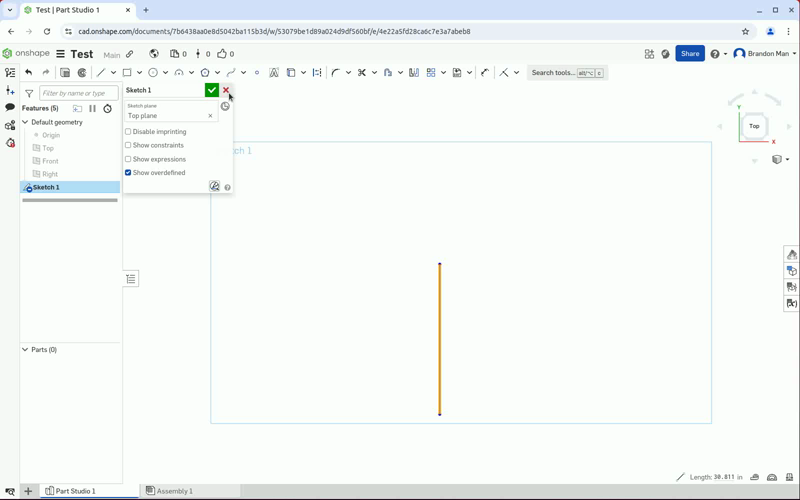
key(shift+h)
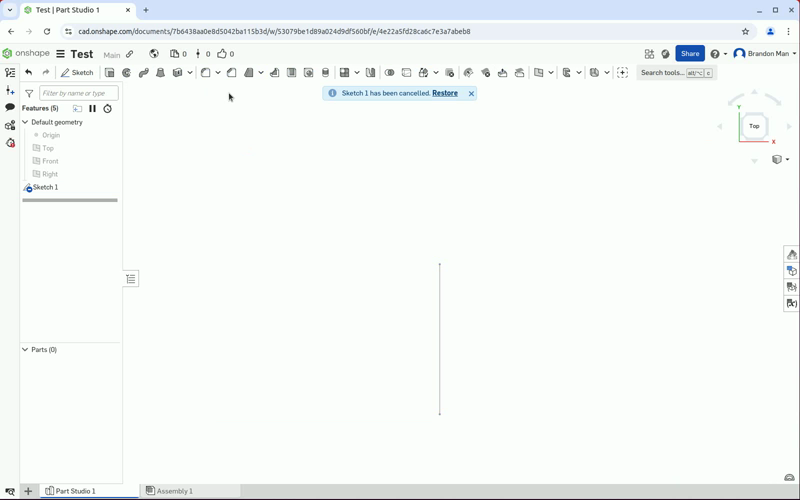
key(shift+s)
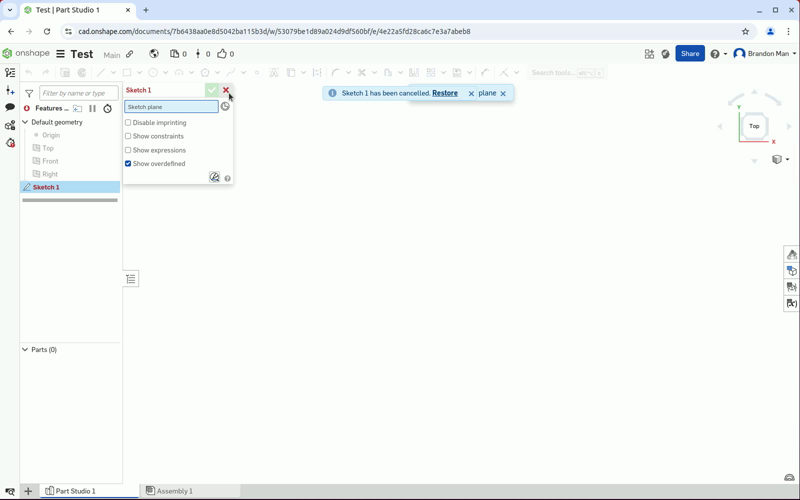
mouse_move(73, 150)
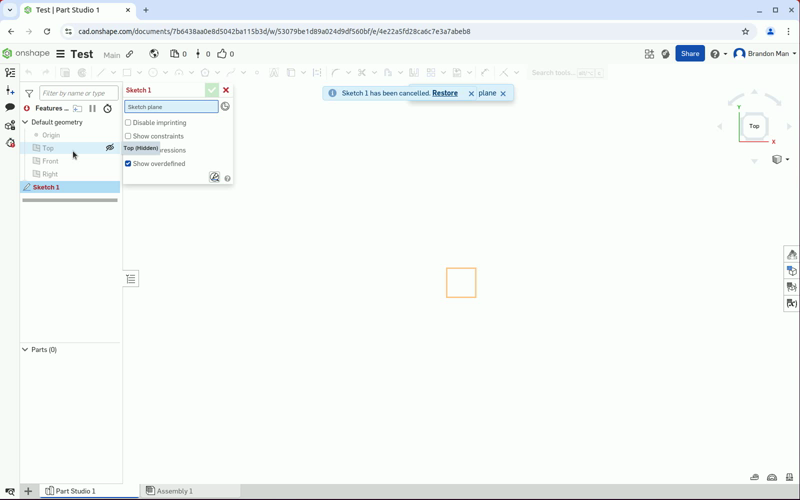
click(73, 150)
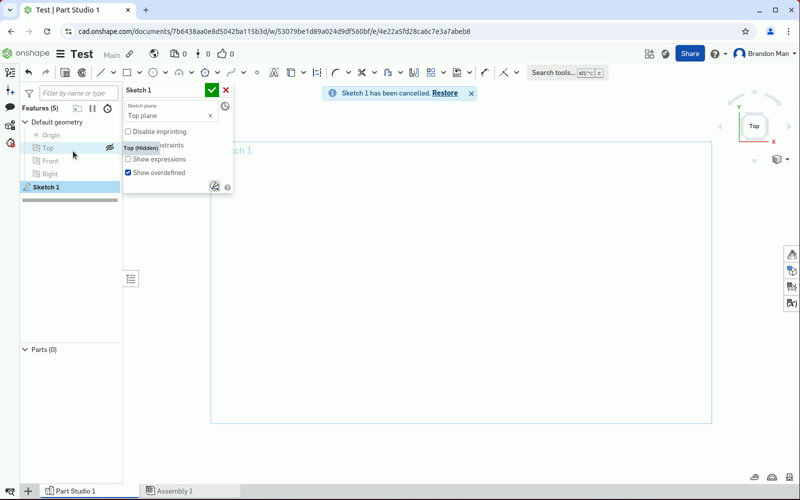
mouse_move(73, 352)
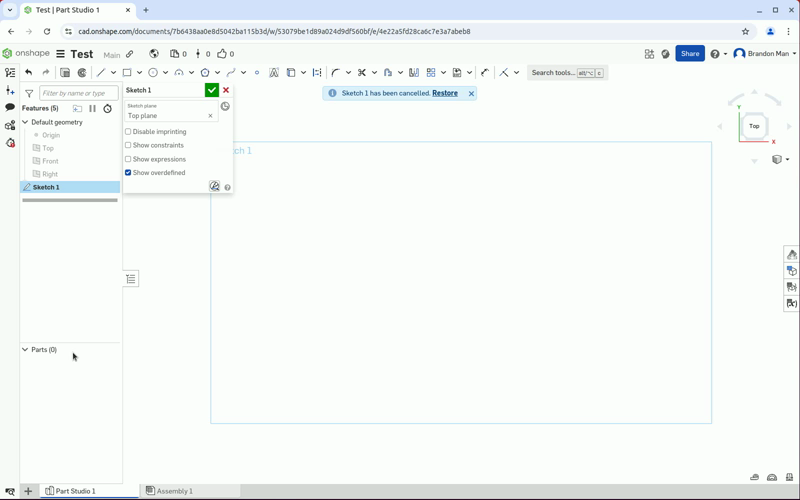
key(y)
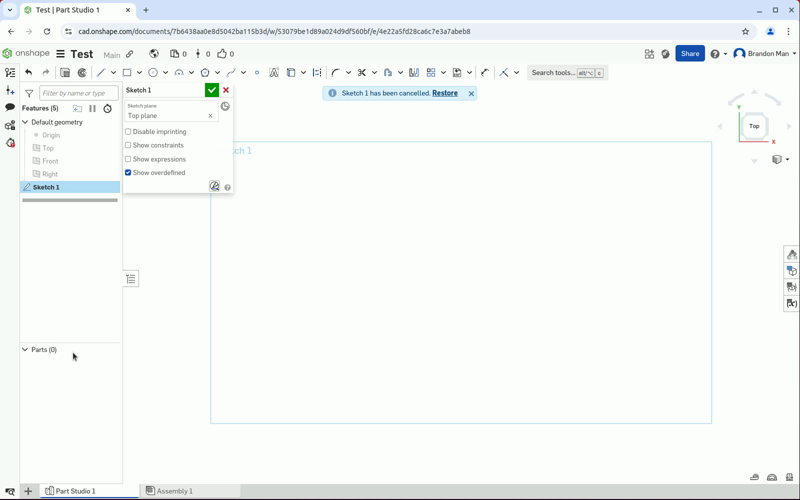
key(c)
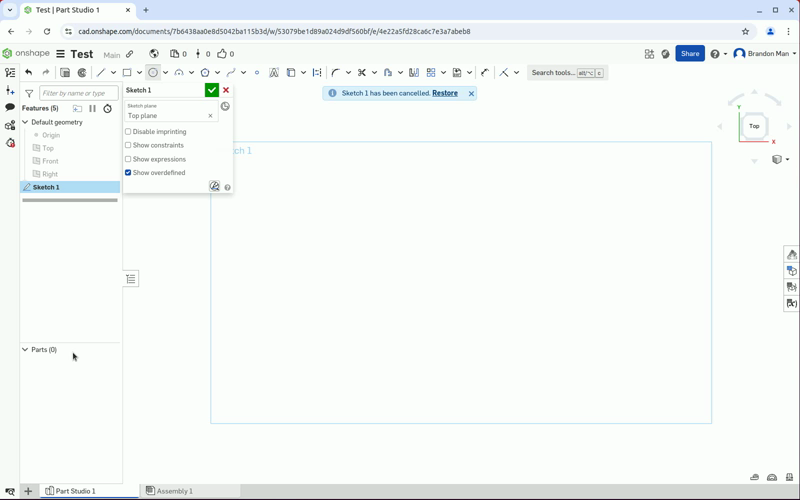
key_down(shift)
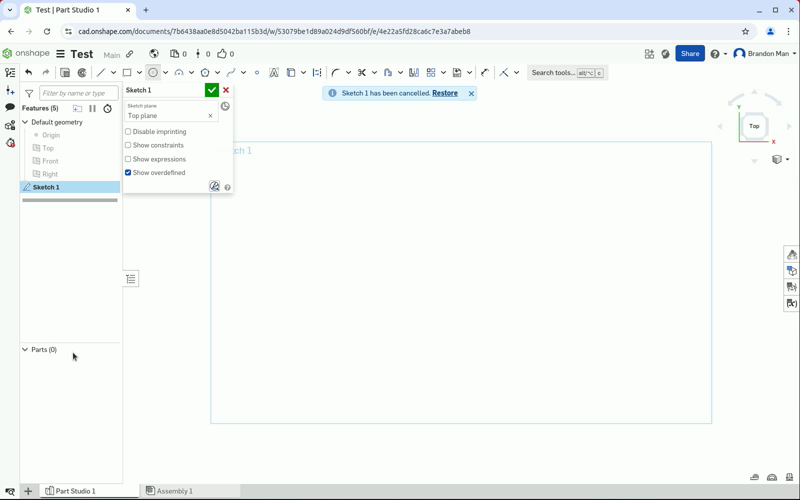
mouse_move(461, 282)
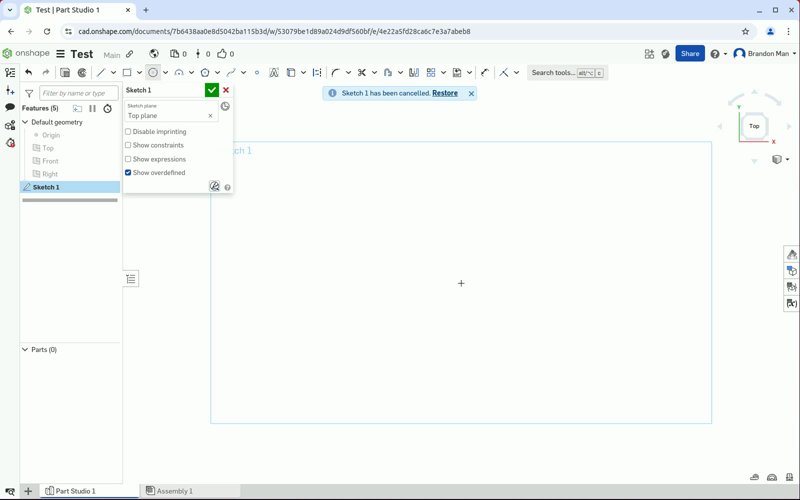
click(461, 282)
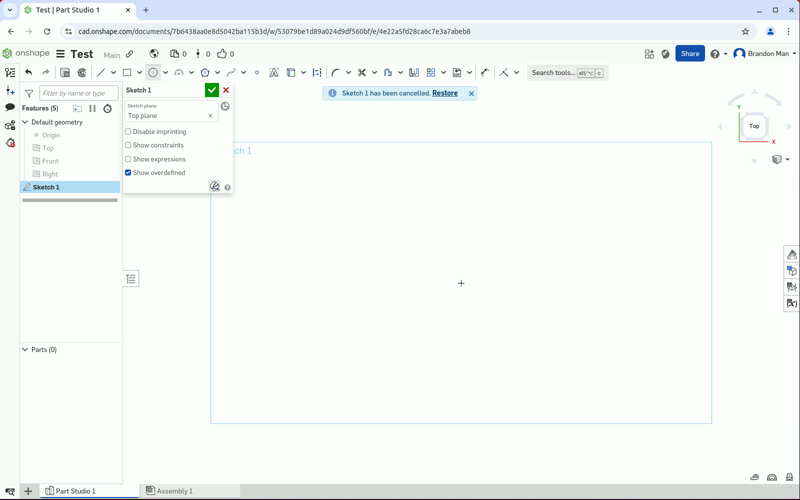
key_up(shift)
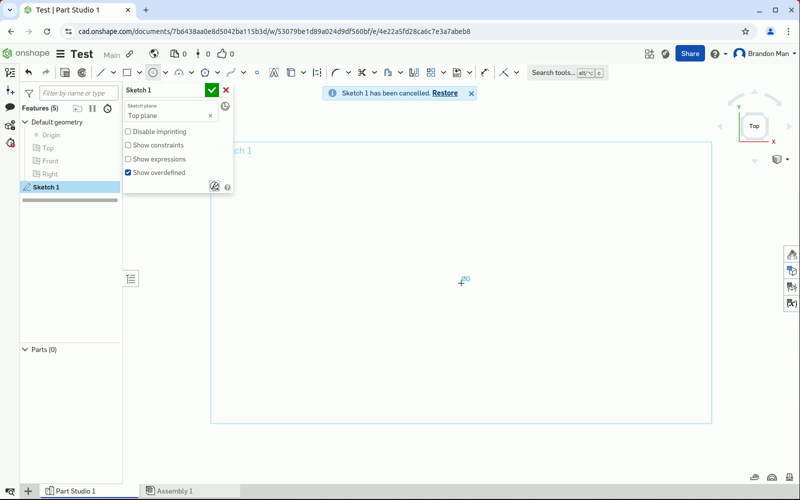
mouse_move(574, 282)
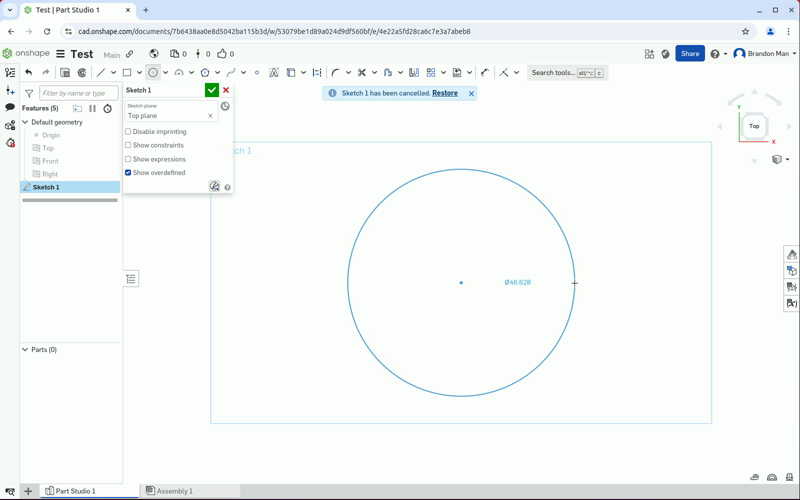
click(574, 282)
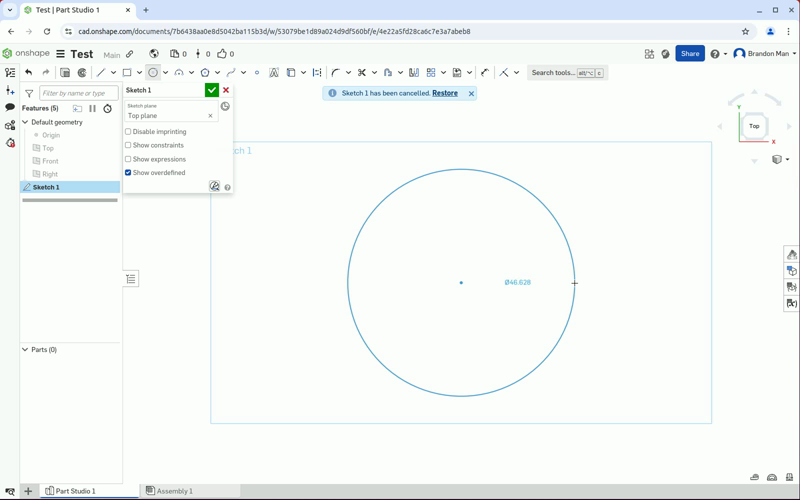
key(esc)
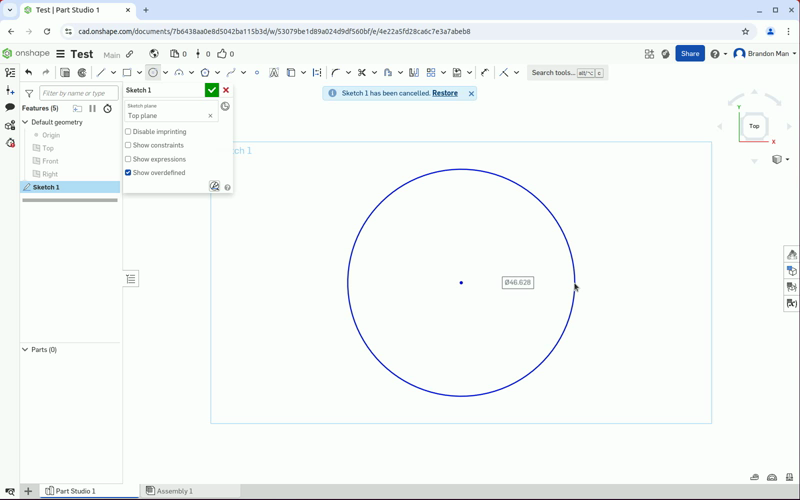
key(c)
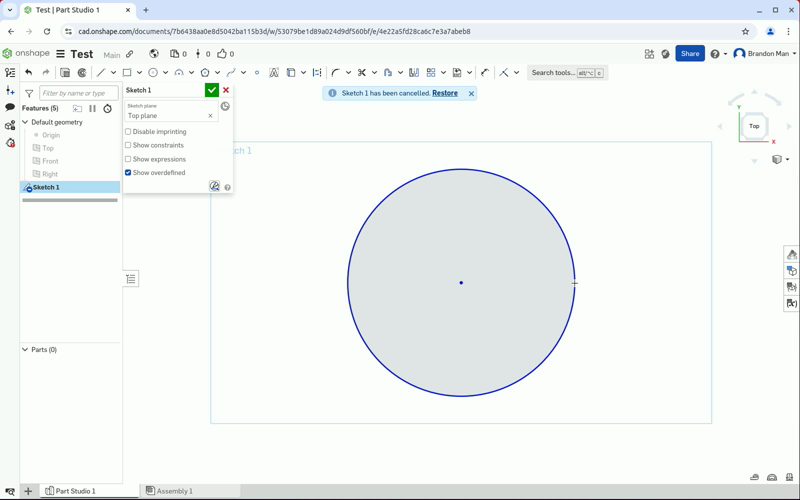
key_down(shift)
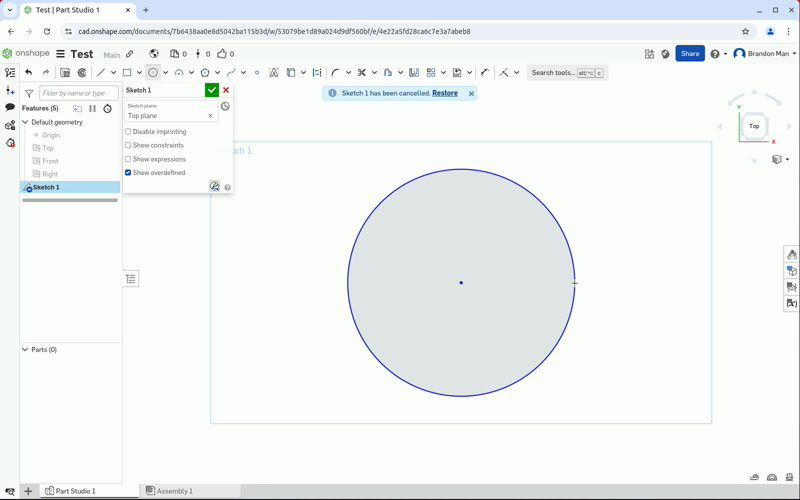
mouse_move(461, 282)
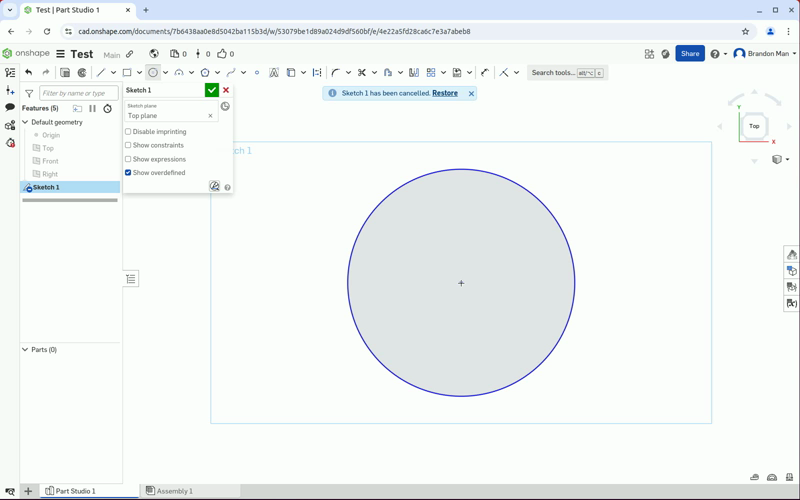
click(461, 282)
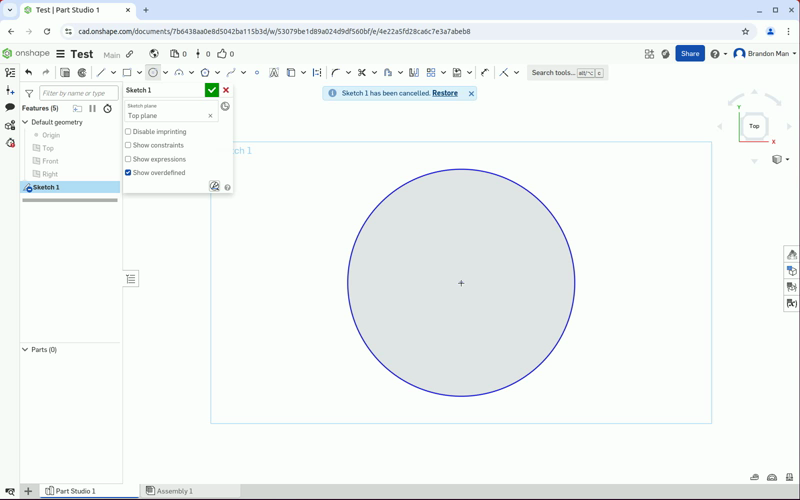
key_up(shift)
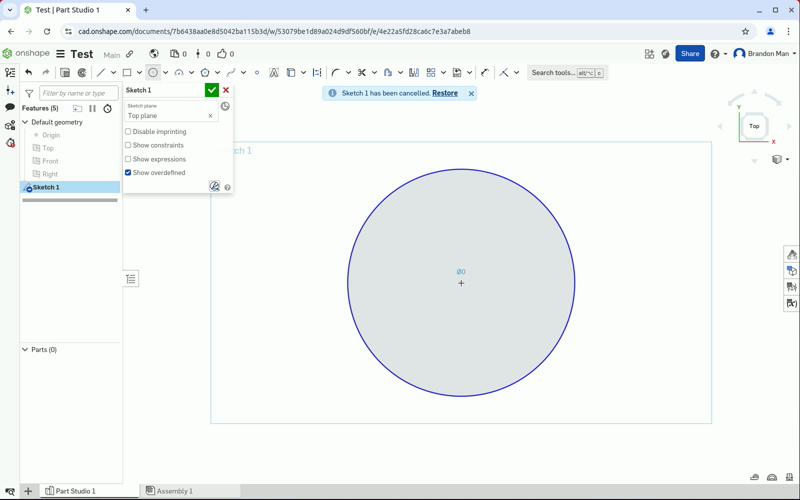
mouse_move(529, 282)
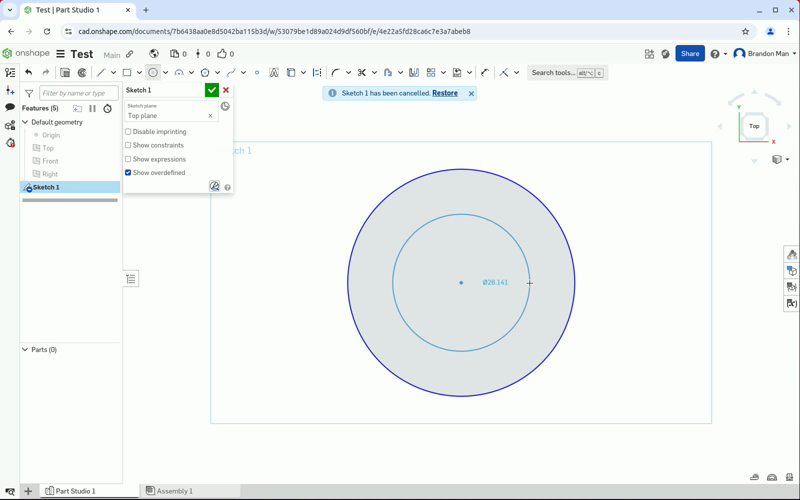
click(529, 282)
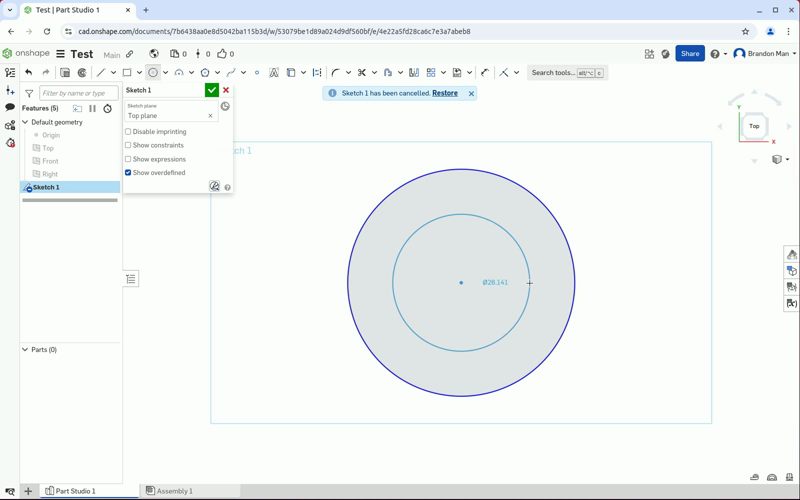
key(esc)
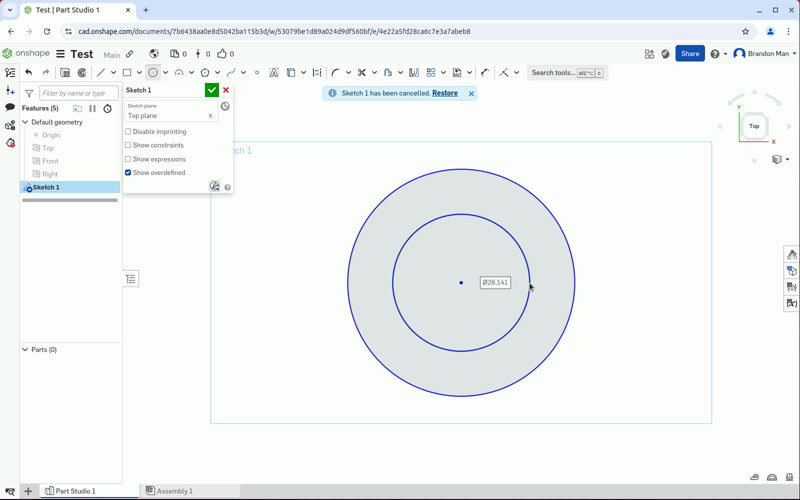
mouse_move(440, 192)
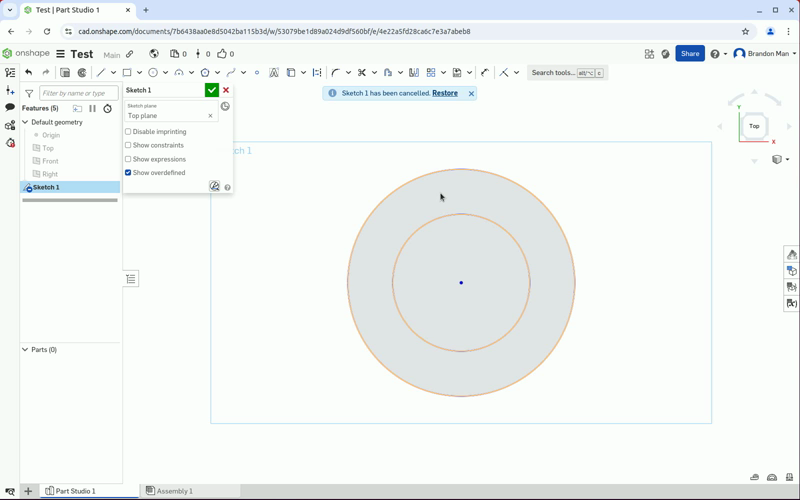
click(440, 192)
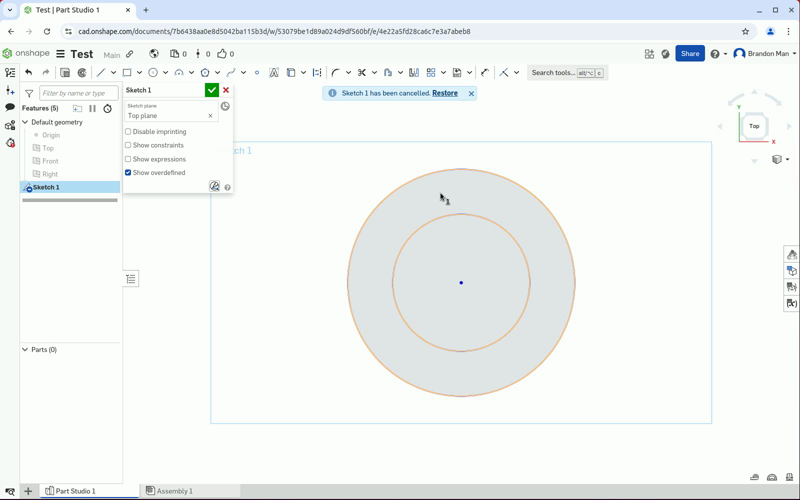
mouse_move(73, 352)
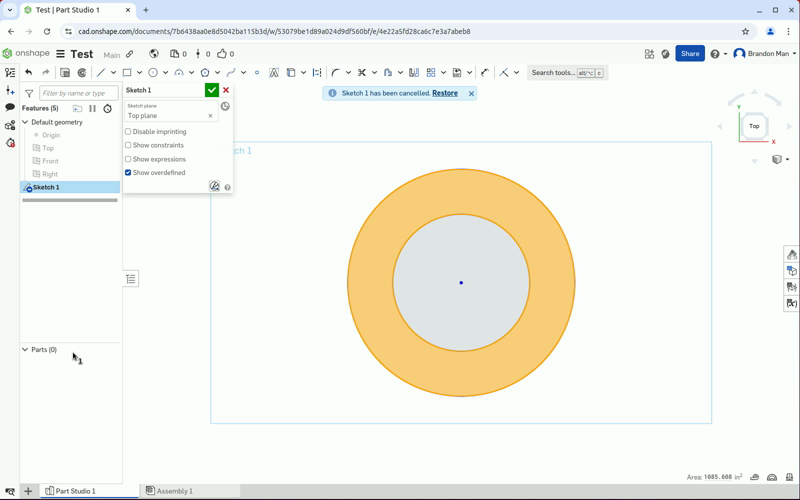
key(shift+y)
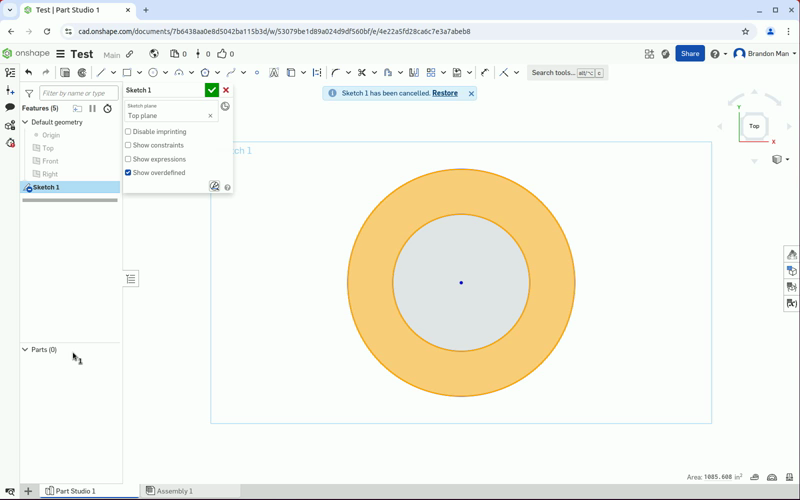
key(shift+e)
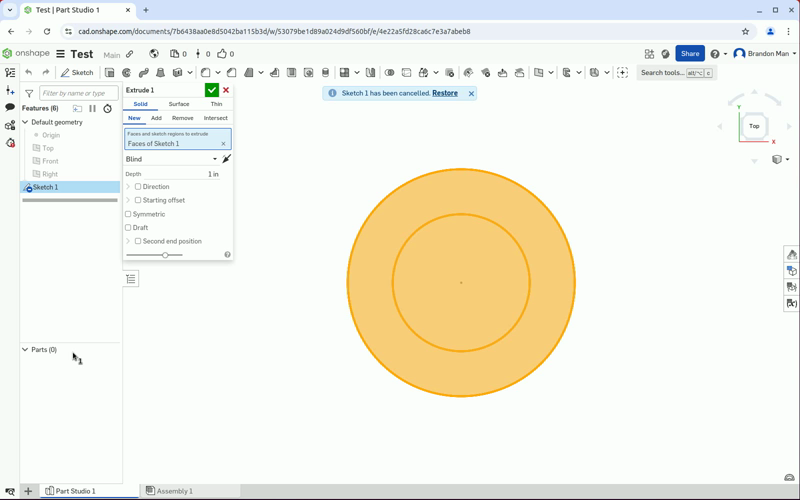
mouse_move(143, 106)
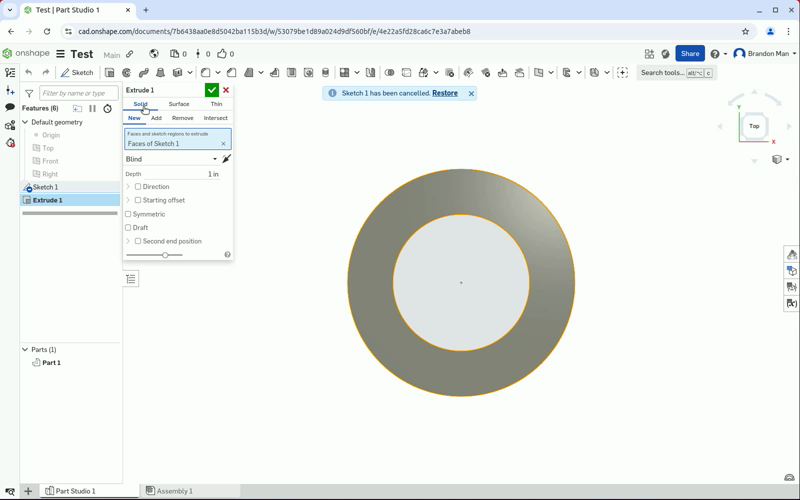
click(143, 106)
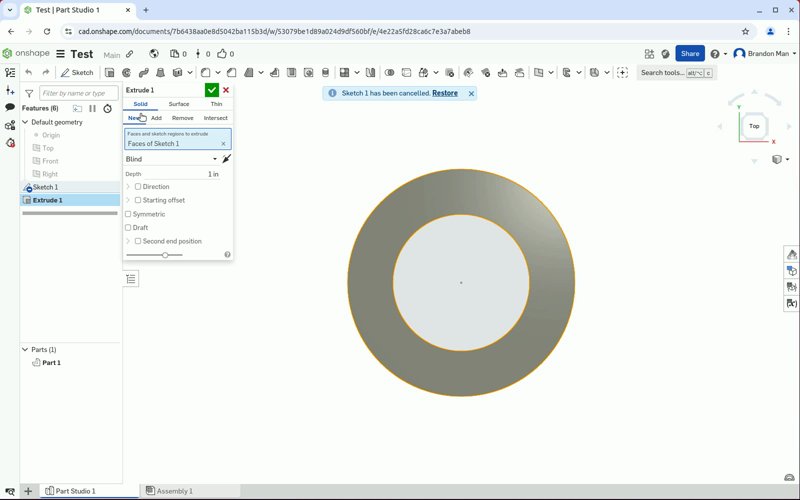
mouse_move(137, 120)
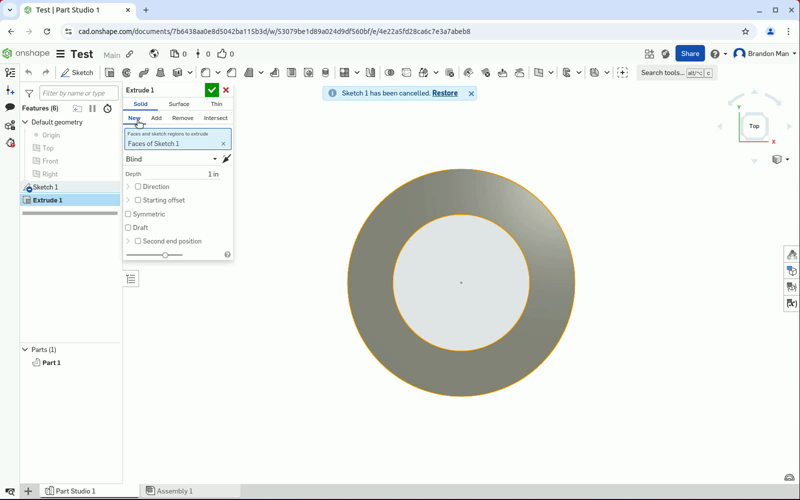
click(137, 120)
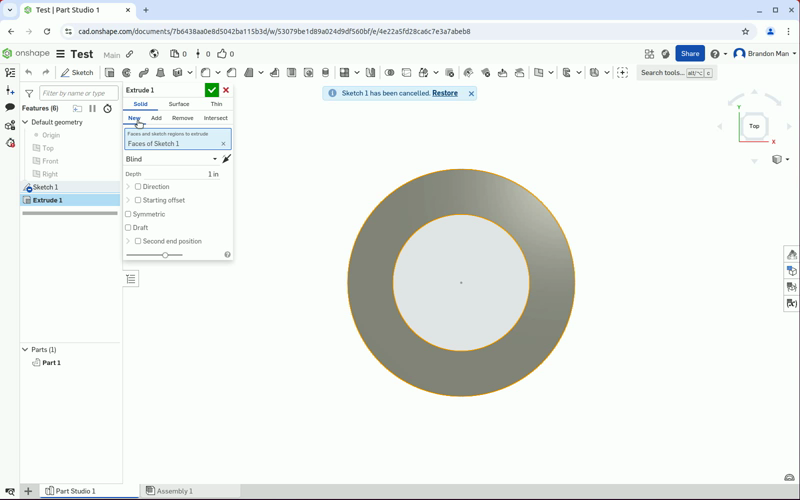
key(tab, 4)
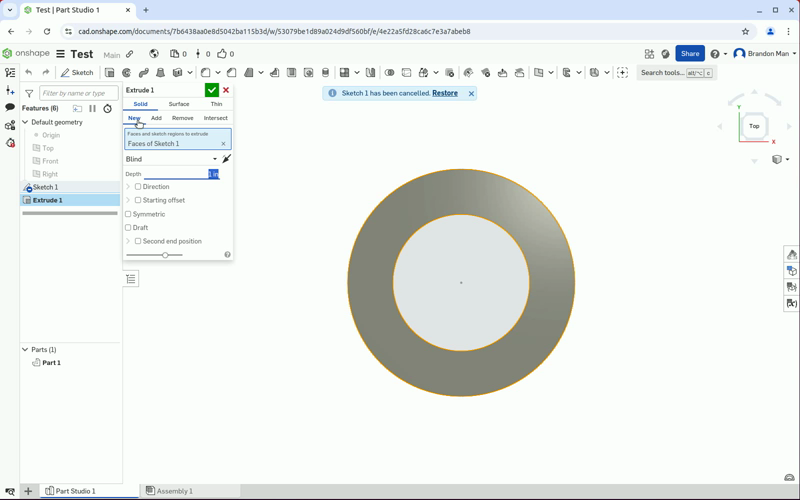
text(1.685)
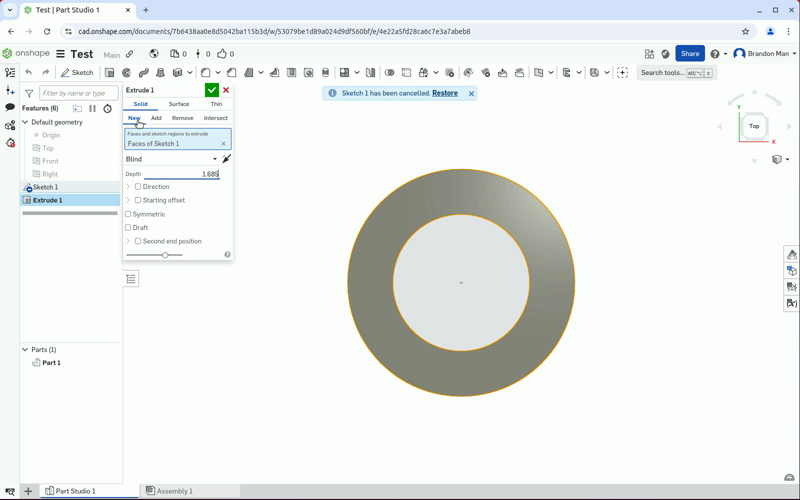
key(enter)
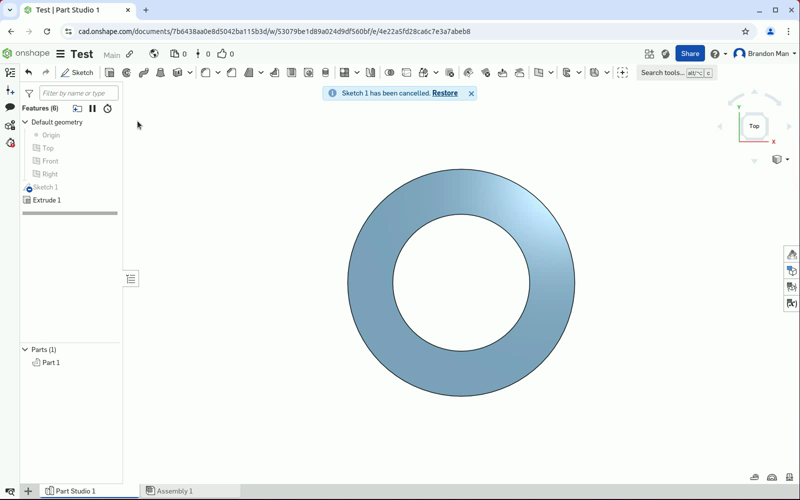
key(shift+h)
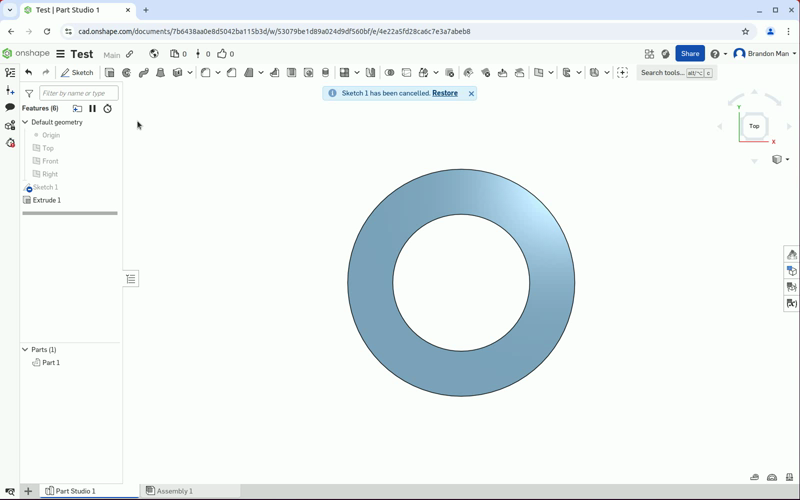
key(shift+h)
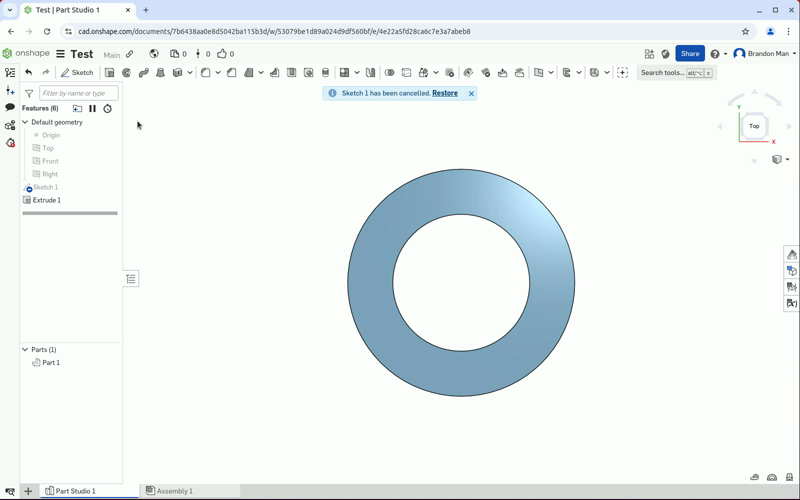
mouse_move(73, 189)
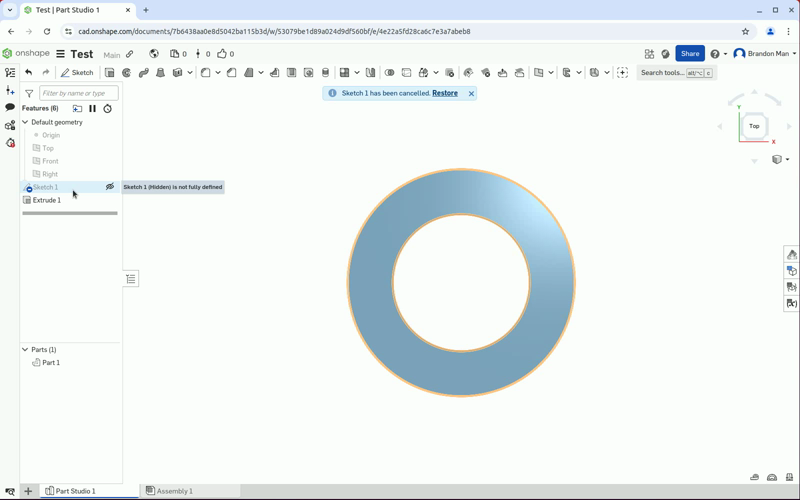
click(73, 189)
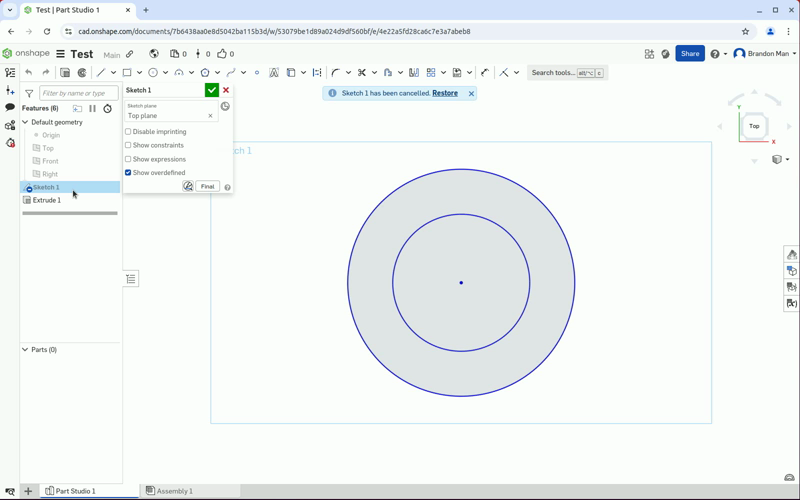
mouse_move(229, 92)
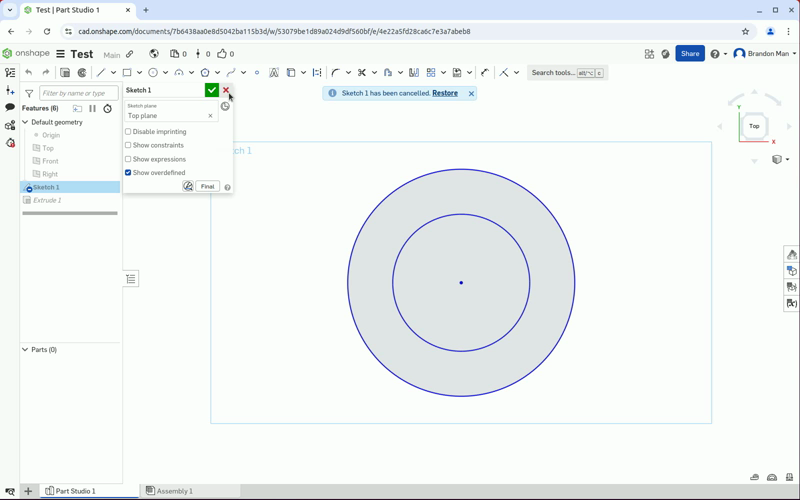
click(229, 92)
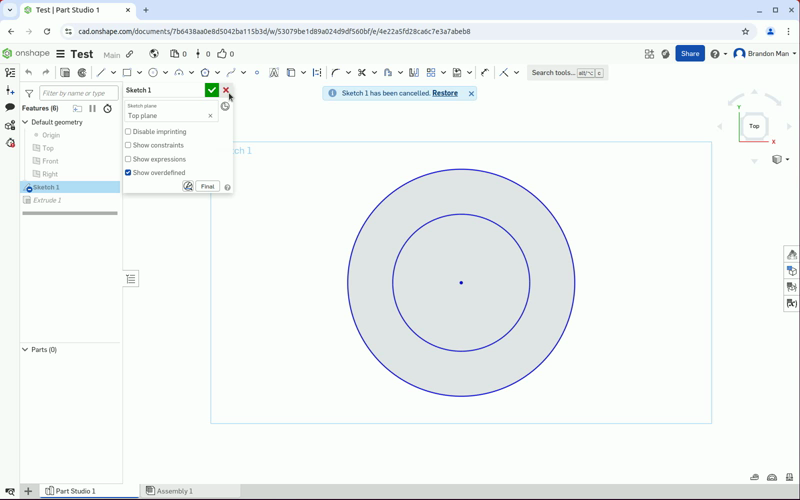
key(shift+s)
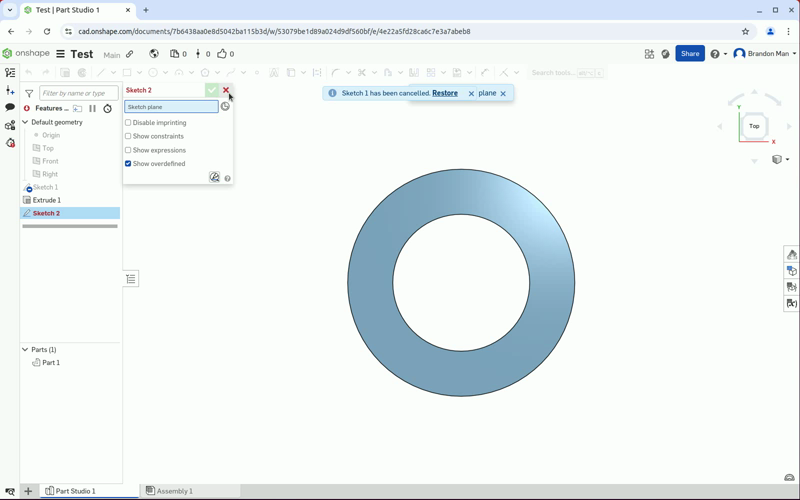
mouse_move(73, 150)
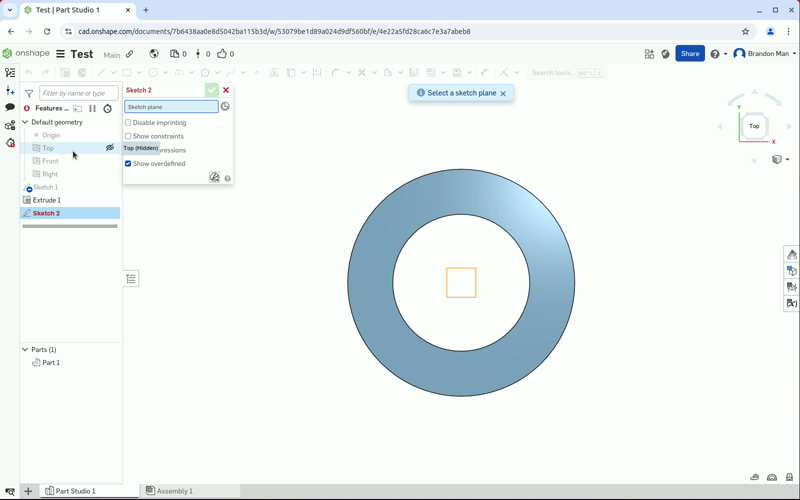
click(73, 150)
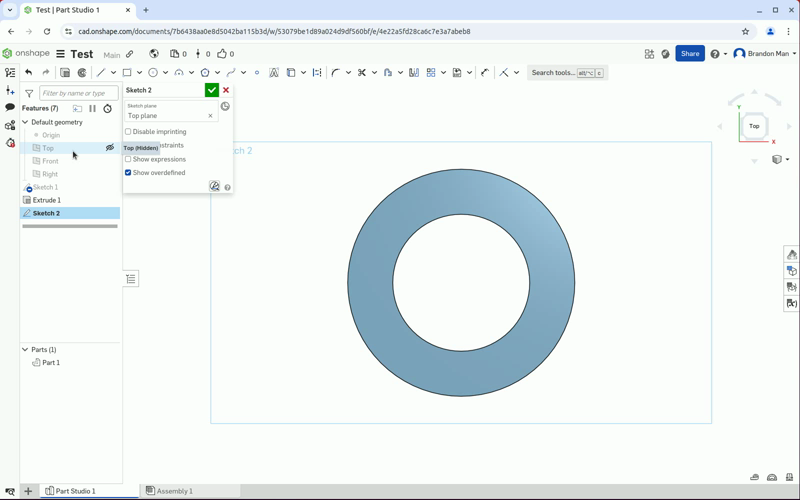
mouse_move(73, 352)
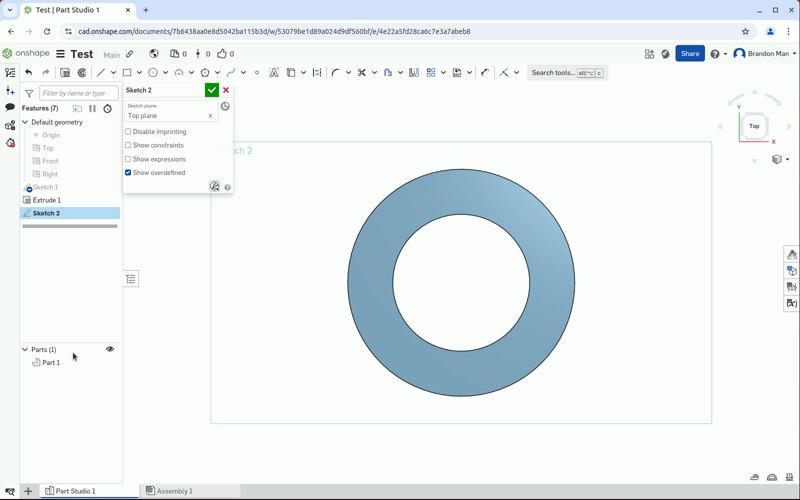
key(y)
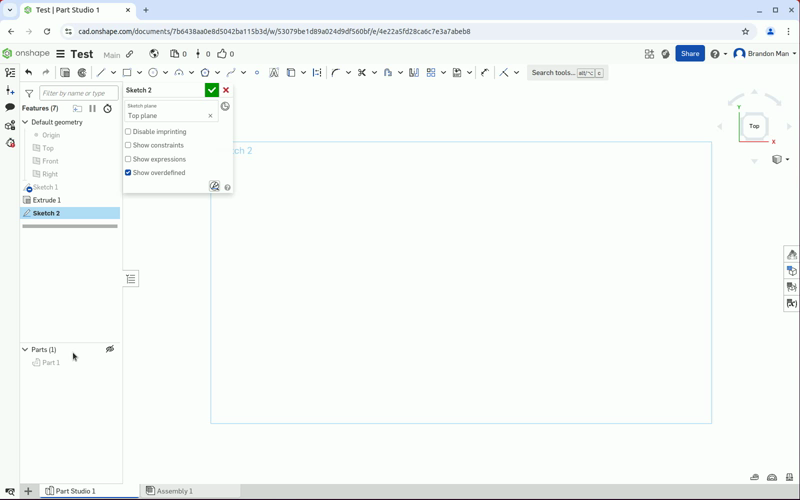
key(c)
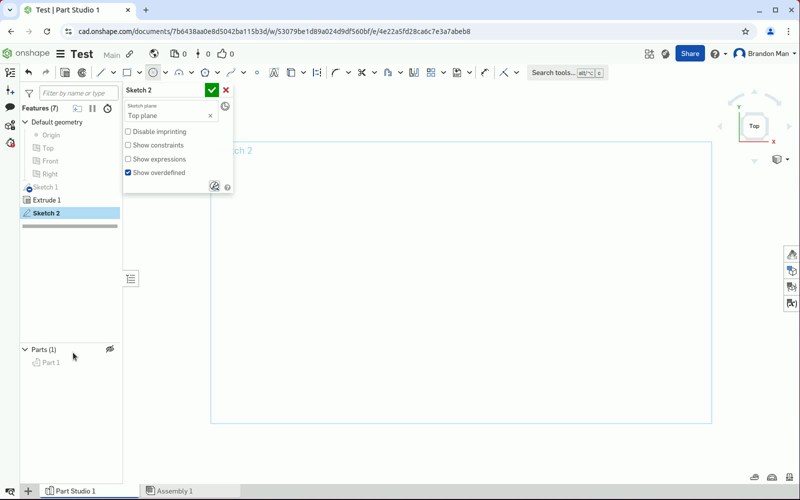
key_down(shift)
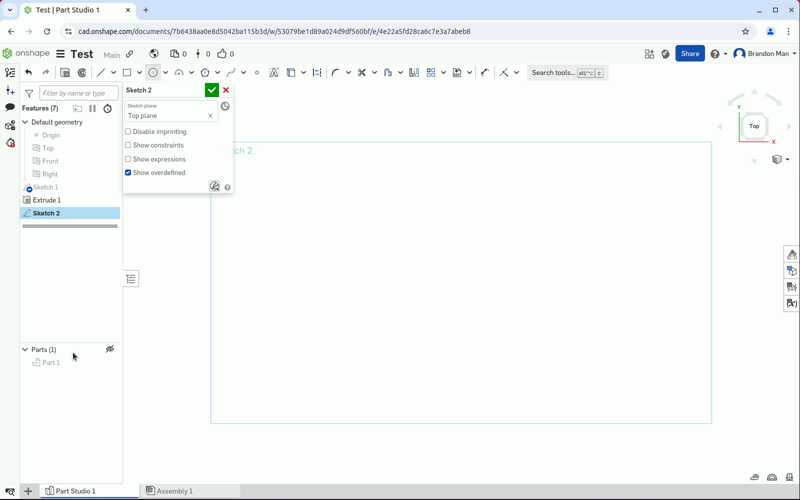
mouse_move(461, 282)
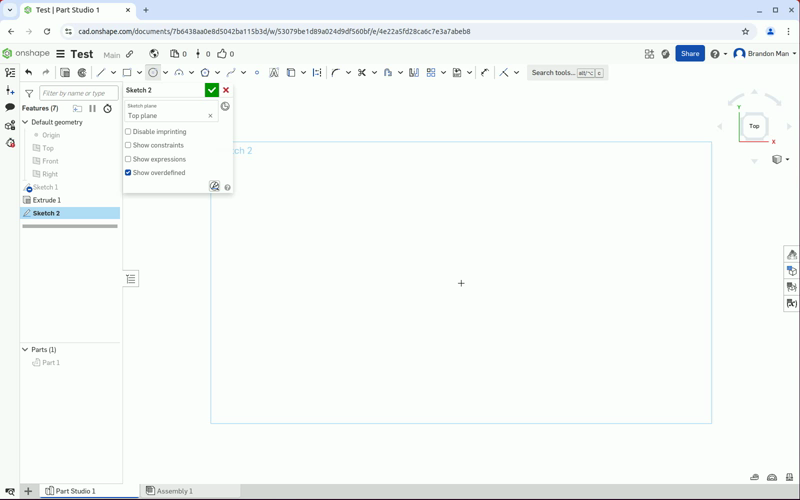
click(461, 282)
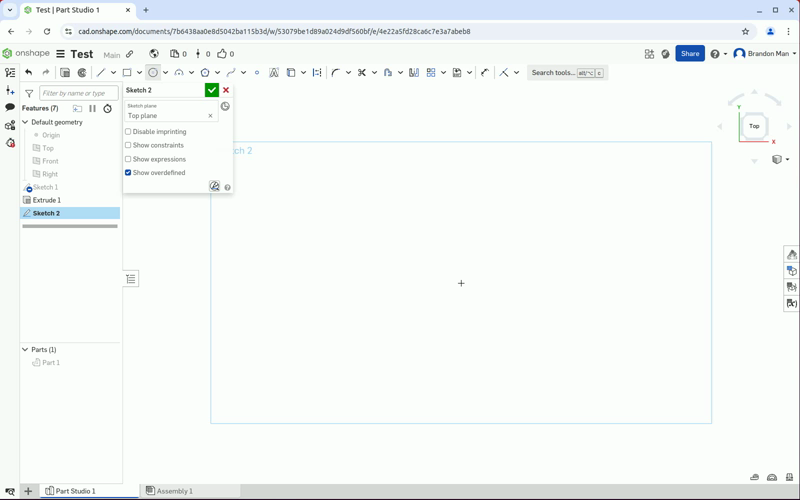
key_up(shift)
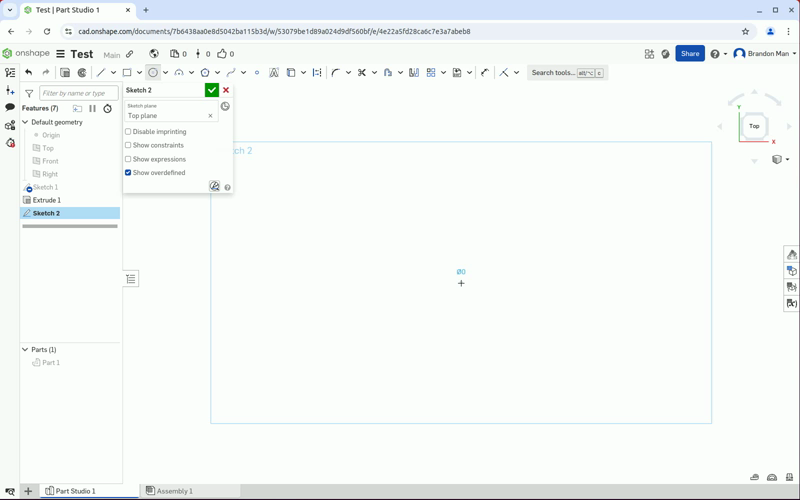
mouse_move(522, 282)
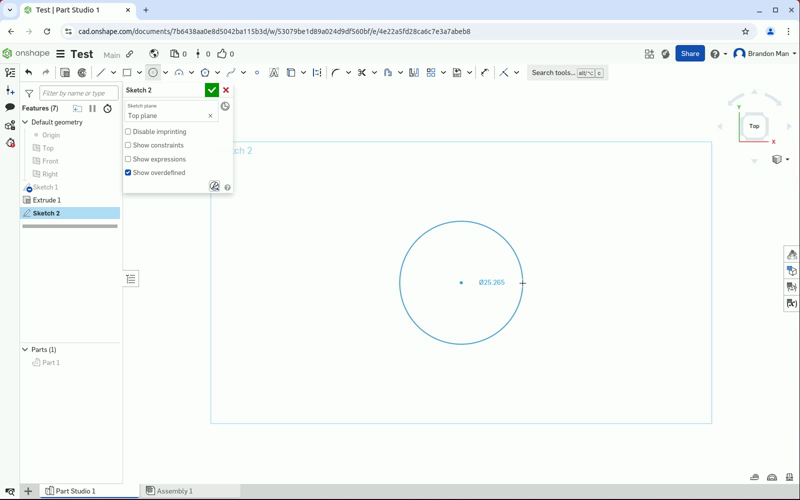
click(522, 282)
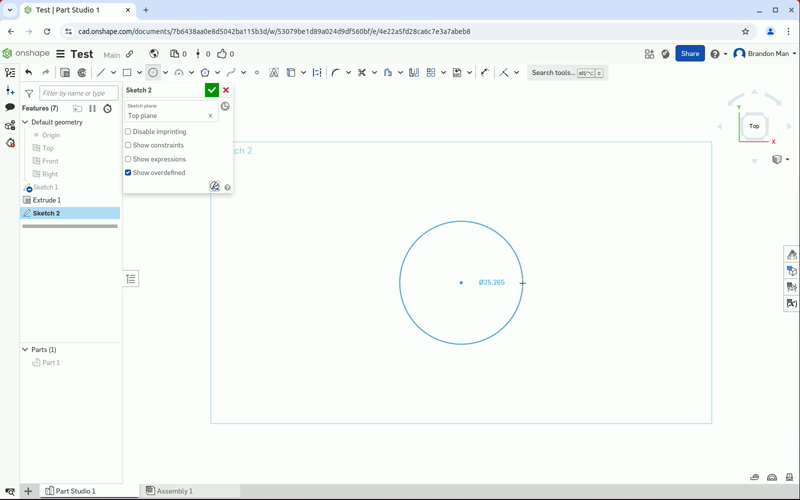
key(esc)
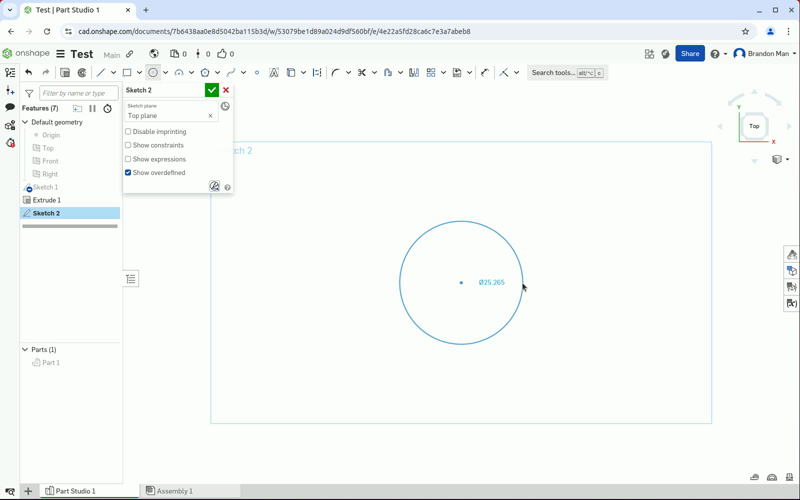
key(c)
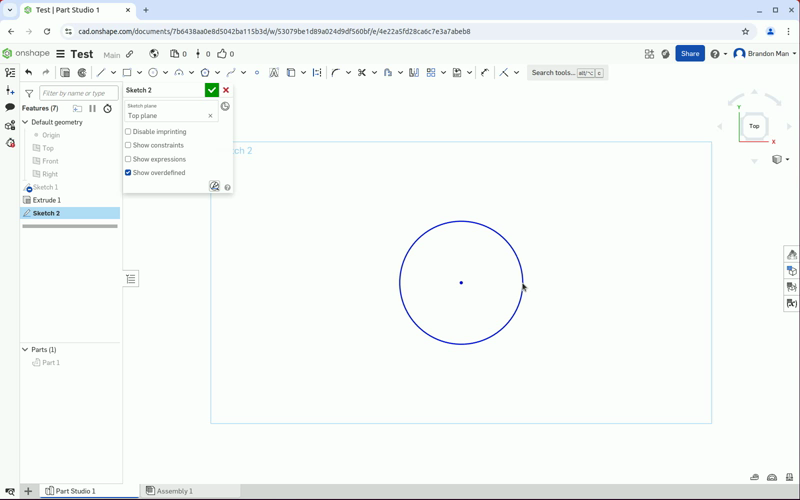
key_down(shift)
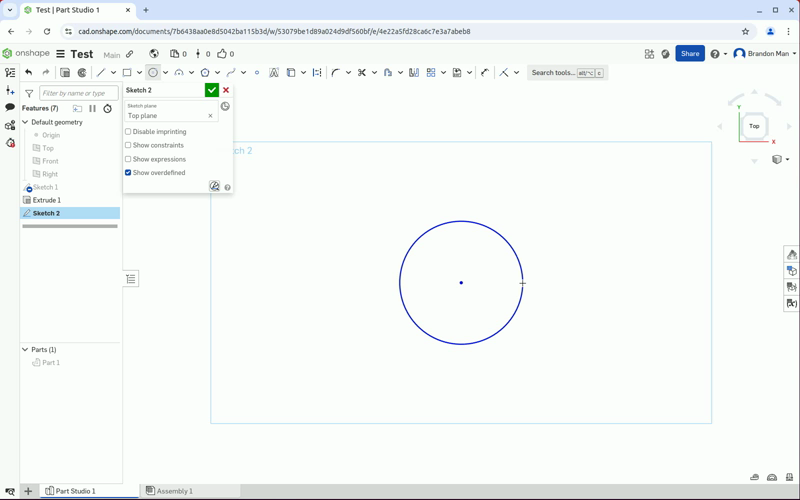
mouse_move(461, 282)
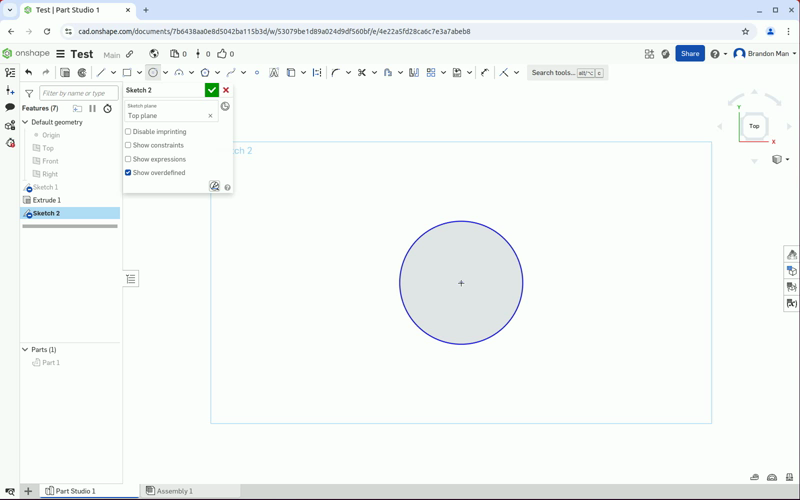
click(461, 282)
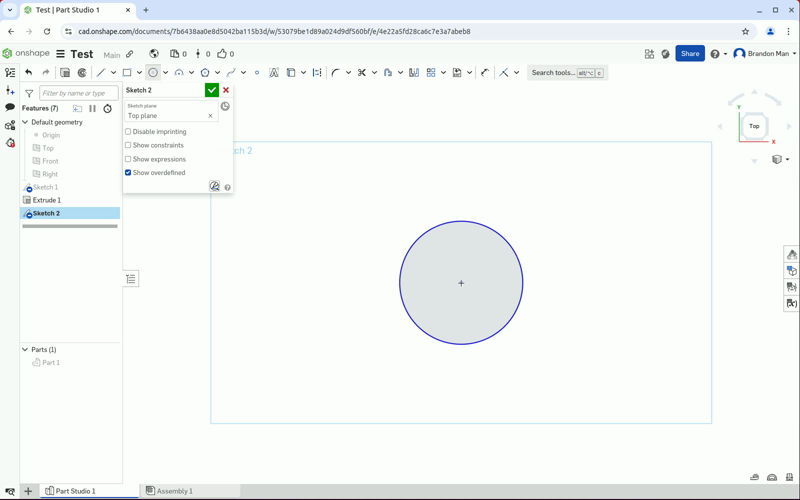
key_up(shift)
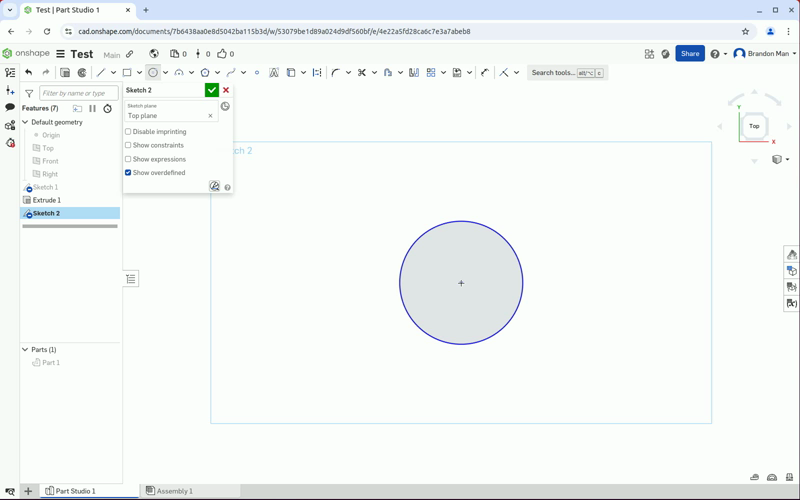
mouse_move(467, 282)
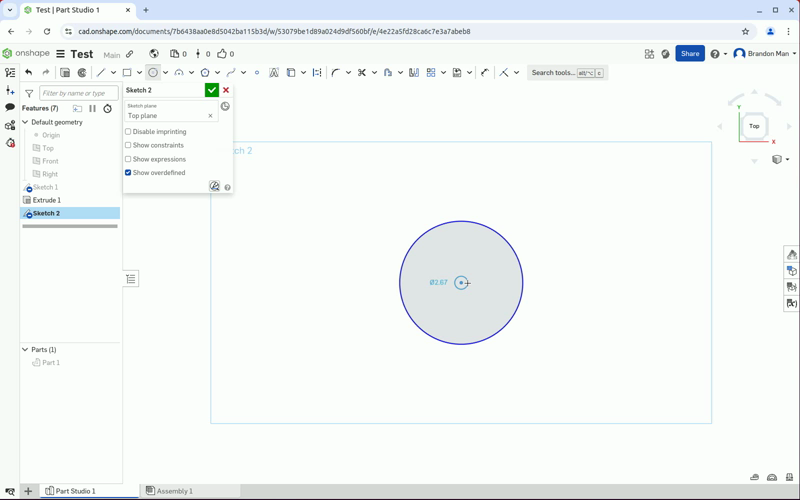
click(467, 282)
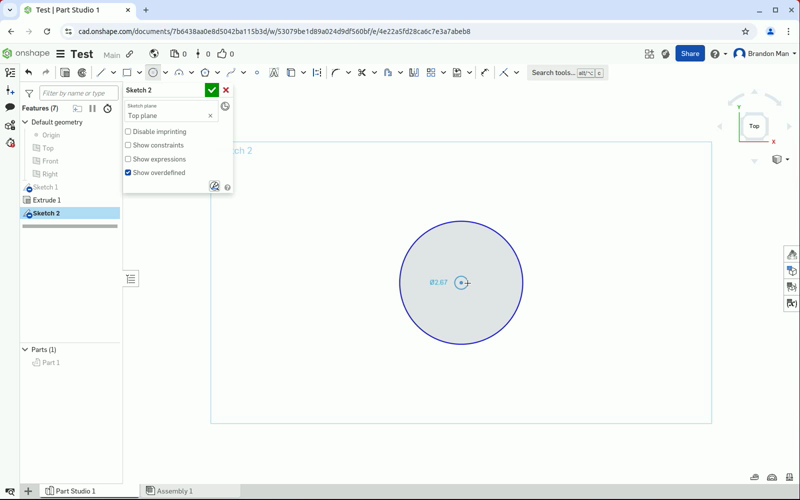
key(esc)
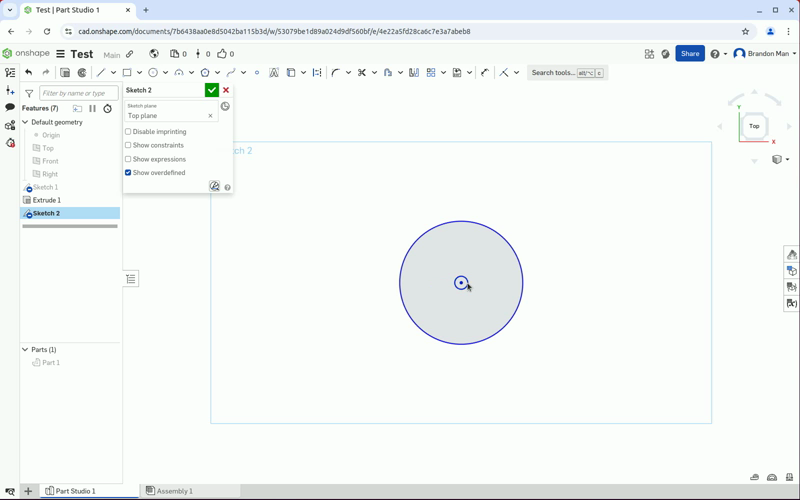
mouse_move(484, 287)
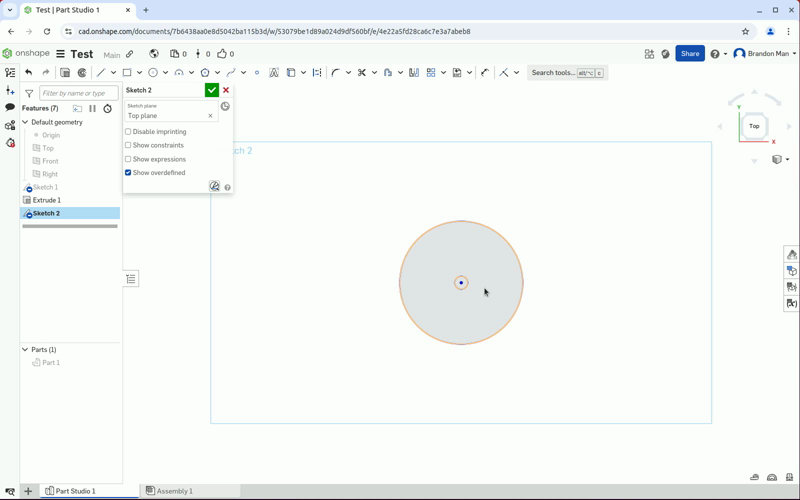
click(484, 287)
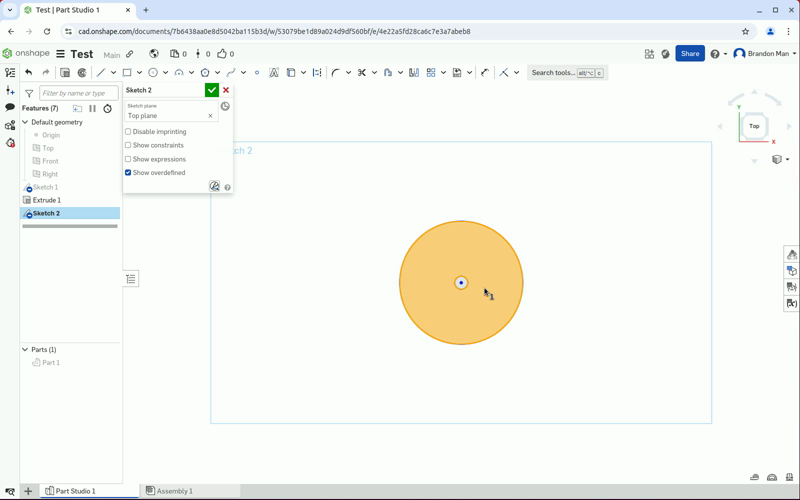
mouse_move(73, 352)
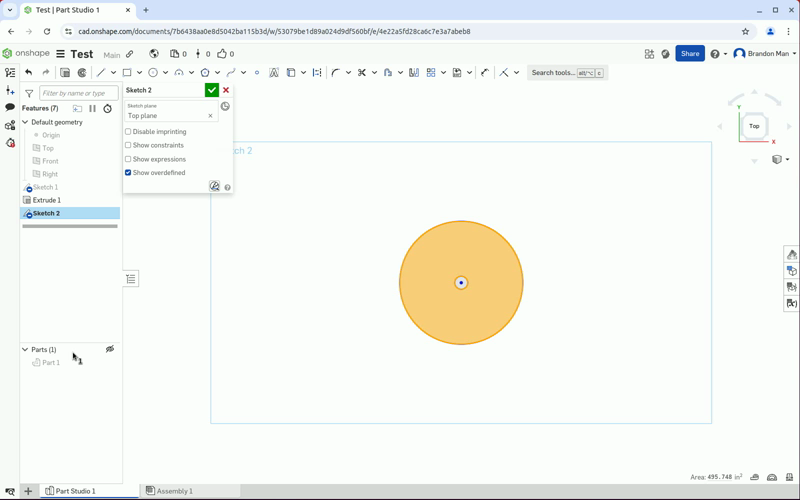
key(shift+y)
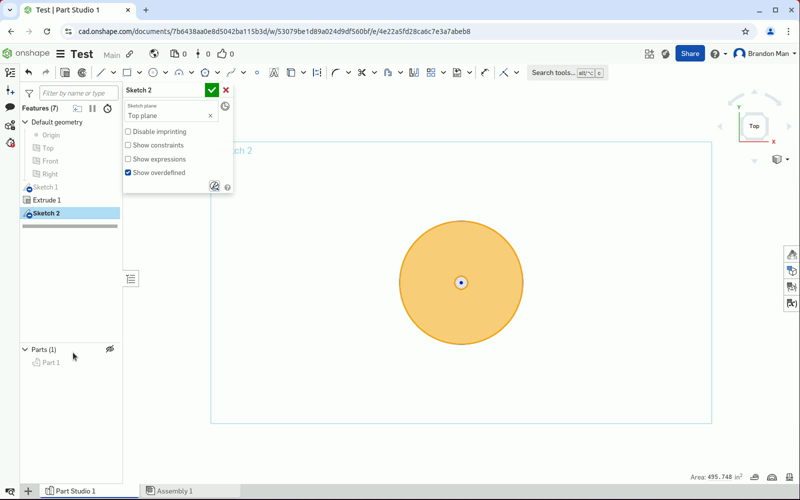
key(shift+e)
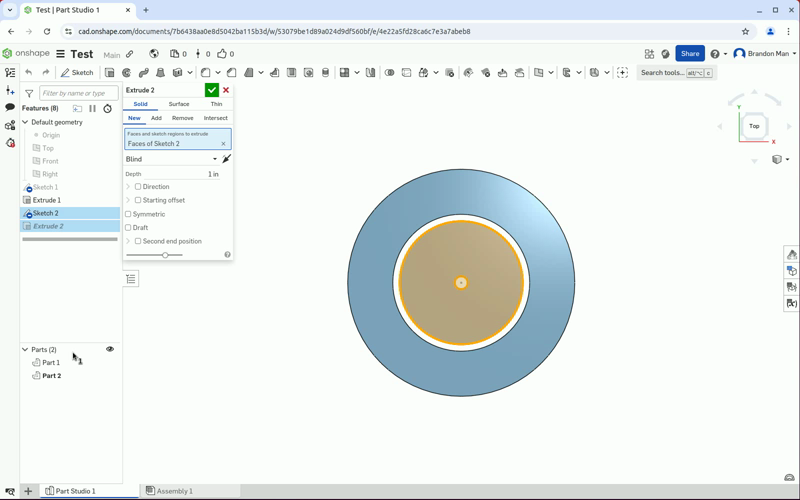
mouse_move(143, 106)
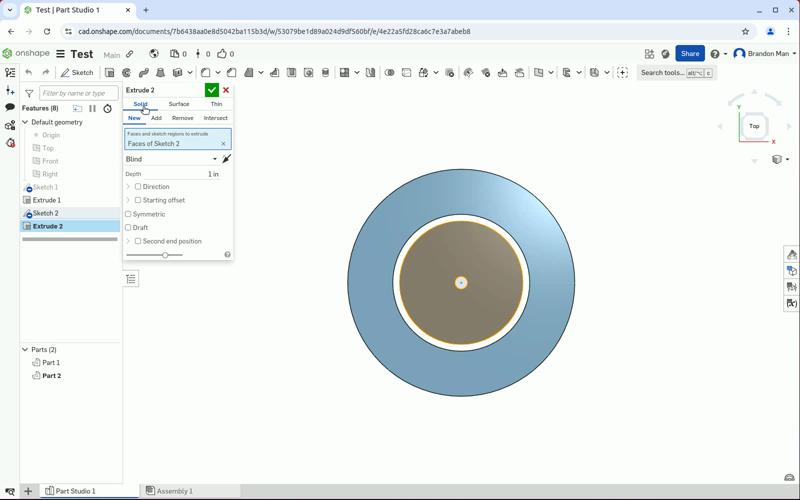
click(143, 106)
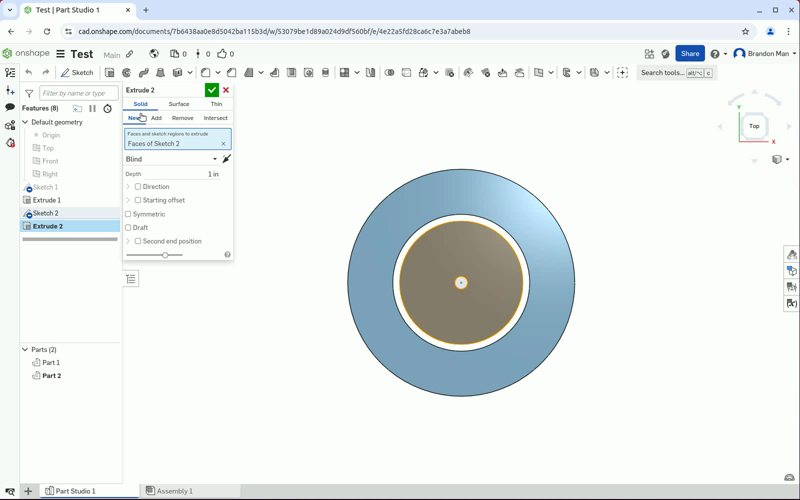
mouse_move(137, 120)
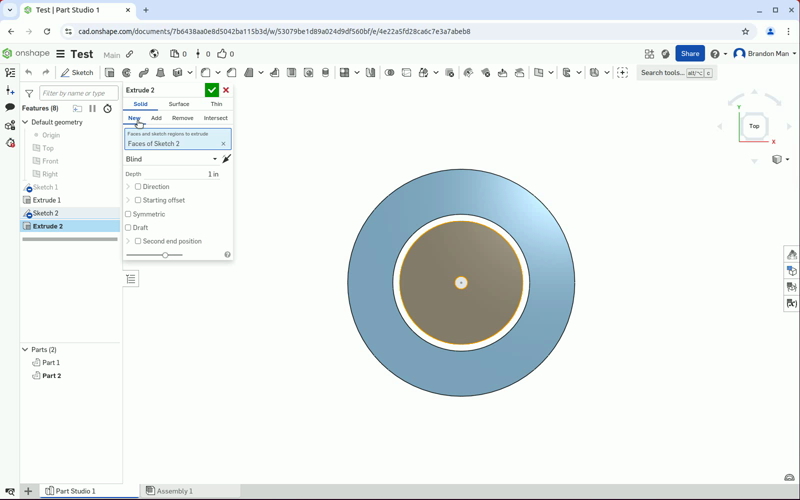
click(137, 120)
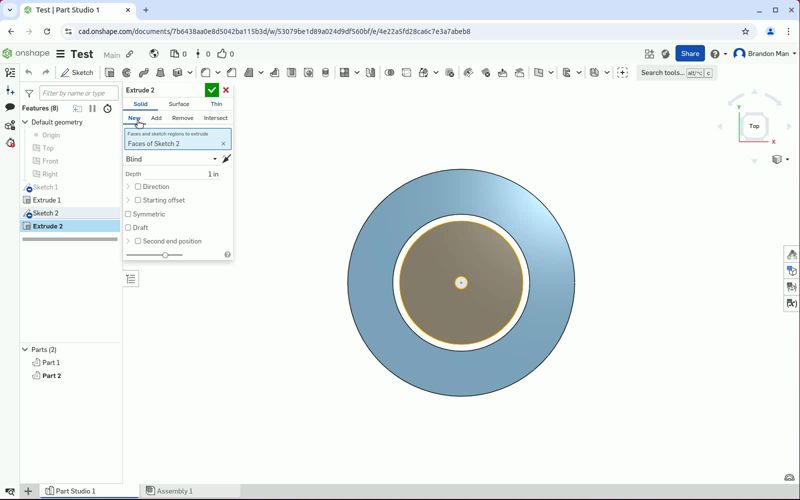
key(tab, 4)
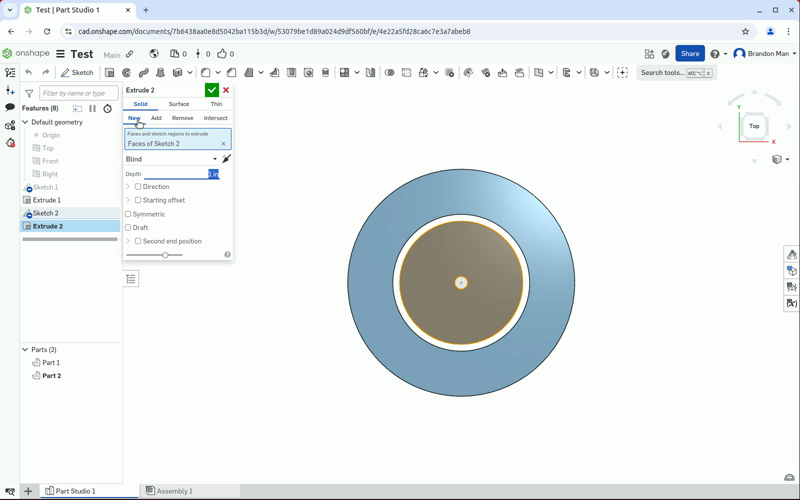
text(1.685)
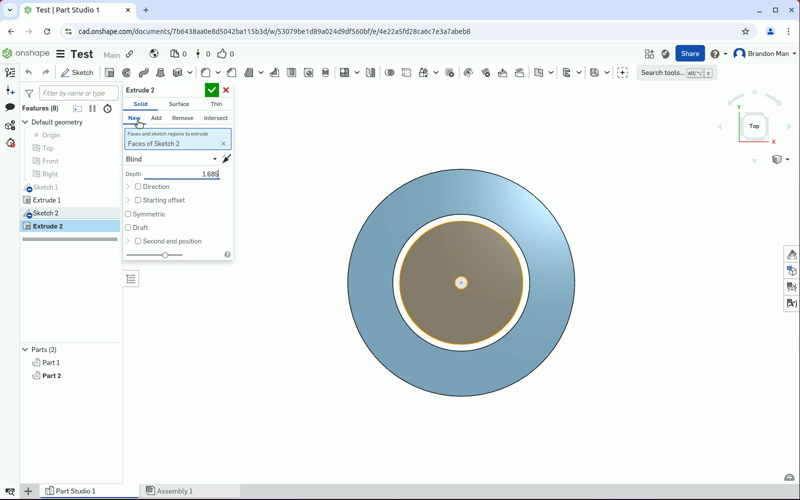
key(enter)
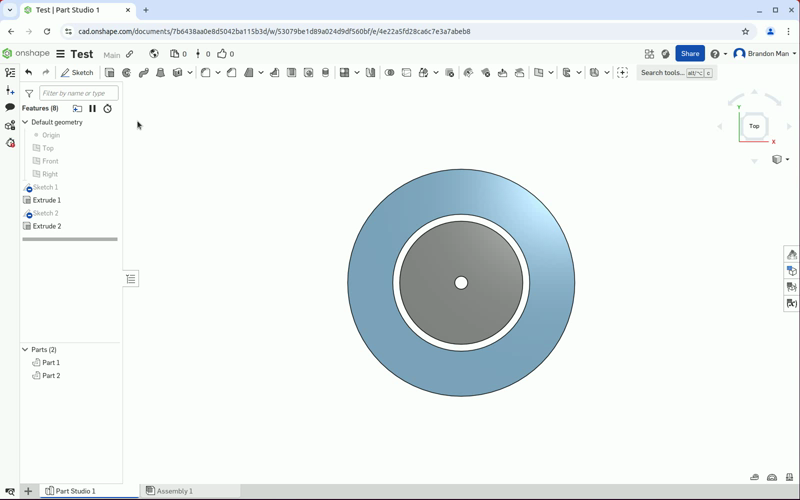
key(shift+h)
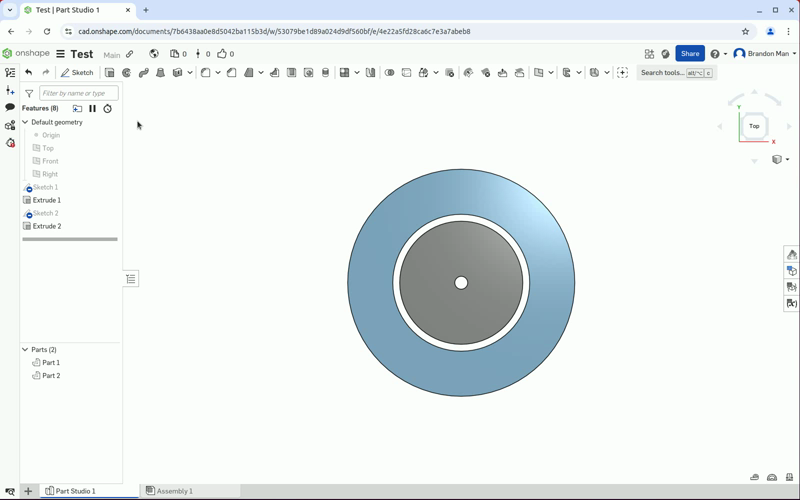
key(shift+h)
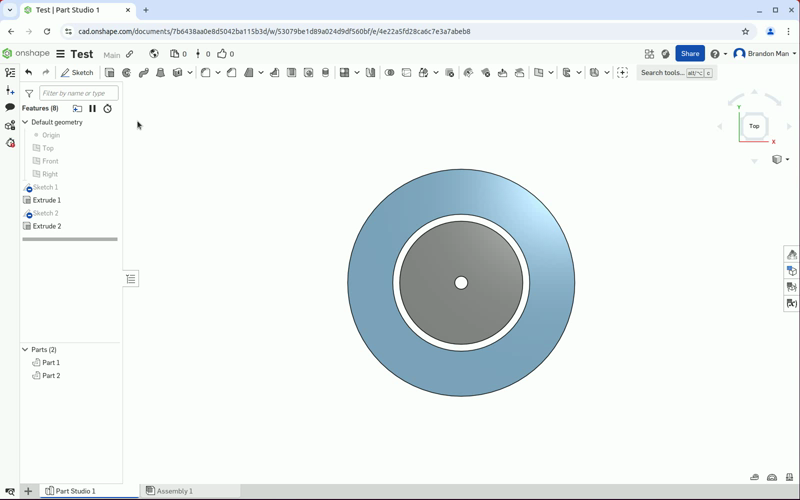
mouse_move(73, 189)
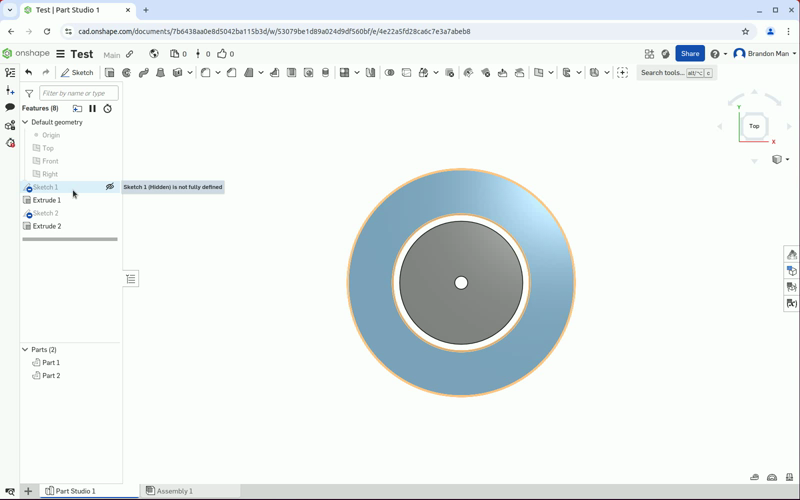
click(73, 189)
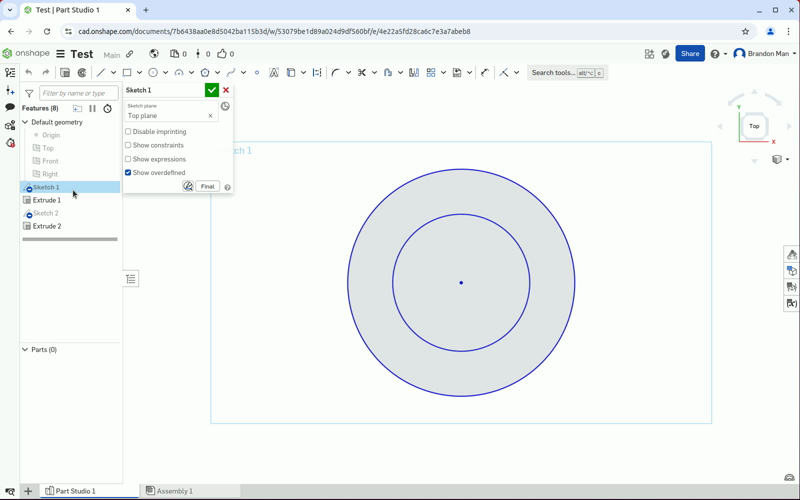
mouse_move(229, 92)
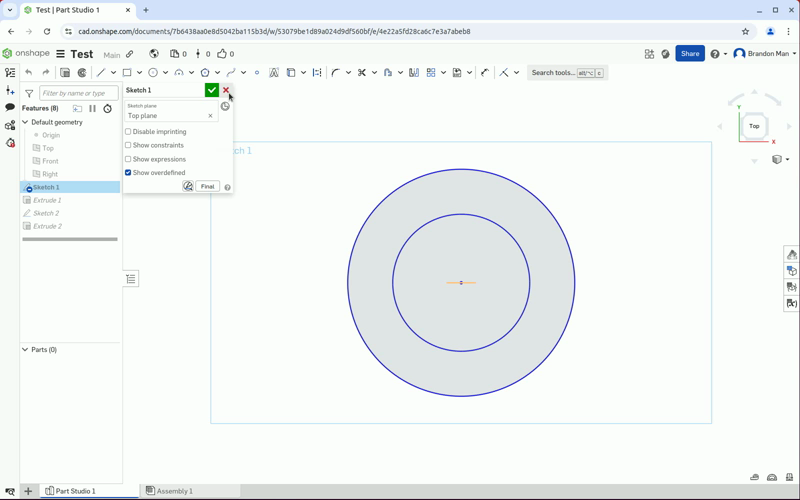
click(229, 92)
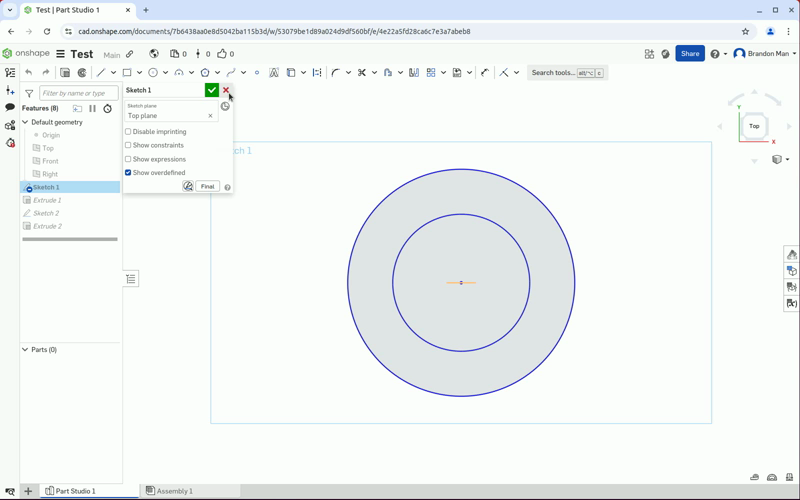
key(shift+s)
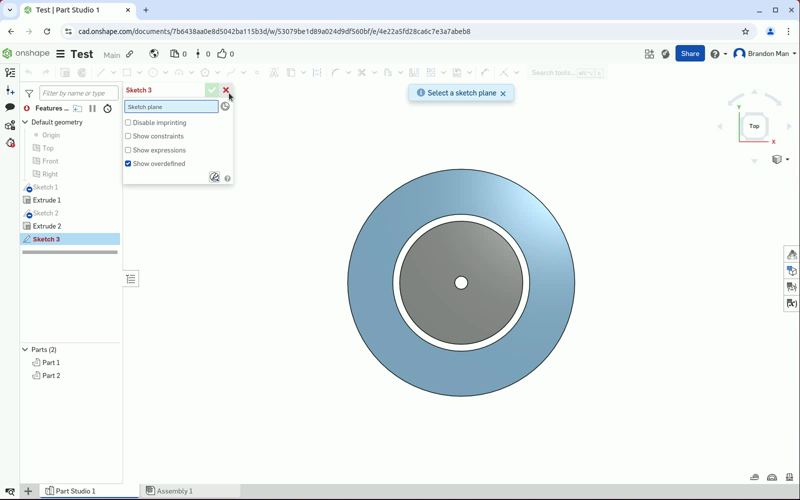
mouse_move(73, 150)
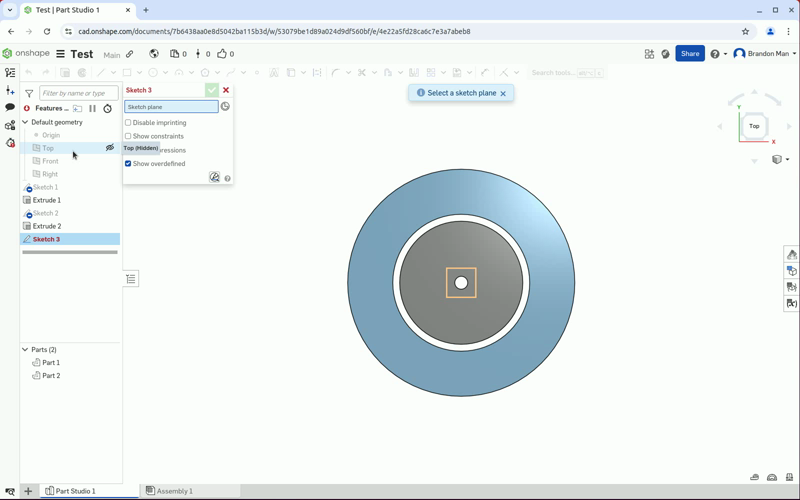
click(73, 150)
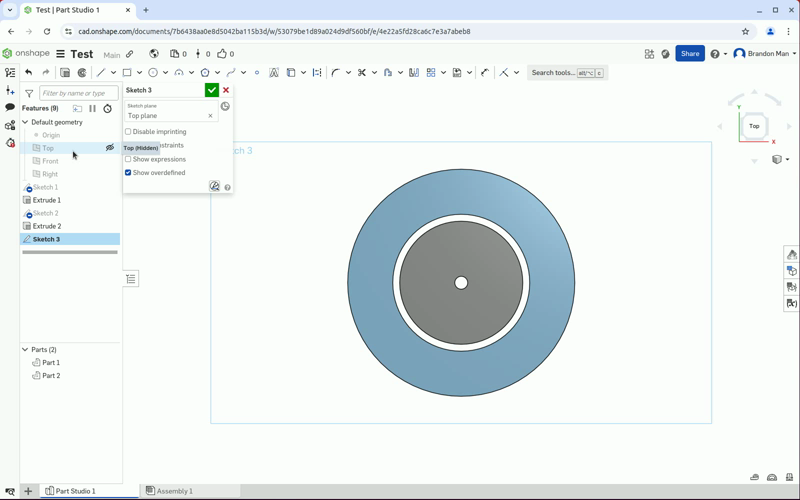
mouse_move(73, 352)
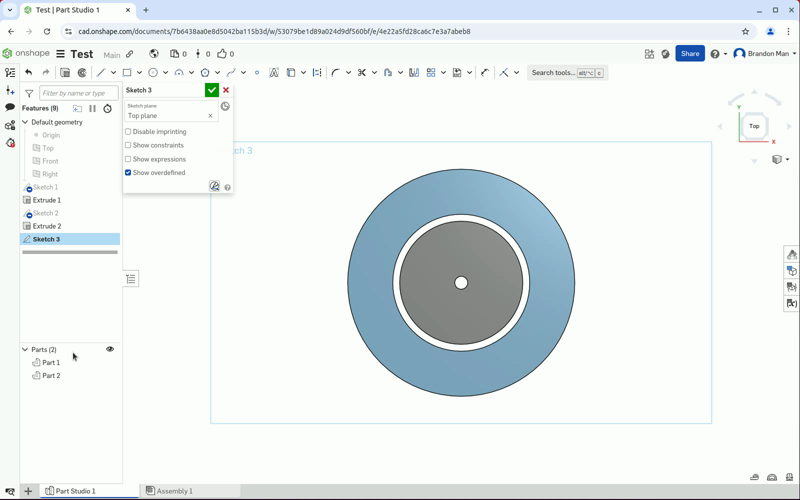
key(y)
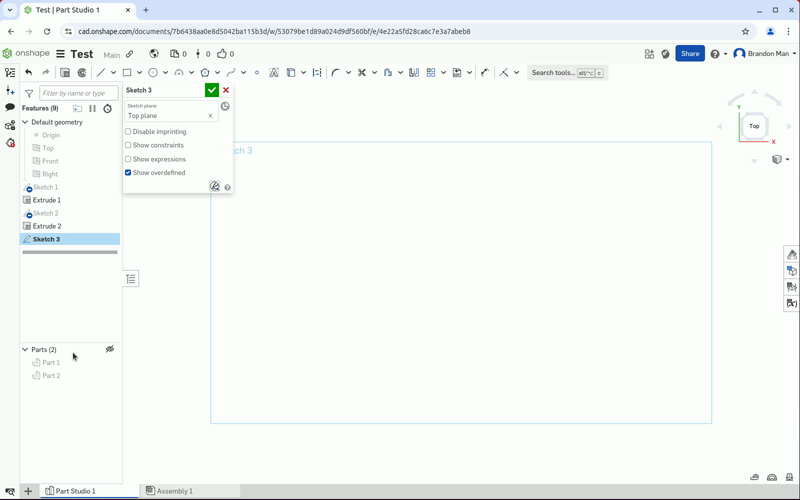
key(c)
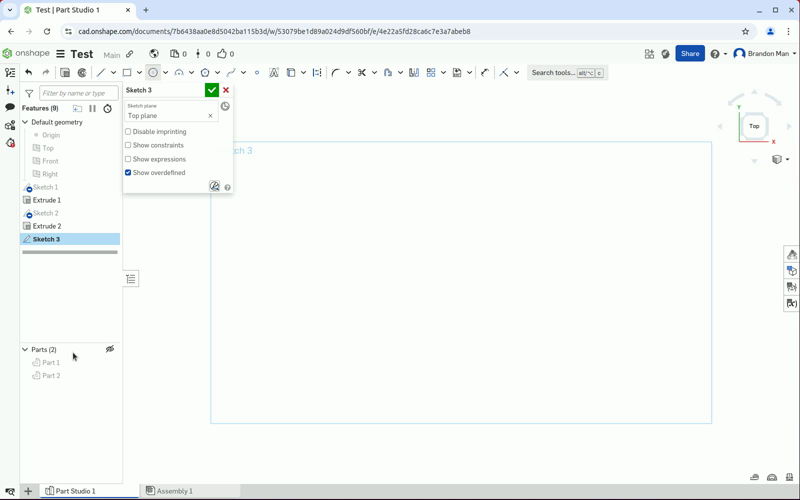
key_down(shift)
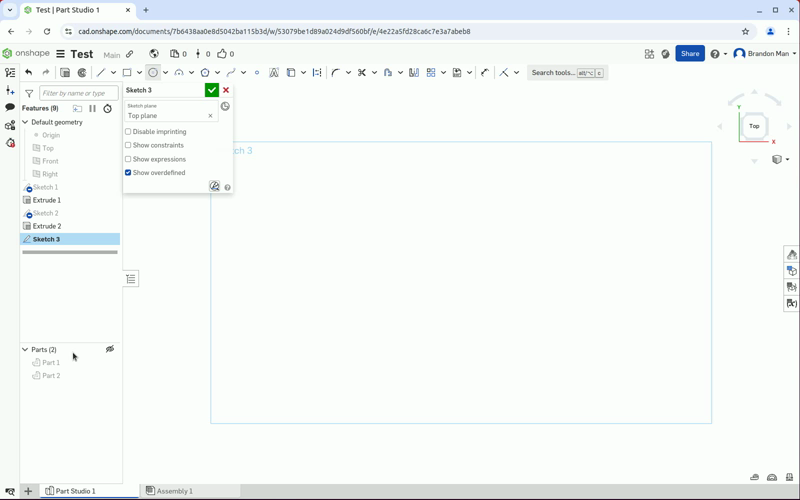
mouse_move(461, 282)
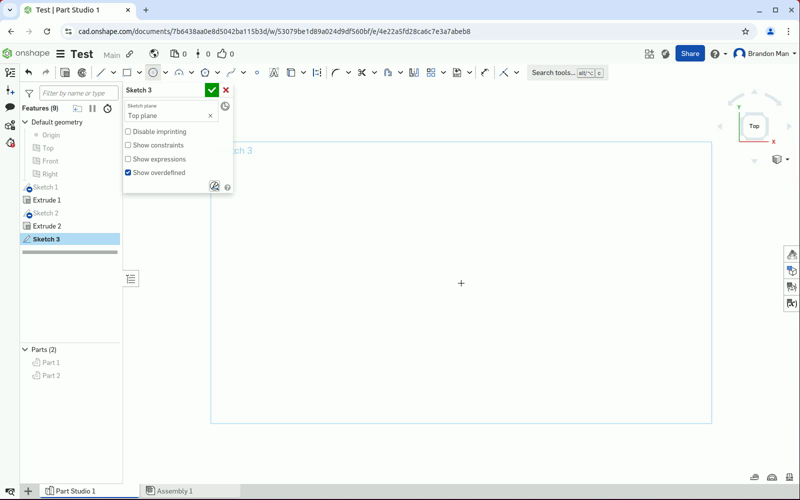
click(461, 282)
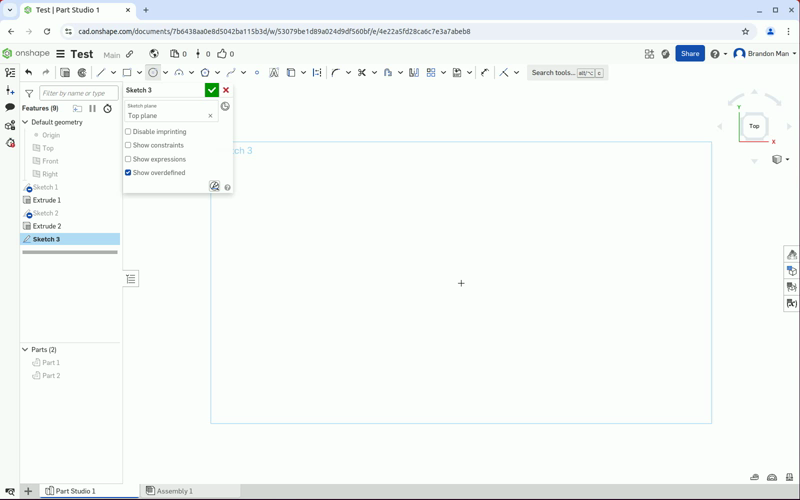
key_up(shift)
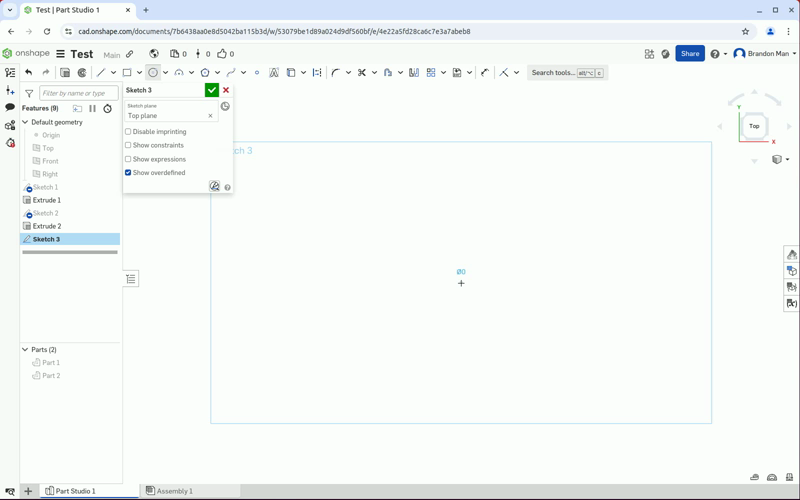
mouse_move(531, 282)
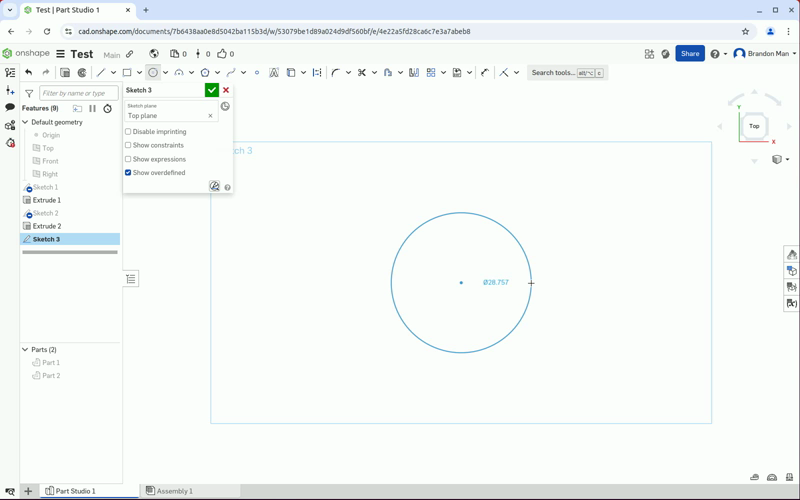
click(531, 282)
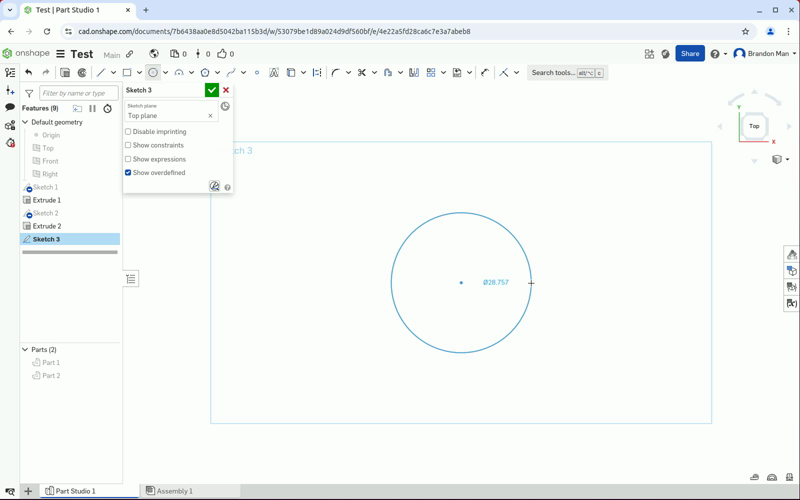
key(esc)
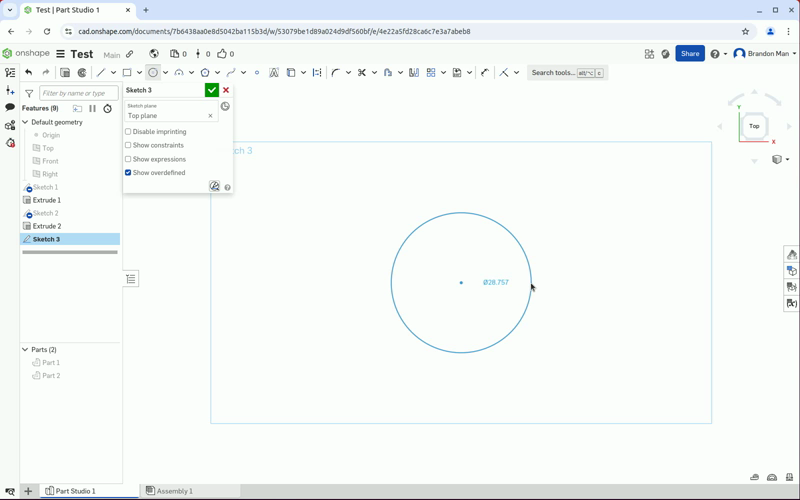
key(c)
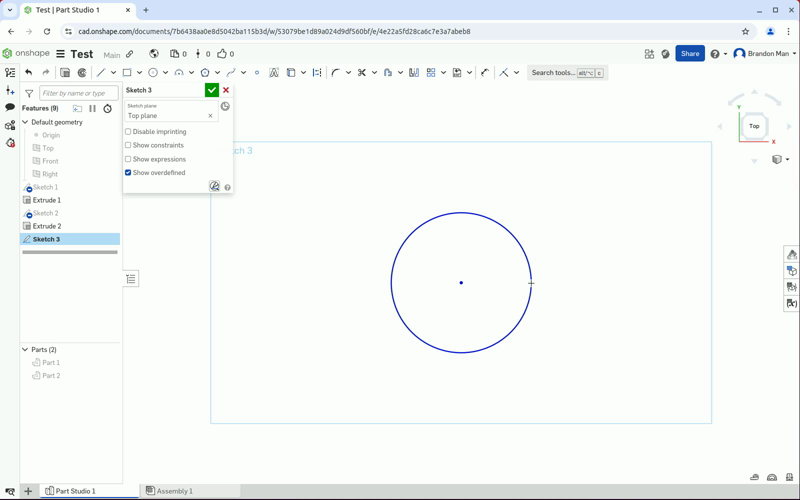
key_down(shift)
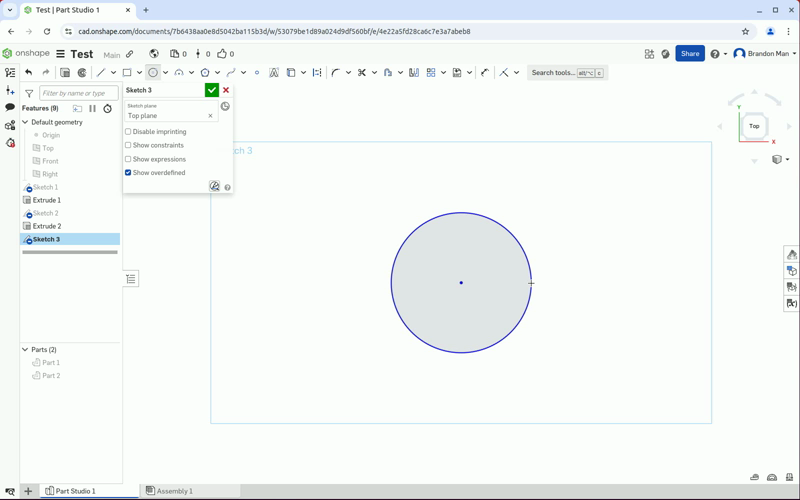
mouse_move(461, 282)
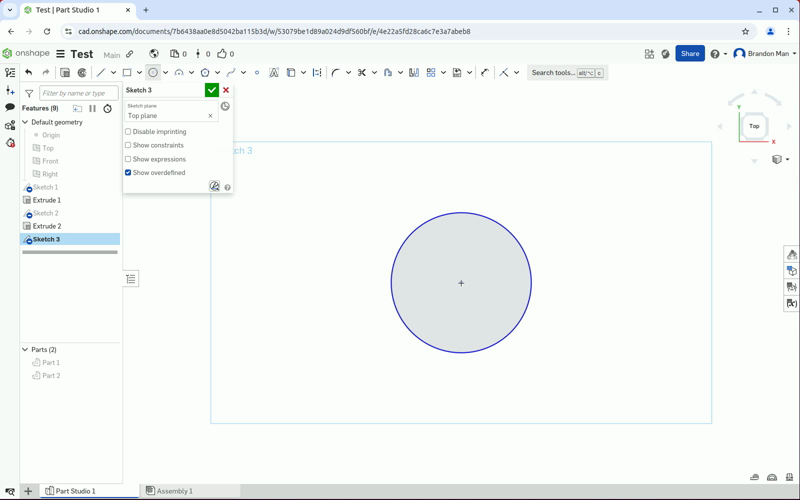
click(461, 282)
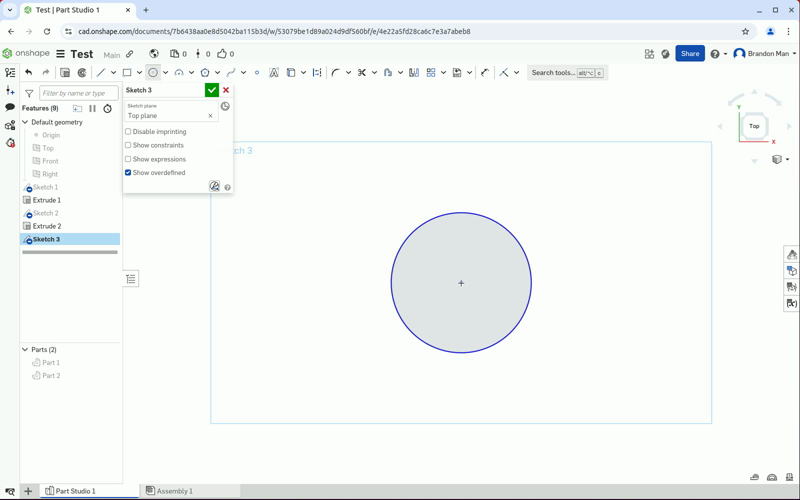
key_up(shift)
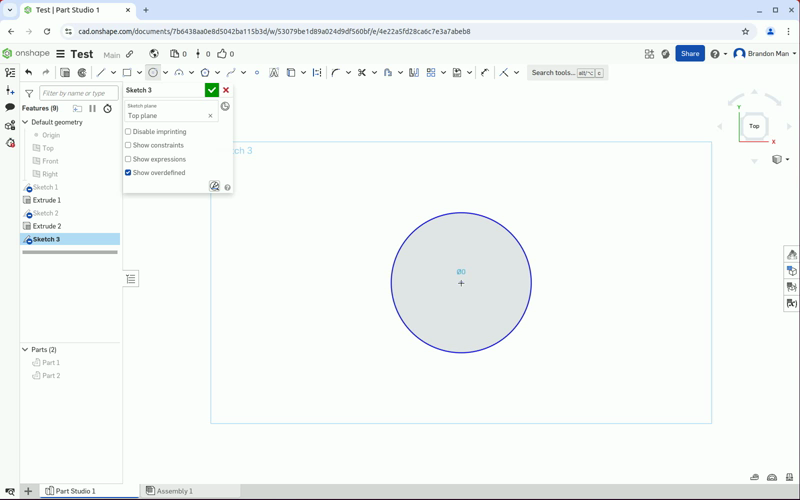
mouse_move(523, 282)
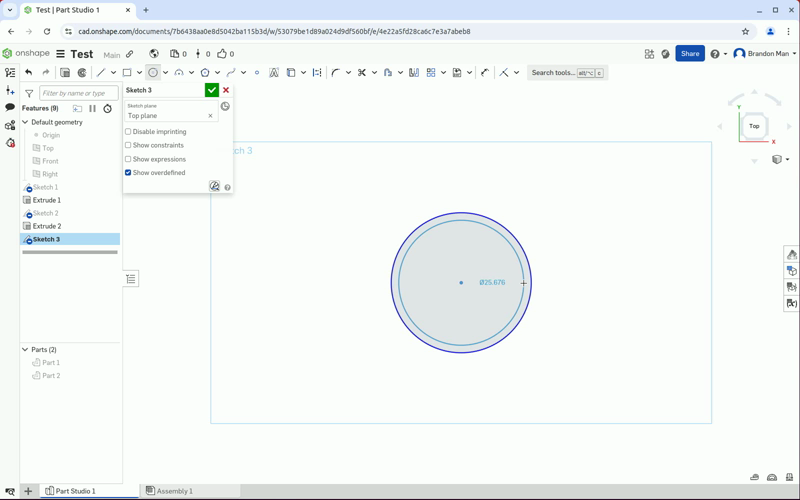
click(523, 282)
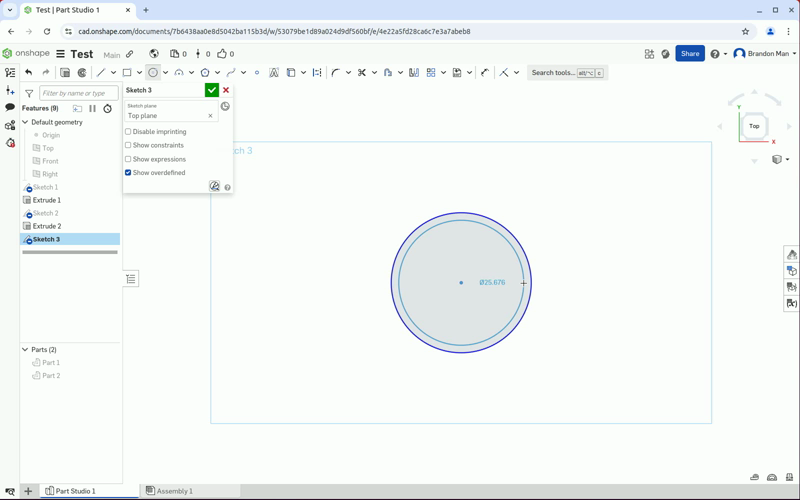
key(esc)
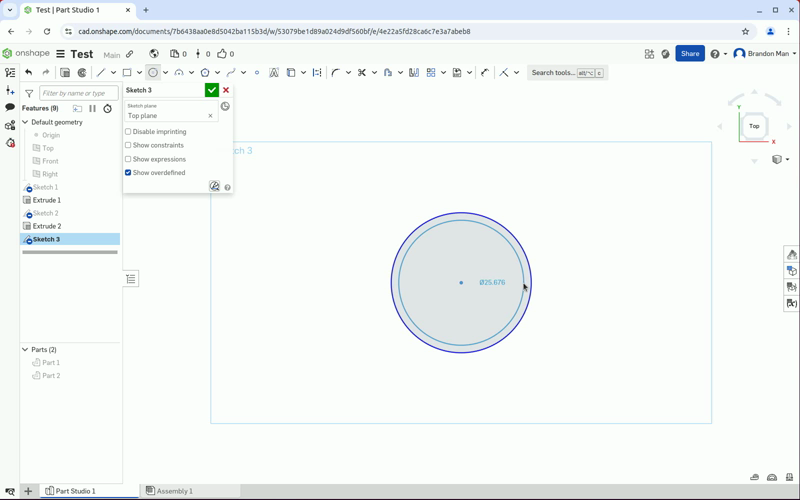
mouse_move(497, 226)
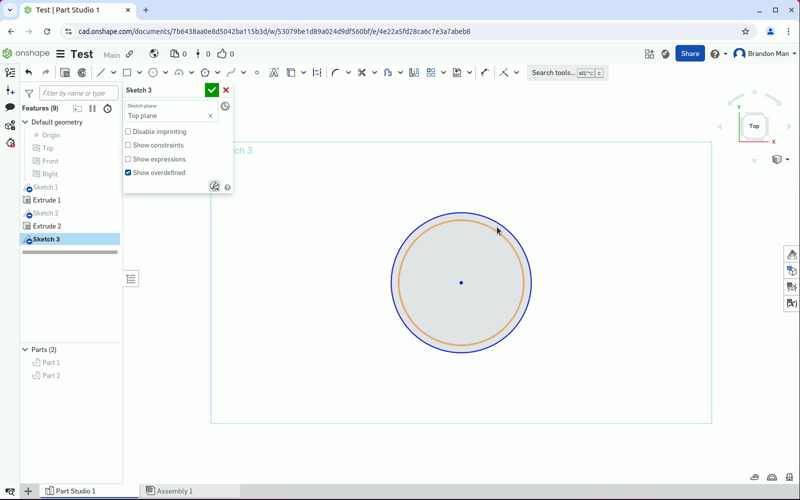
click(497, 226)
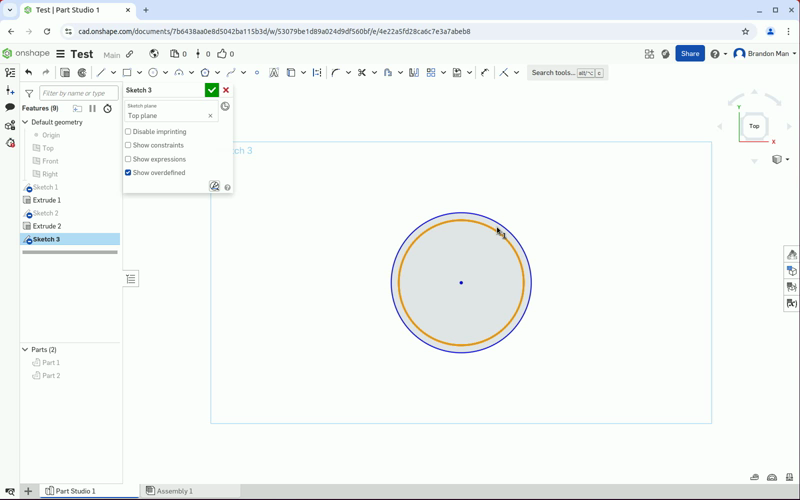
mouse_move(73, 352)
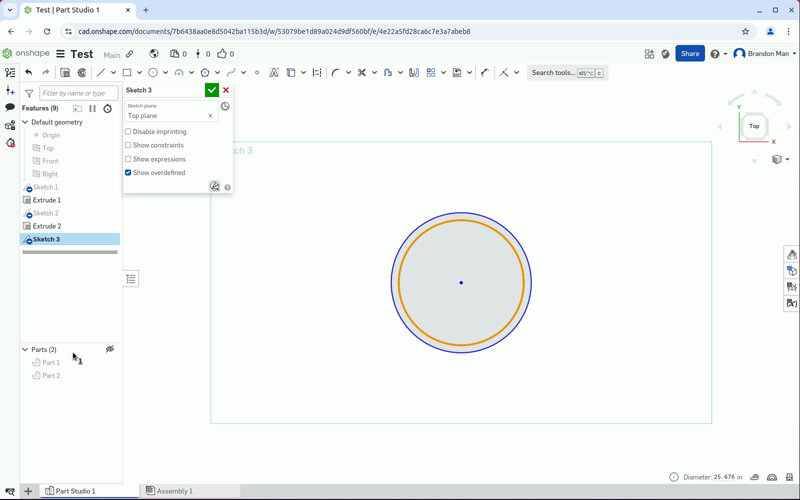
key(shift+y)
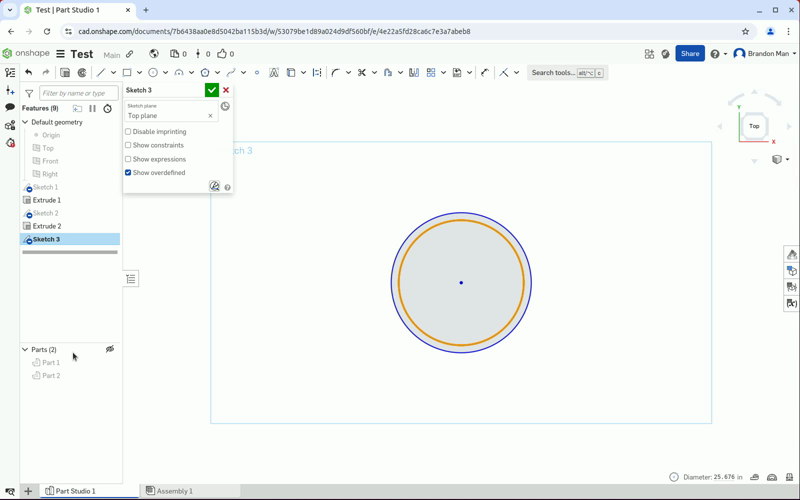
key(shift+e)
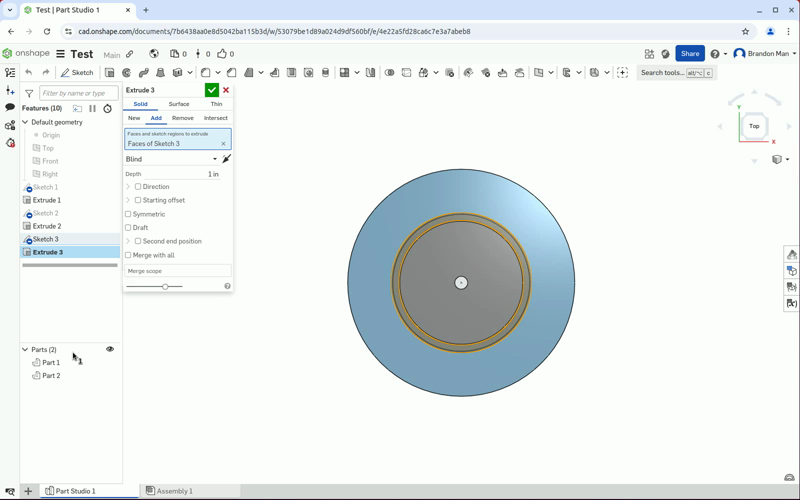
mouse_move(143, 106)
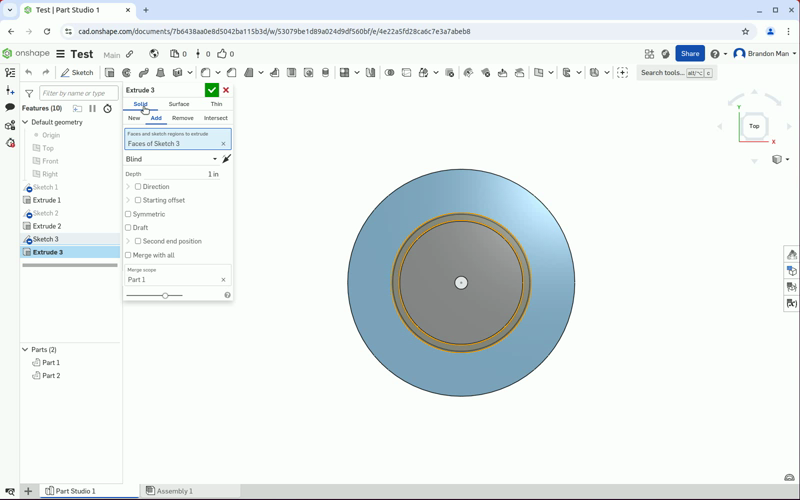
click(143, 106)
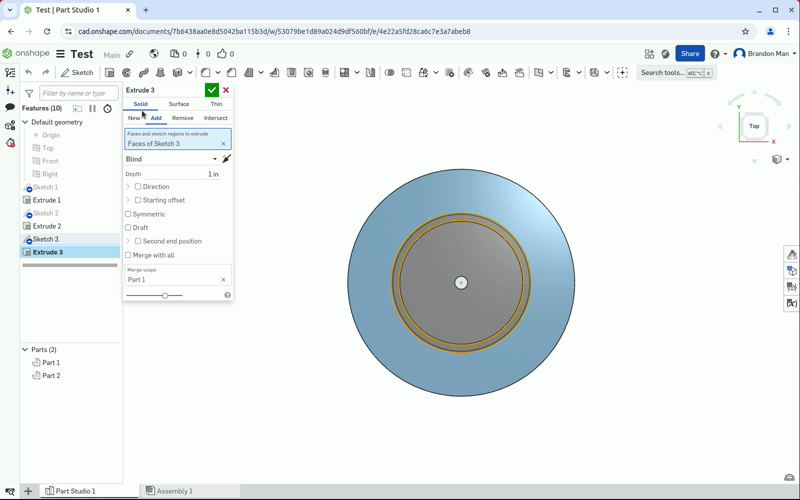
mouse_move(137, 120)
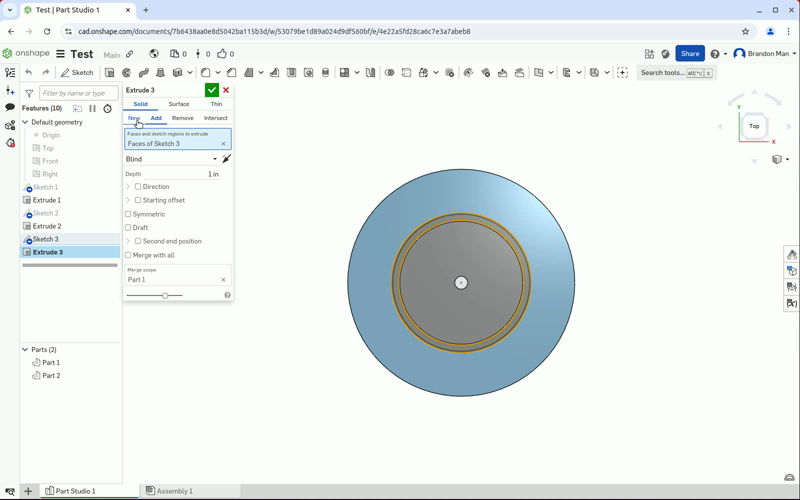
click(137, 120)
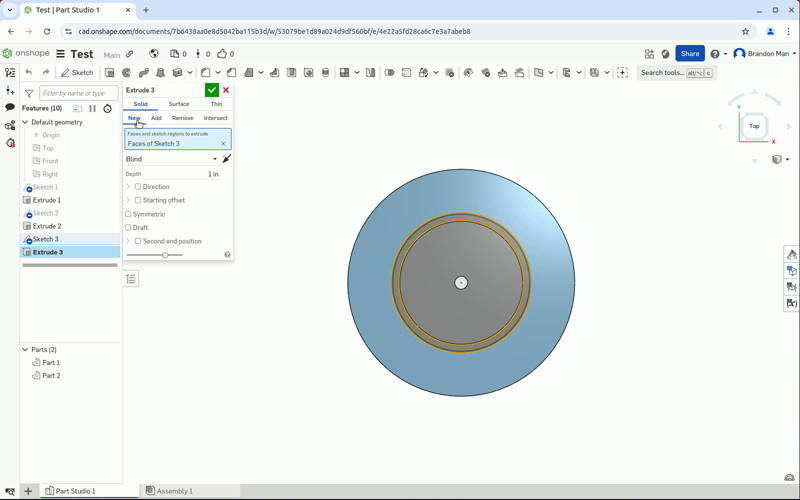
key(tab, 4)
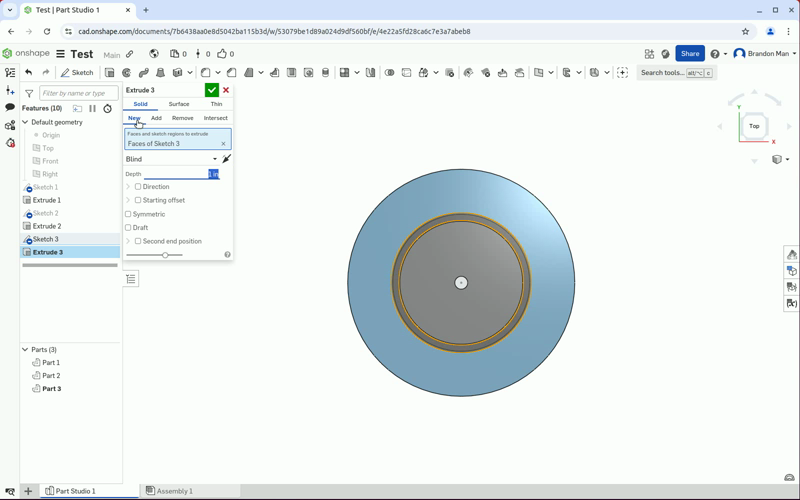
text(1.685)
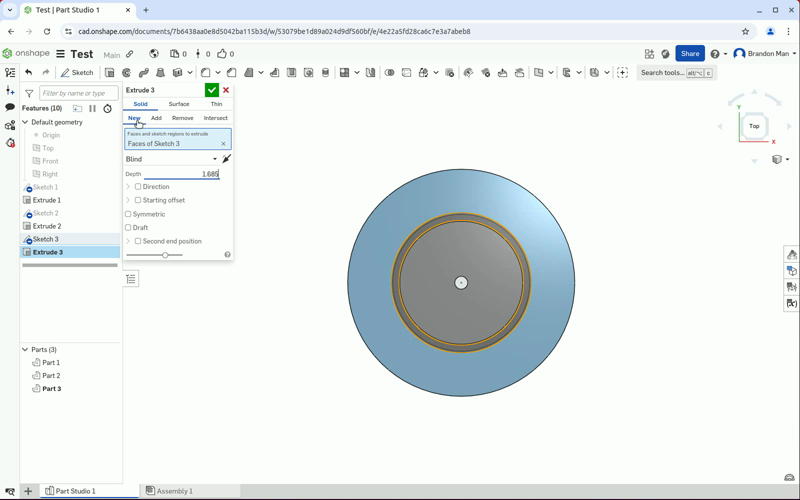
key(enter)
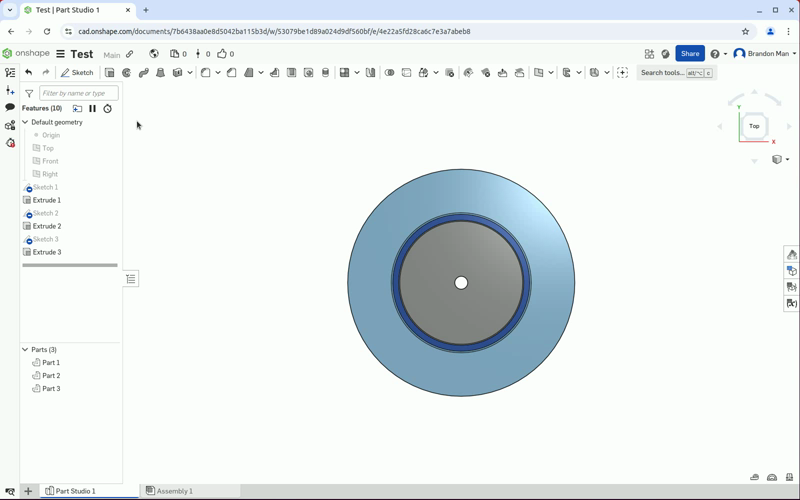
key(shift+h)
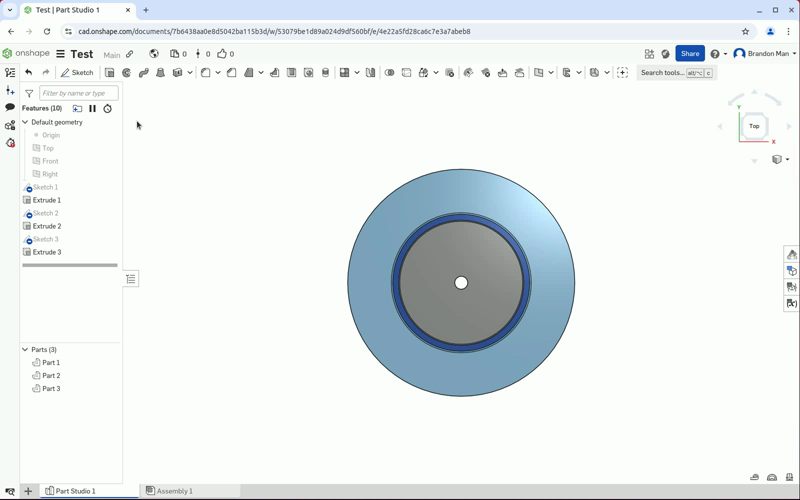
key(shift+h)
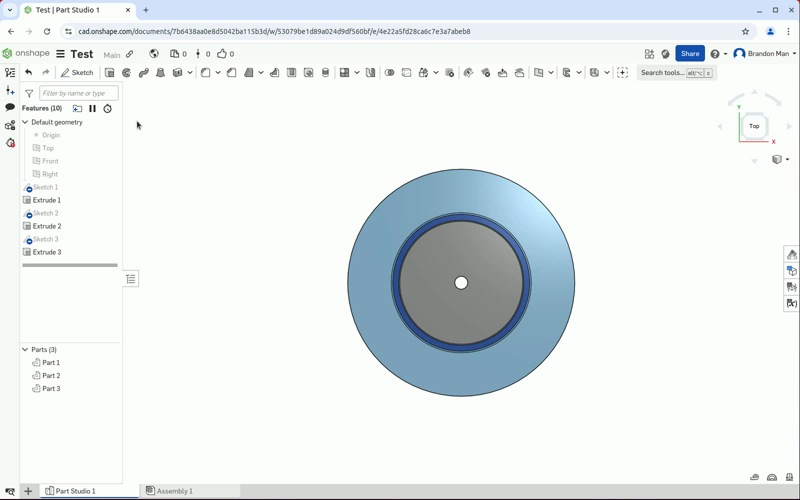
mouse_move(73, 189)
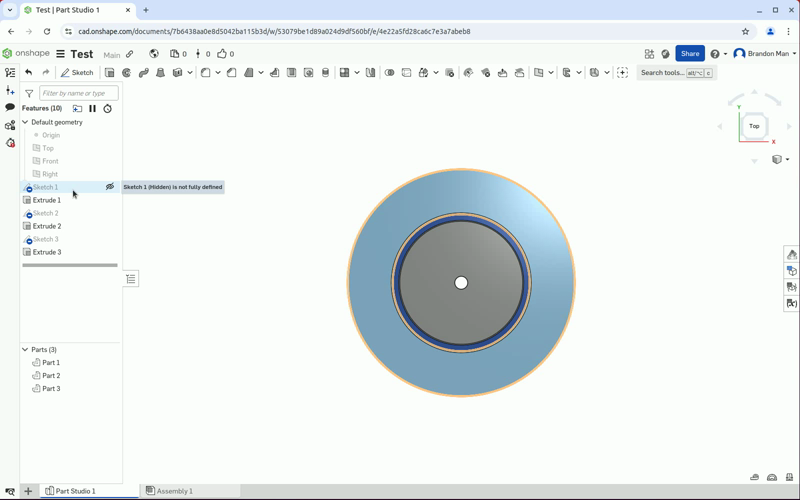
click(73, 189)
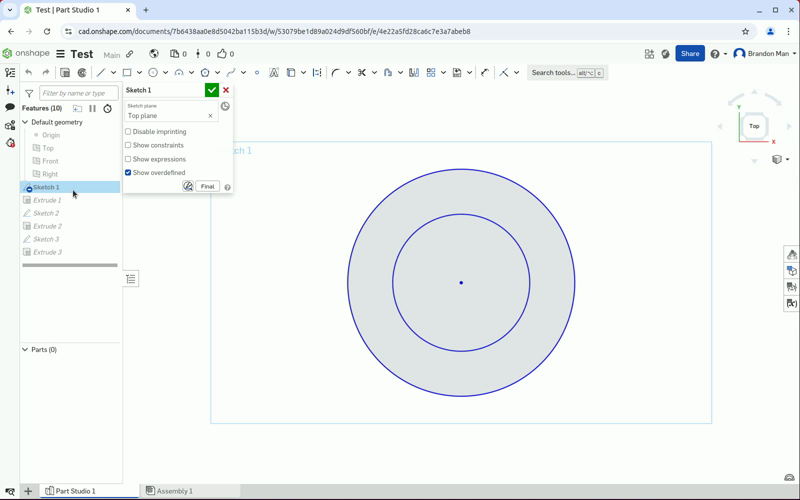
mouse_move(229, 92)
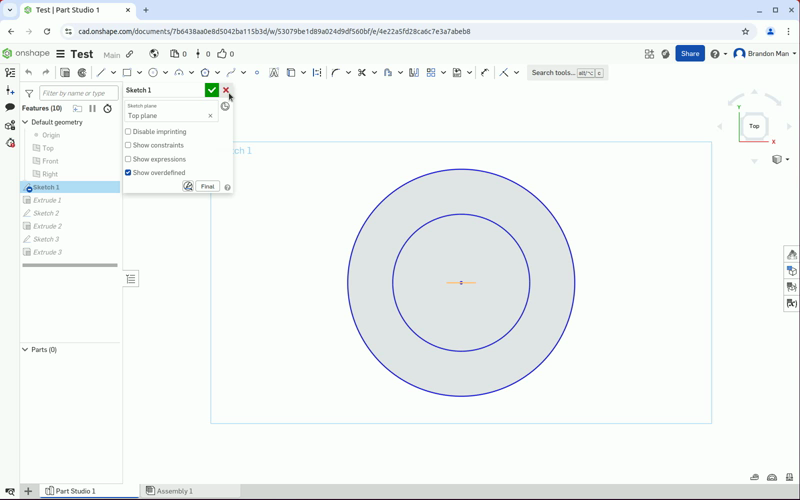
click(229, 92)
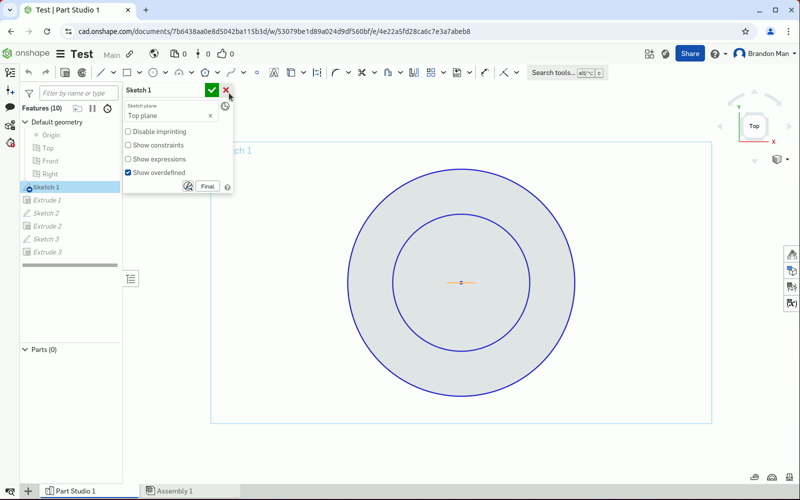
key(shift+s)
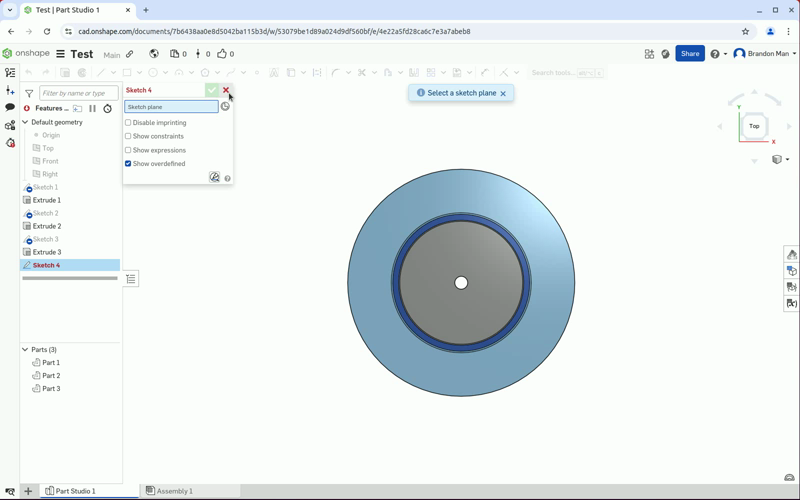
mouse_move(73, 150)
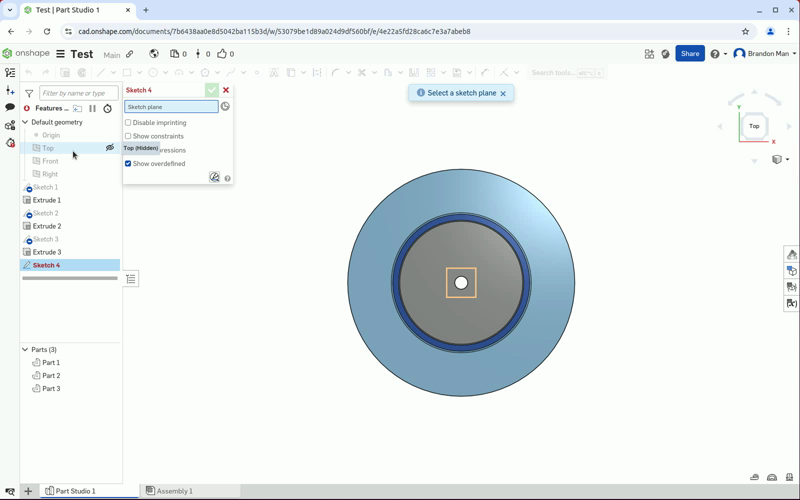
click(73, 150)
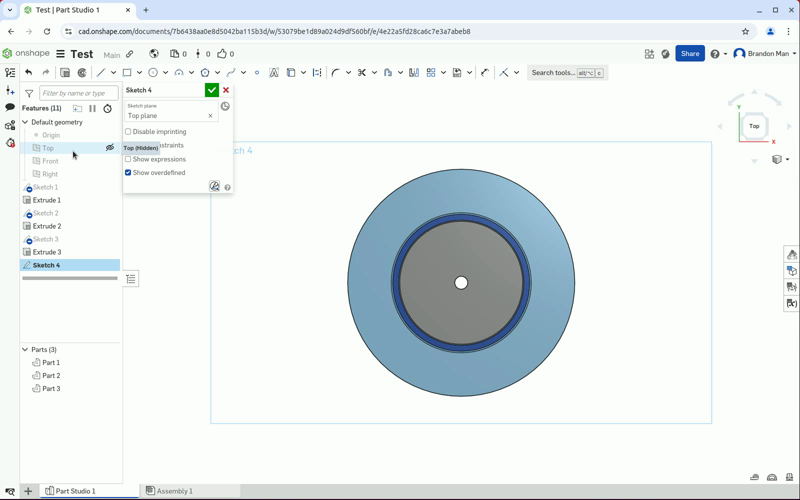
mouse_move(73, 352)
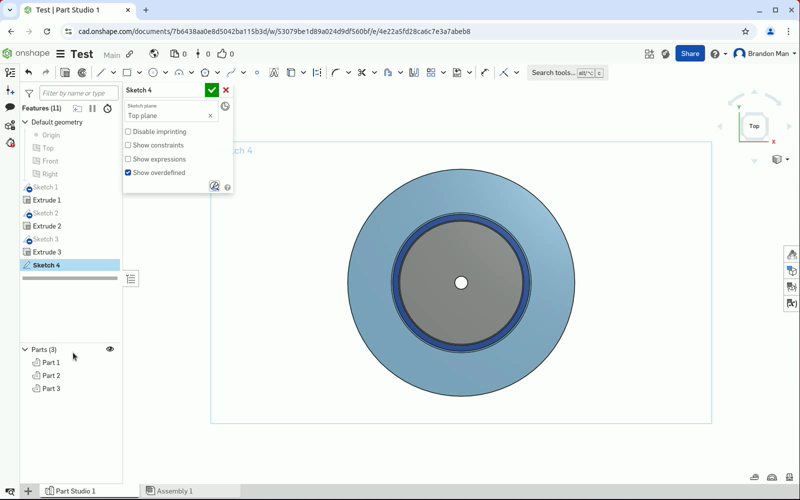
key(y)
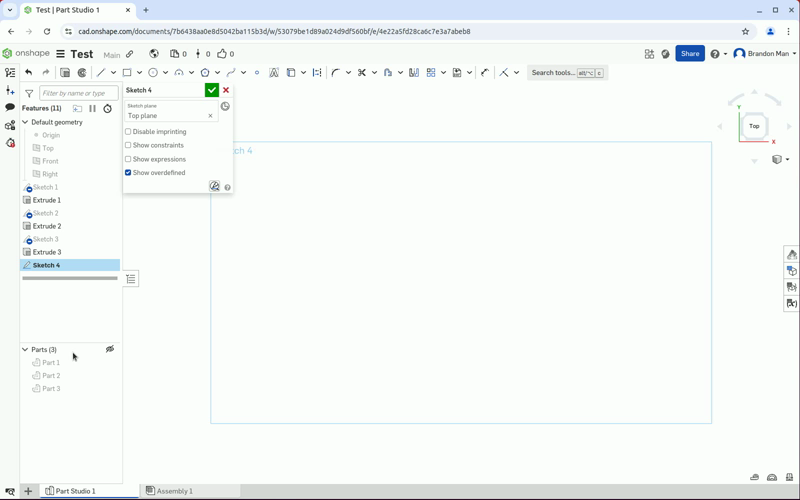
key(c)
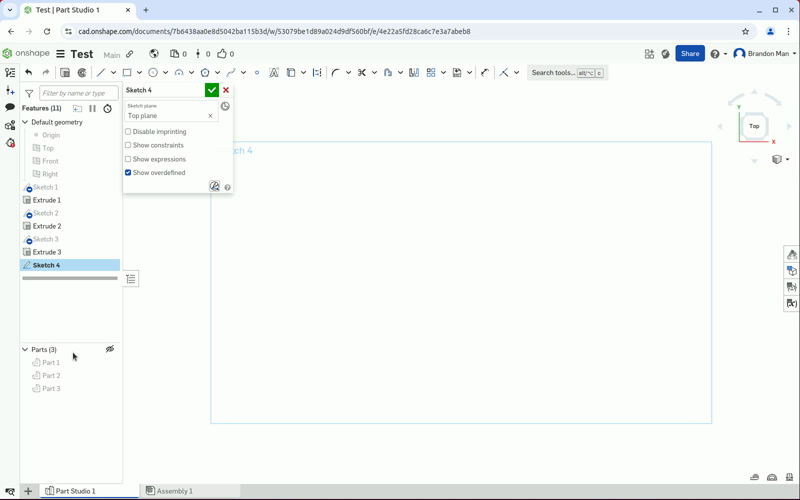
key_down(shift)
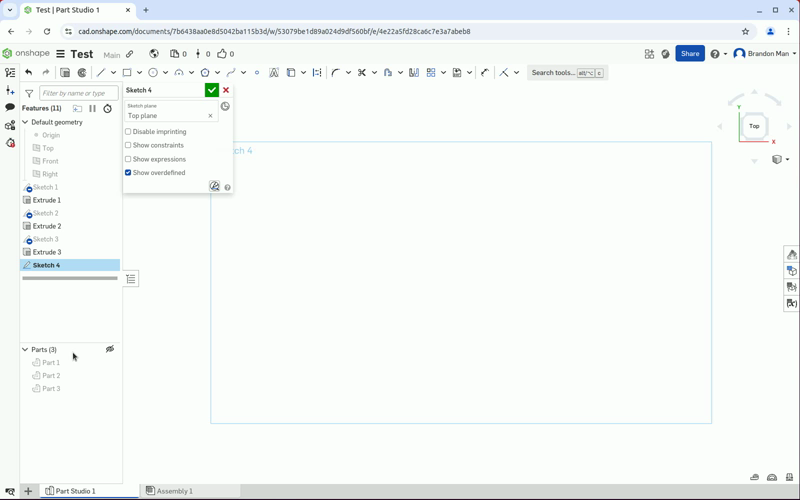
mouse_move(461, 282)
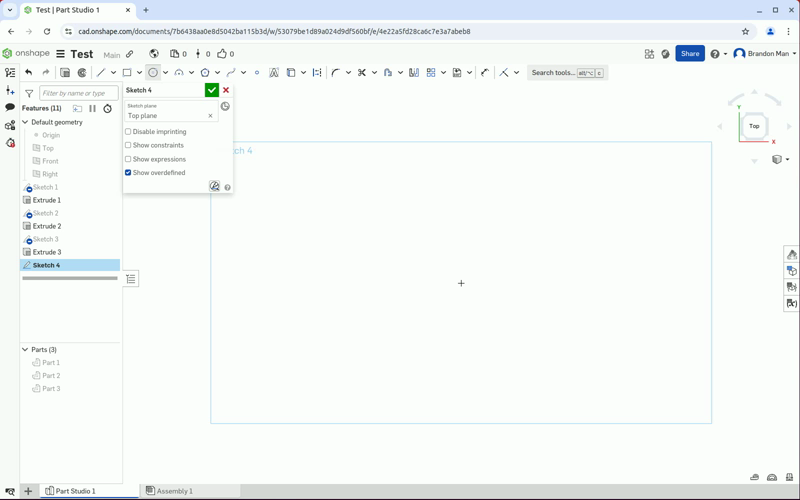
click(461, 282)
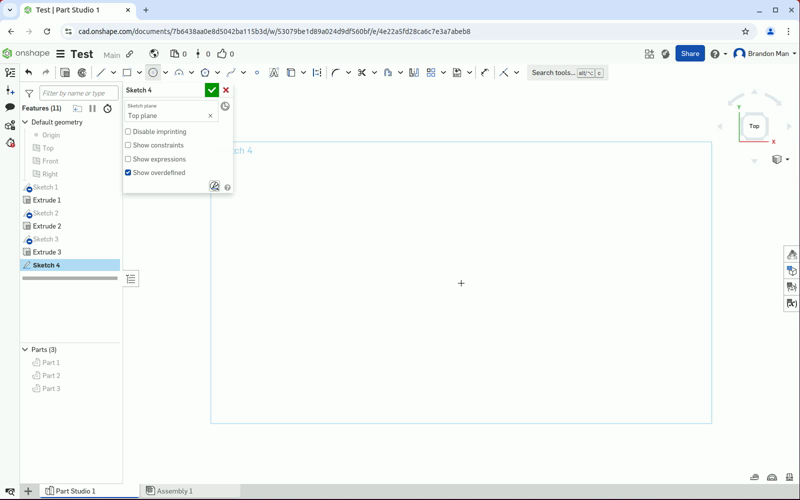
key_up(shift)
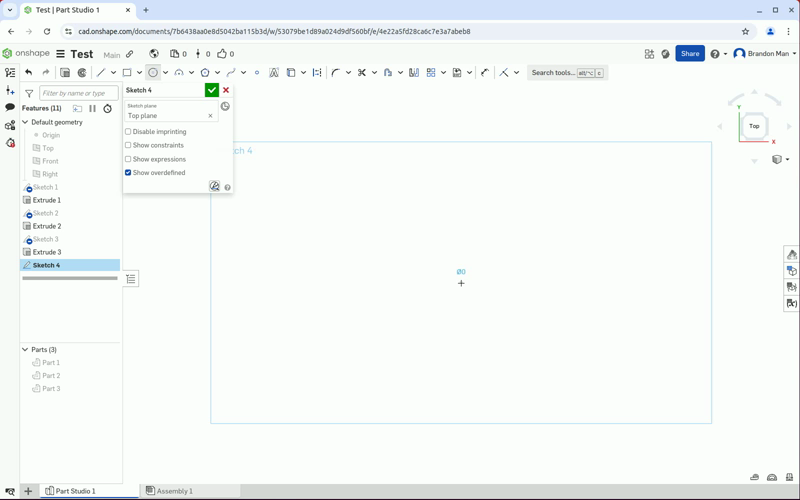
mouse_move(531, 282)
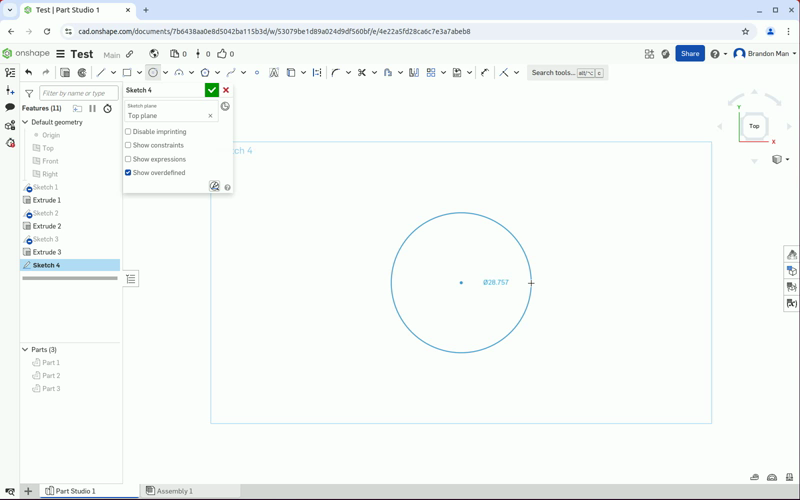
click(531, 282)
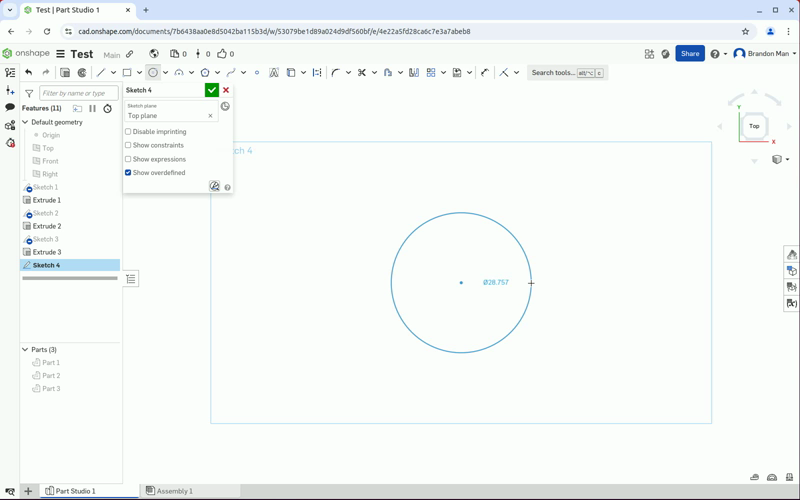
key(esc)
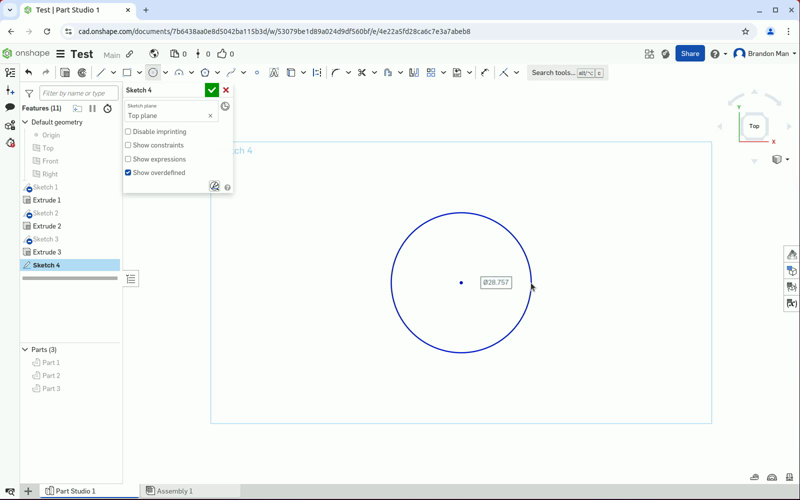
key(c)
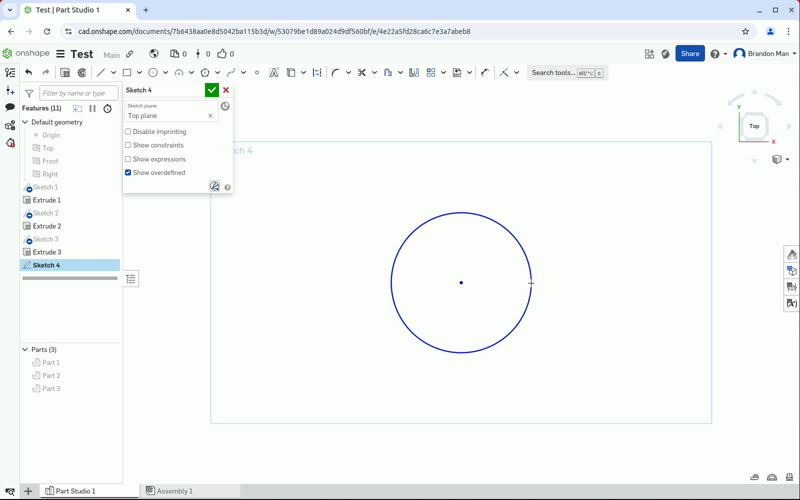
key_down(shift)
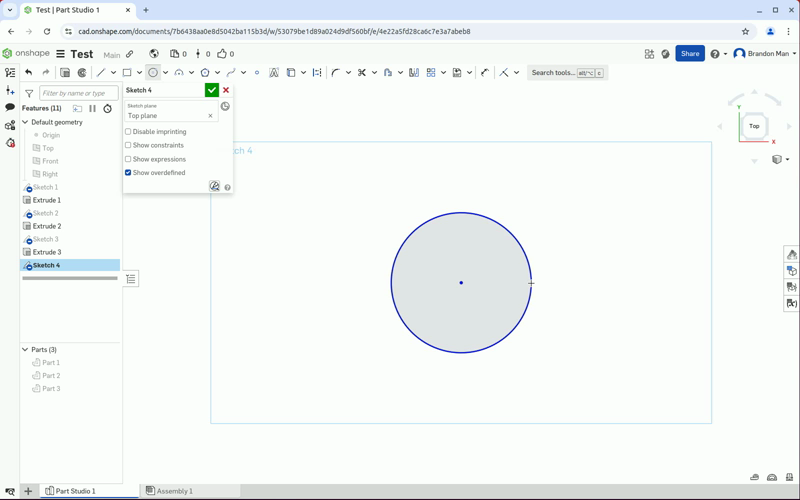
mouse_move(461, 282)
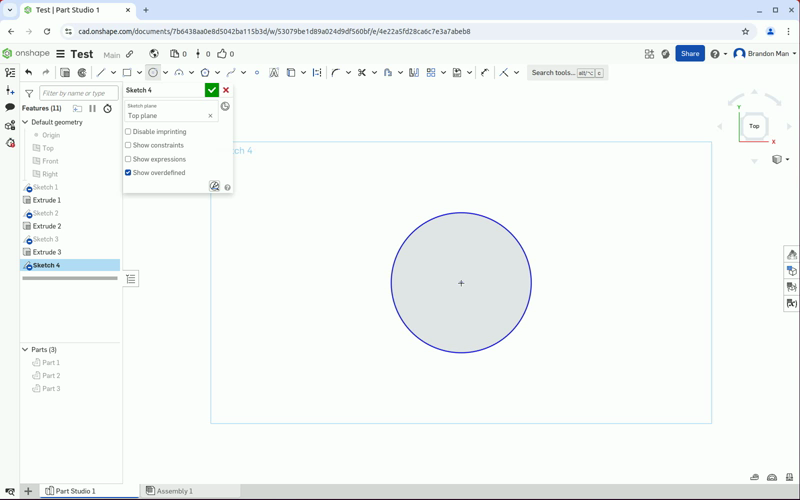
click(461, 282)
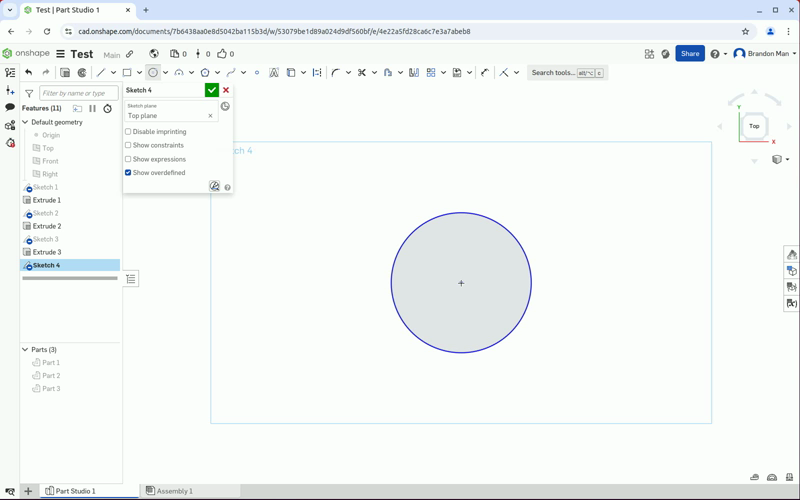
key_up(shift)
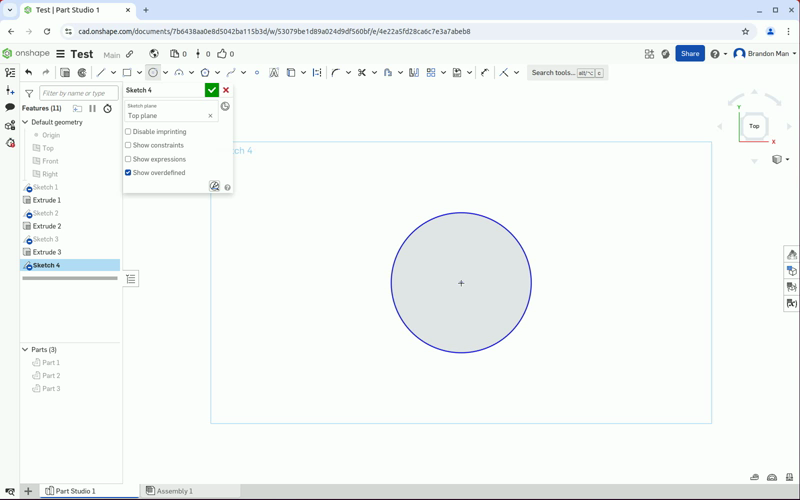
mouse_move(523, 282)
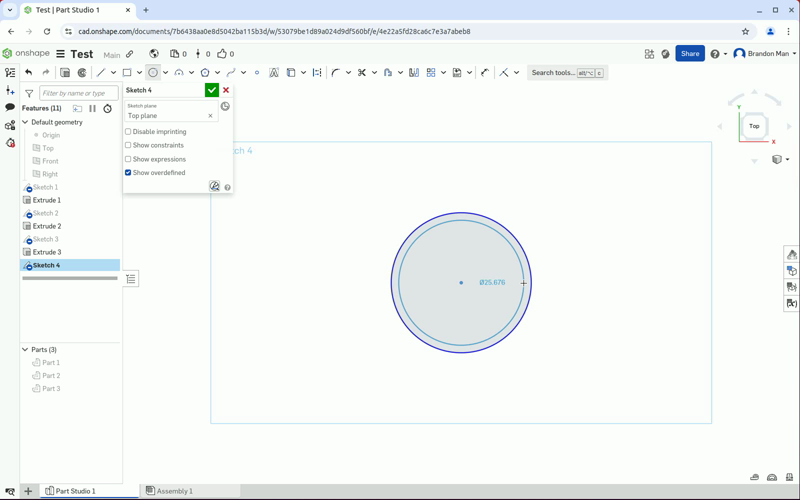
click(523, 282)
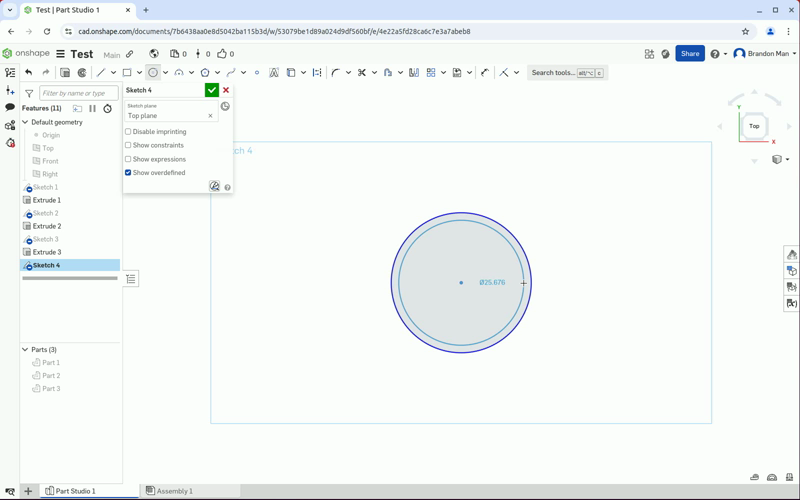
key(esc)
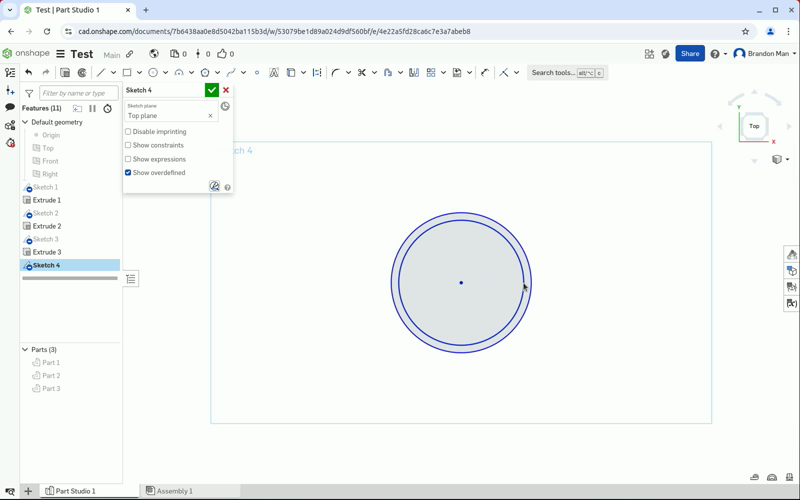
mouse_move(419, 230)
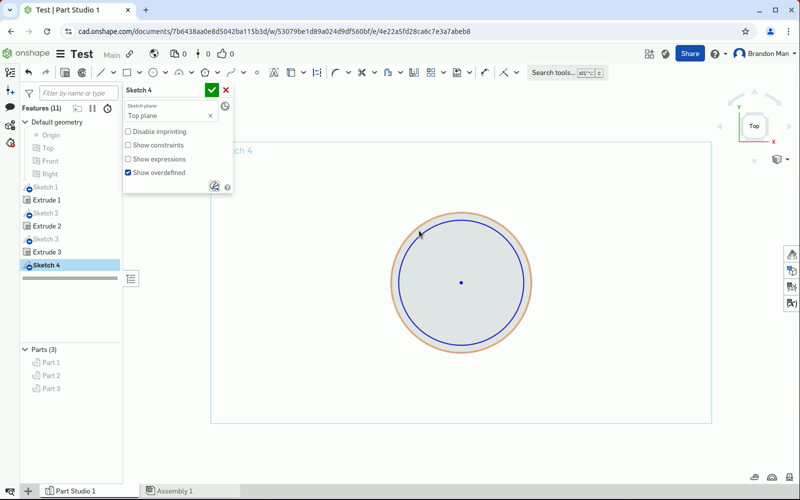
click(419, 230)
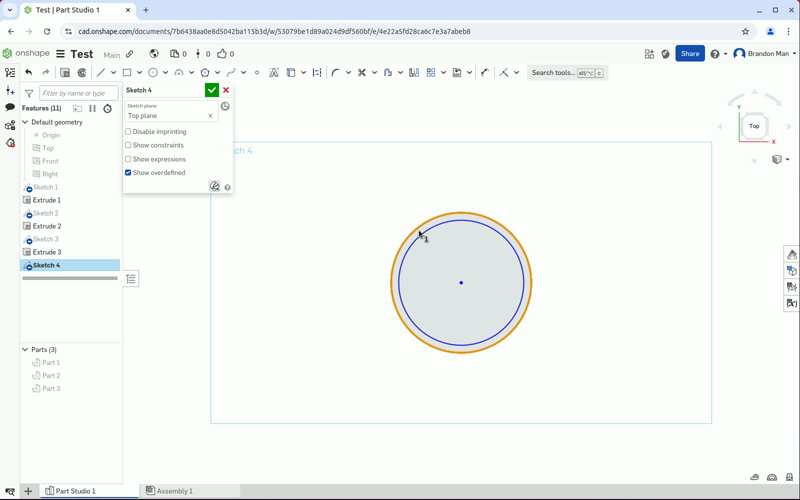
mouse_move(73, 352)
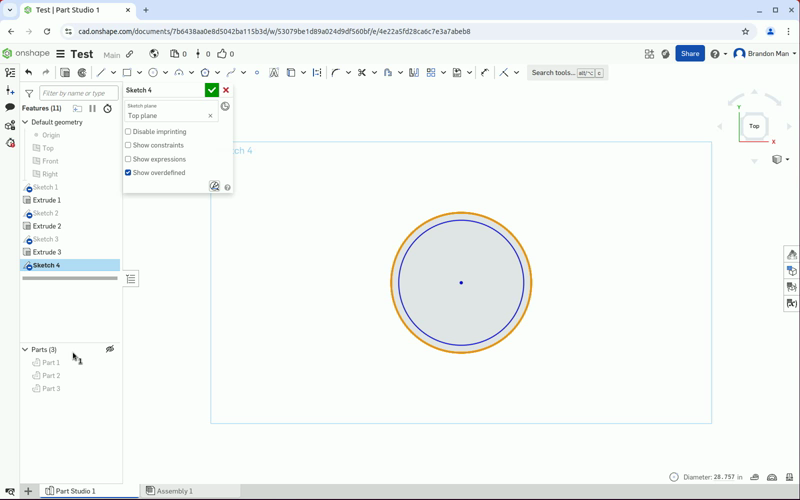
key(shift+y)
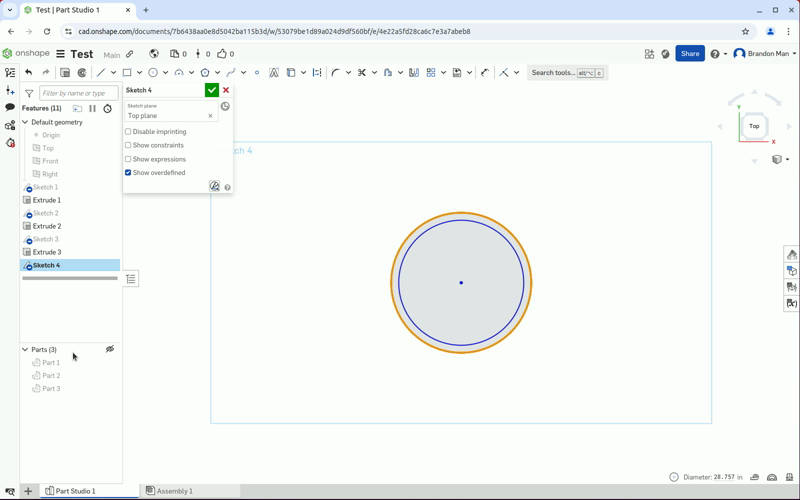
key(shift+e)
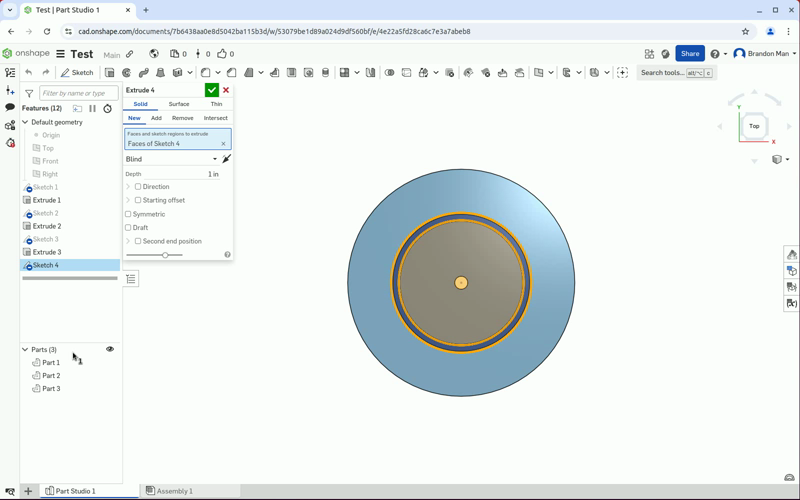
mouse_move(143, 106)
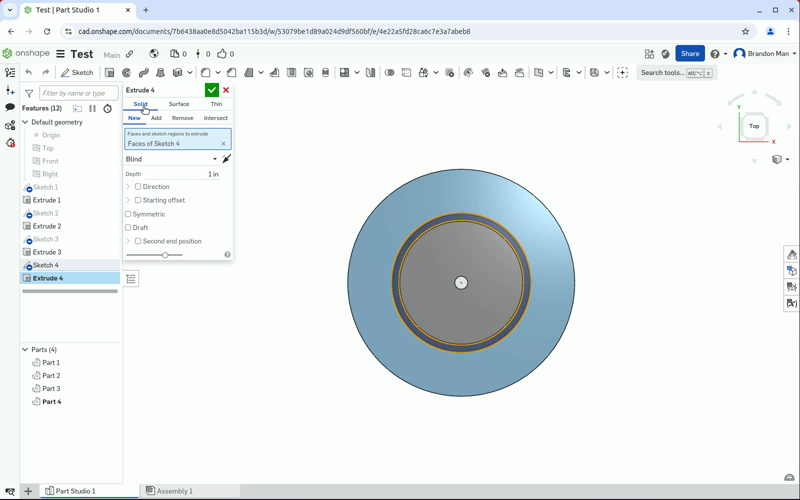
click(143, 106)
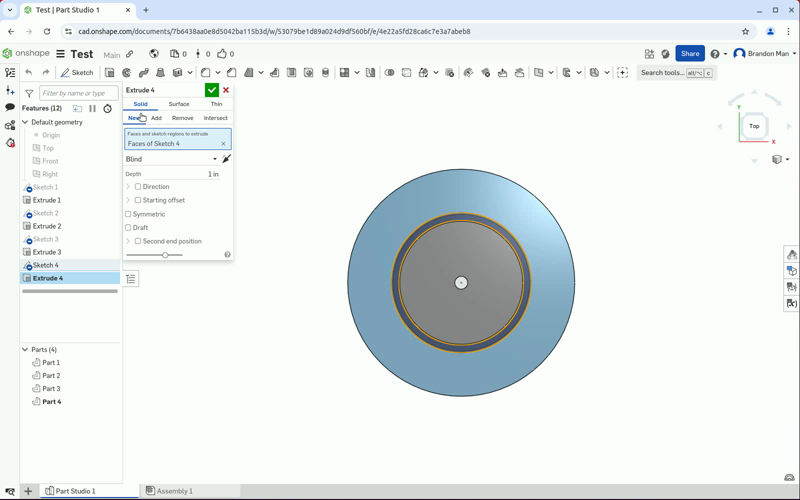
mouse_move(137, 120)
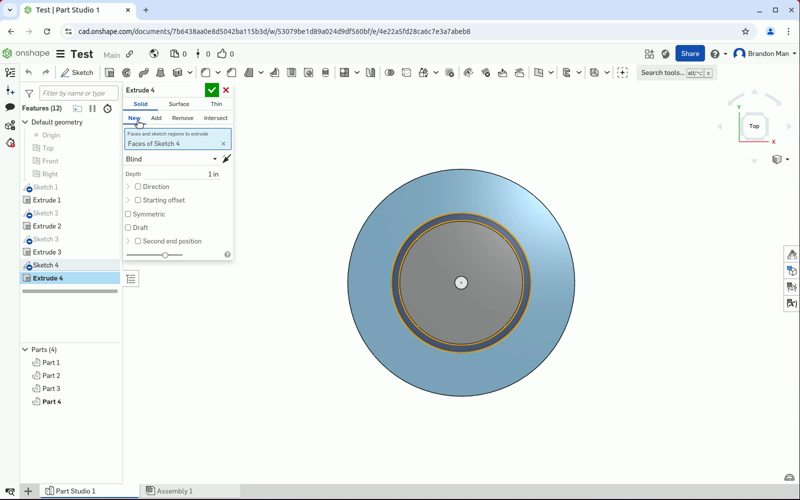
click(137, 120)
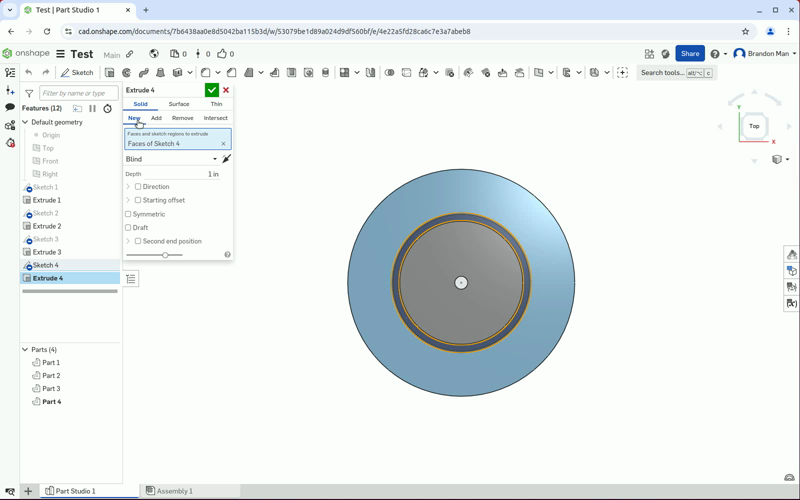
key(tab, 4)
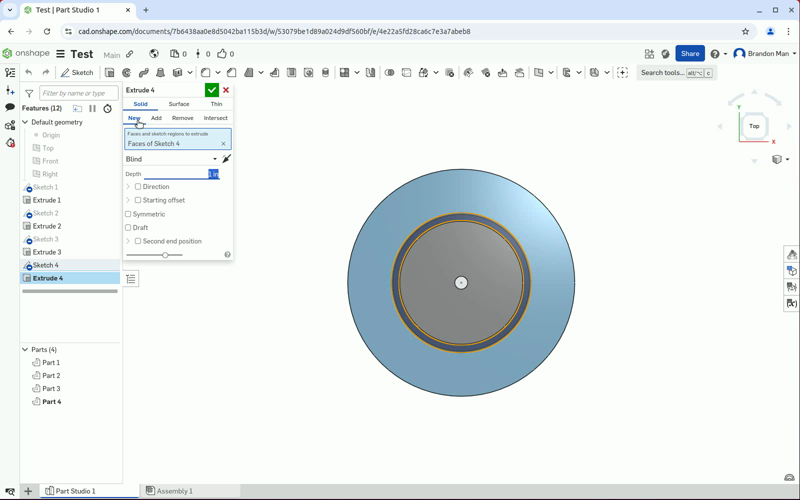
text(17.331)
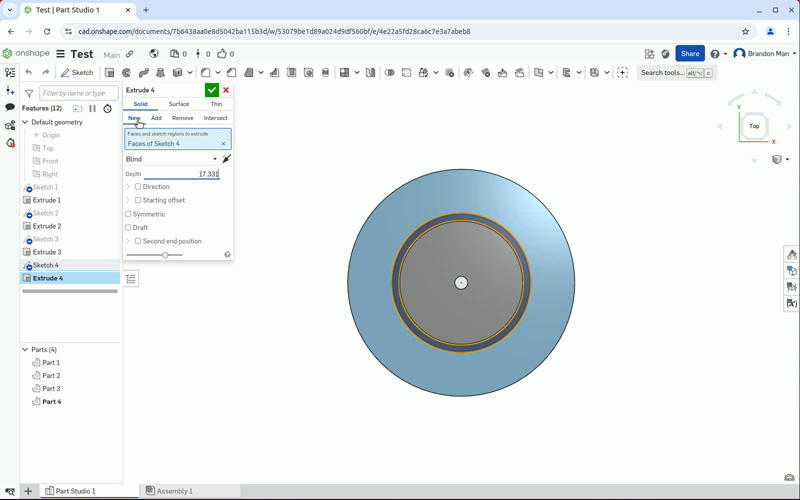
key(enter)
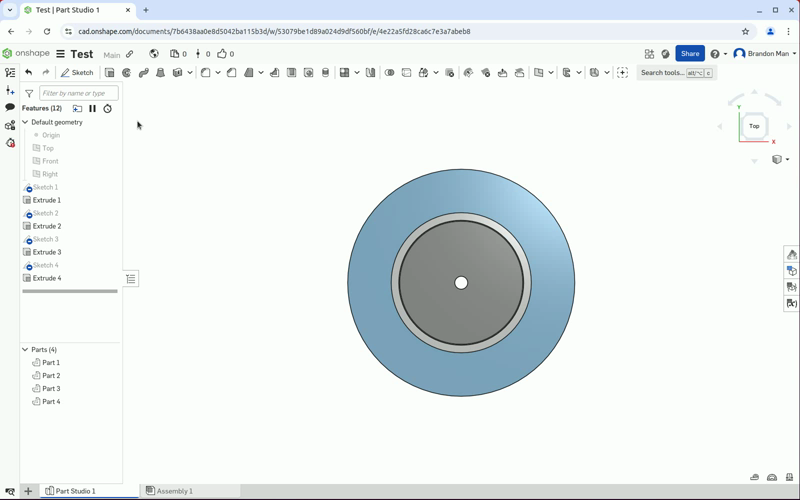
key(shift+h)
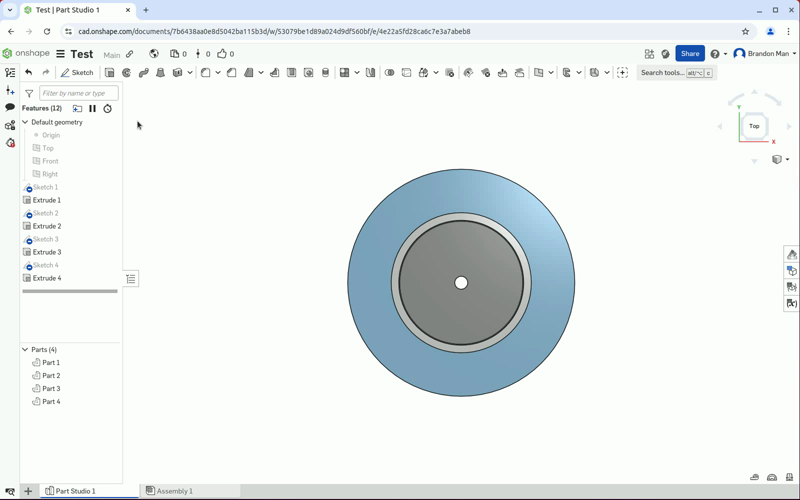
key(shift+h)
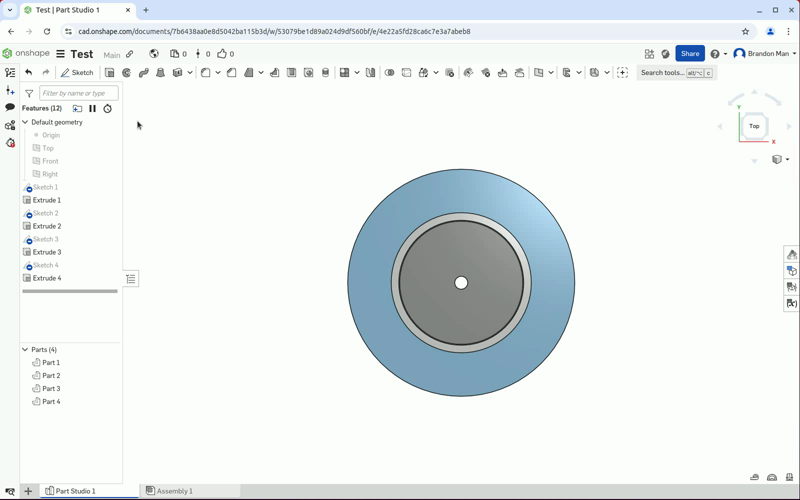
mouse_move(73, 189)
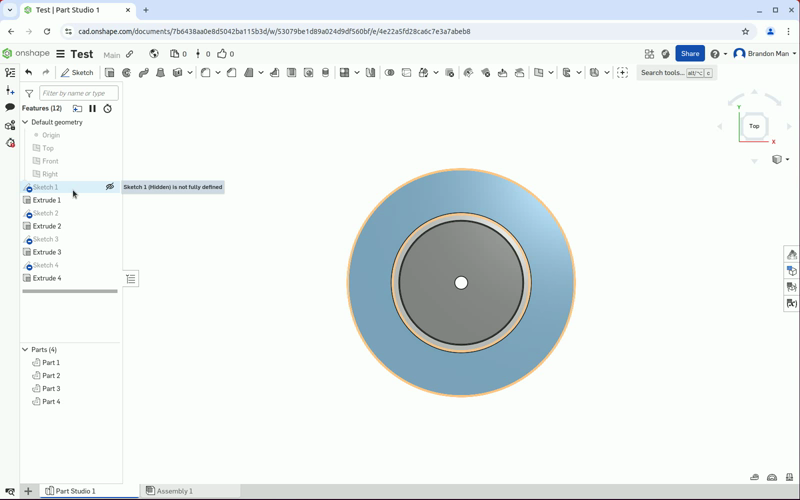
click(73, 189)
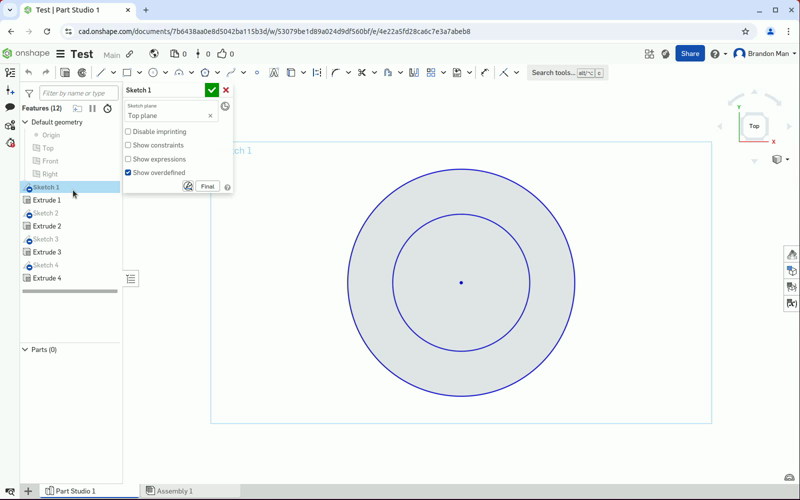
mouse_move(229, 92)
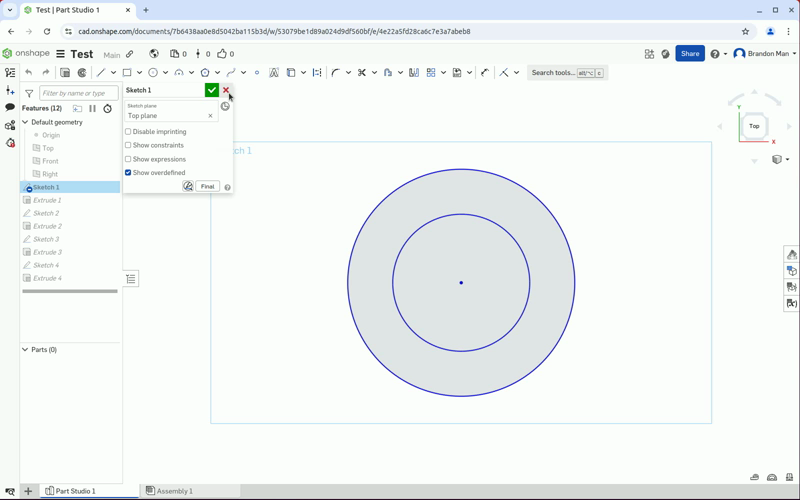
click(229, 92)
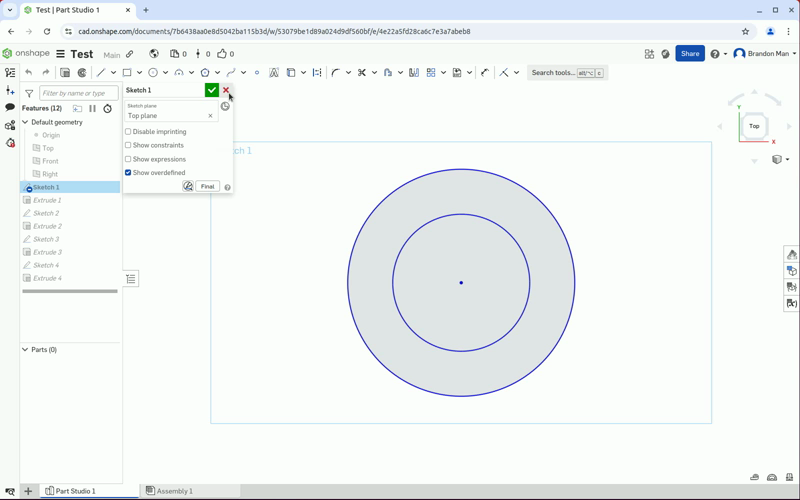
key(shift+s)
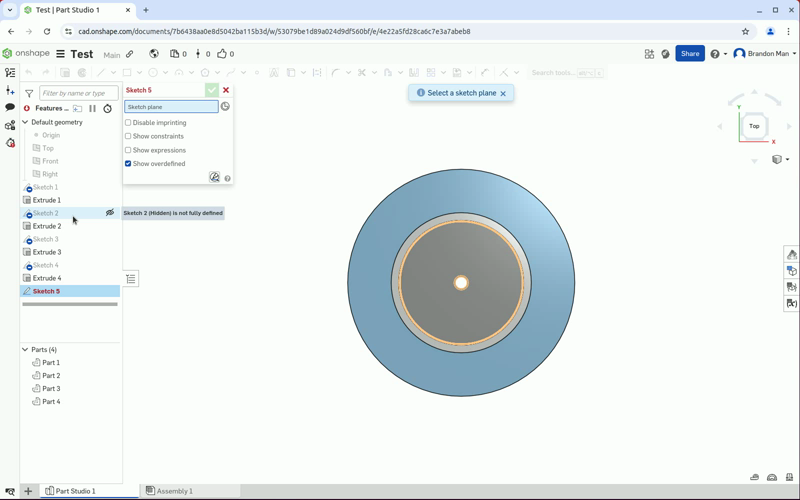
scroll(3)
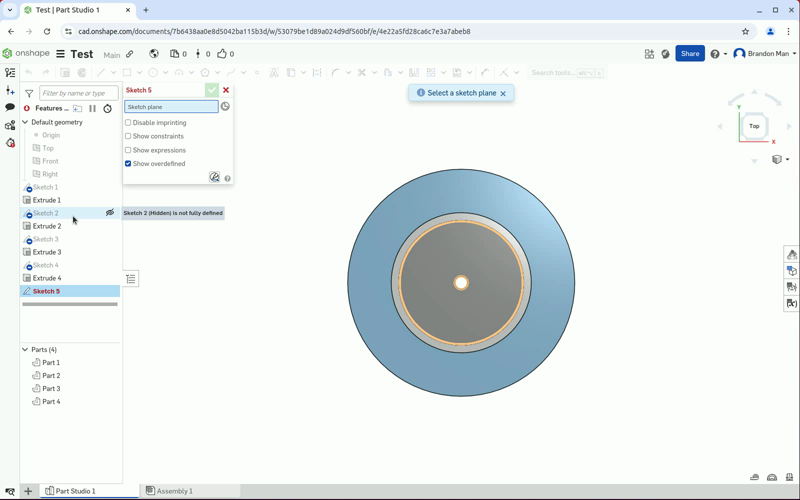
mouse_move(73, 150)
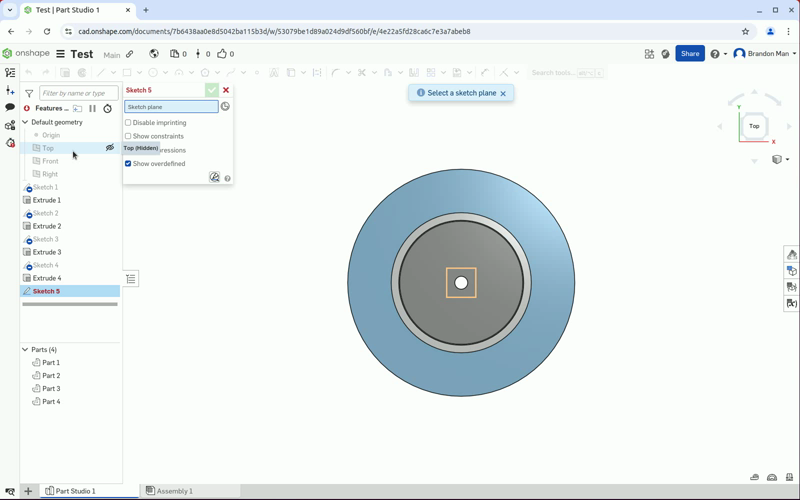
click(73, 150)
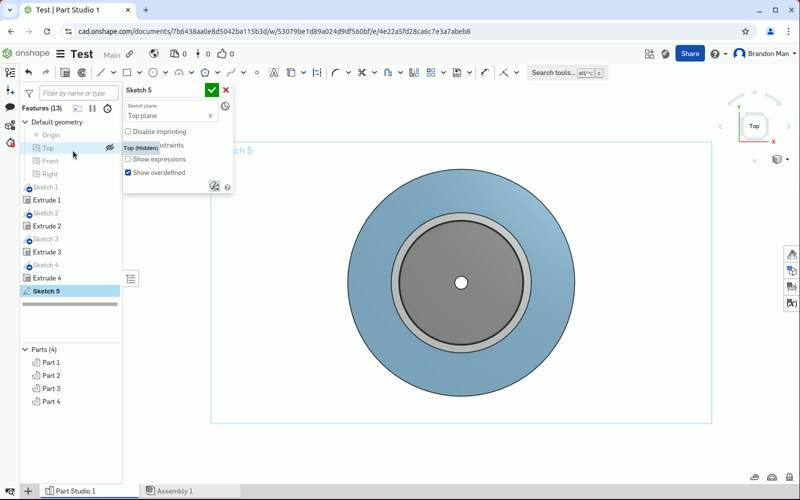
mouse_move(73, 352)
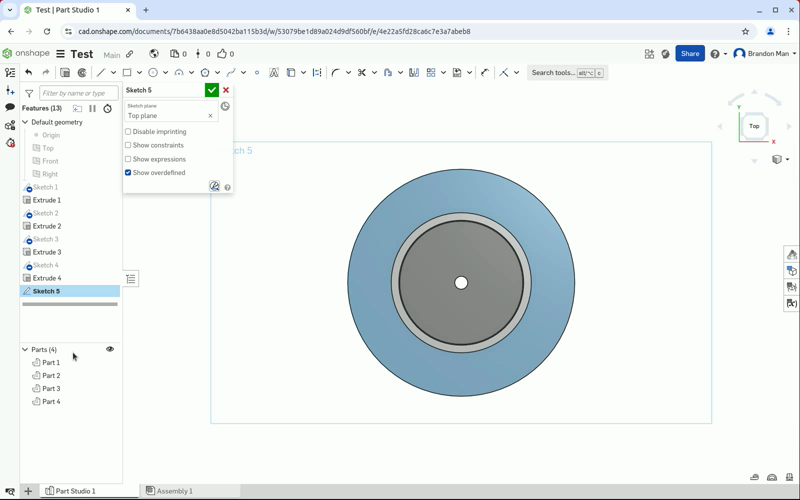
key(y)
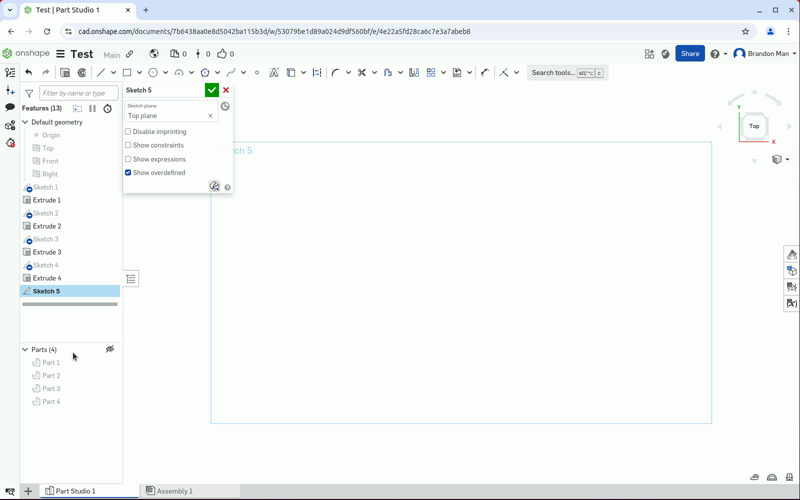
key(c)
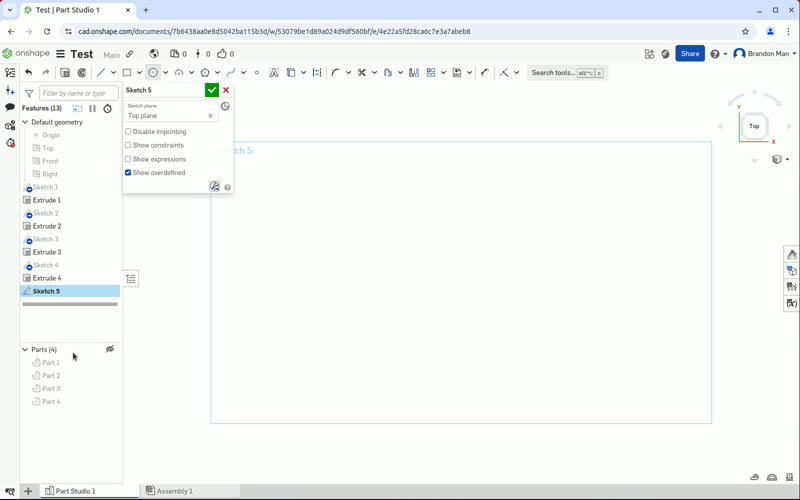
key_down(shift)
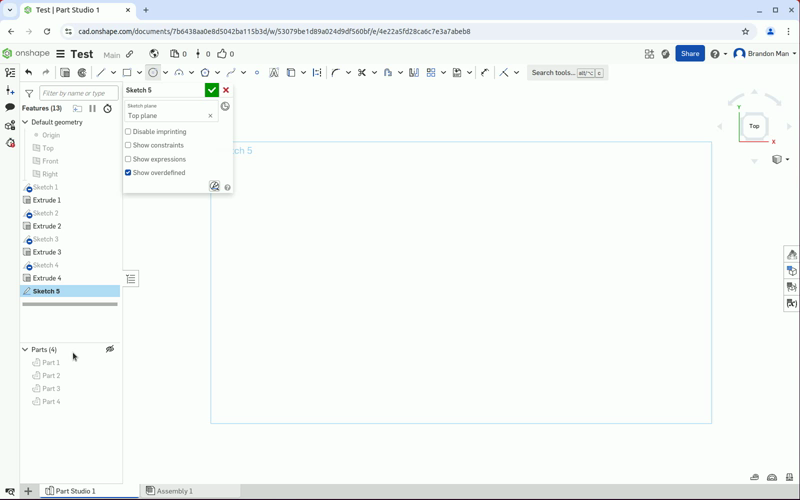
mouse_move(461, 282)
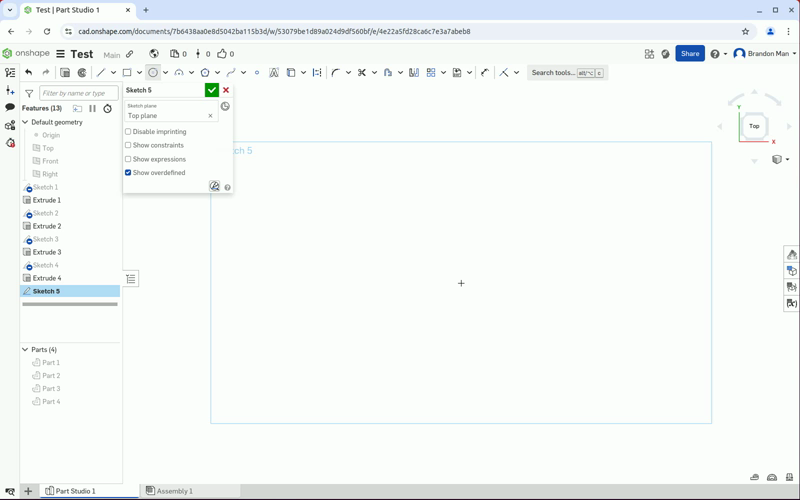
click(461, 282)
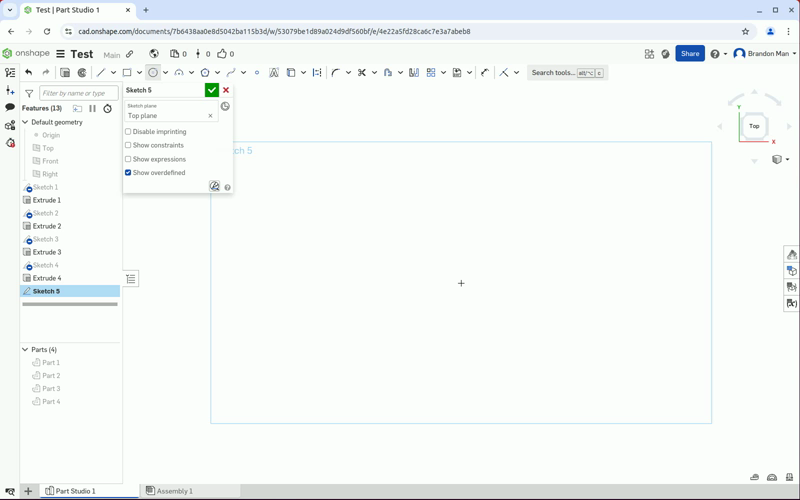
key_up(shift)
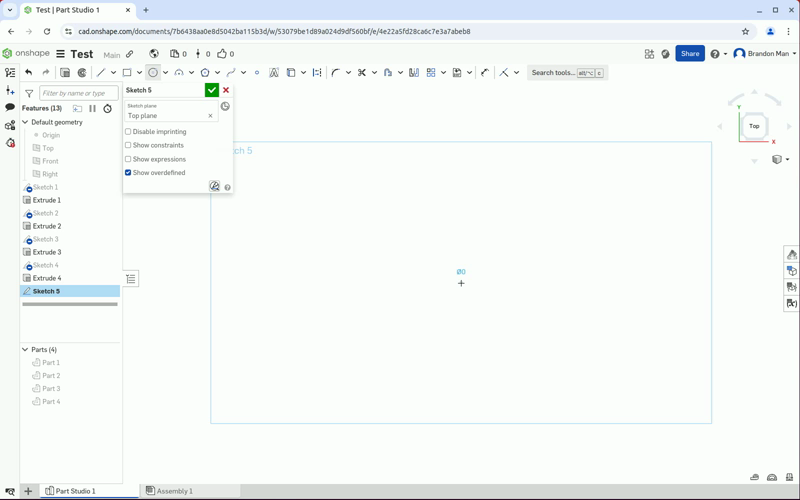
mouse_move(574, 282)
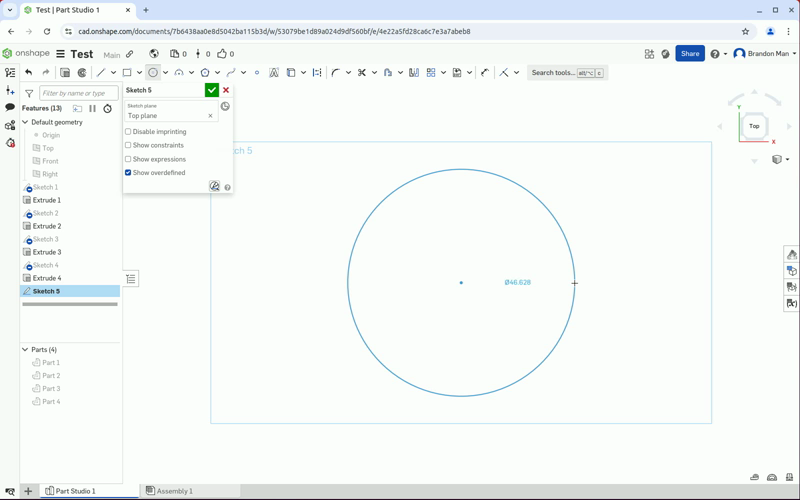
click(574, 282)
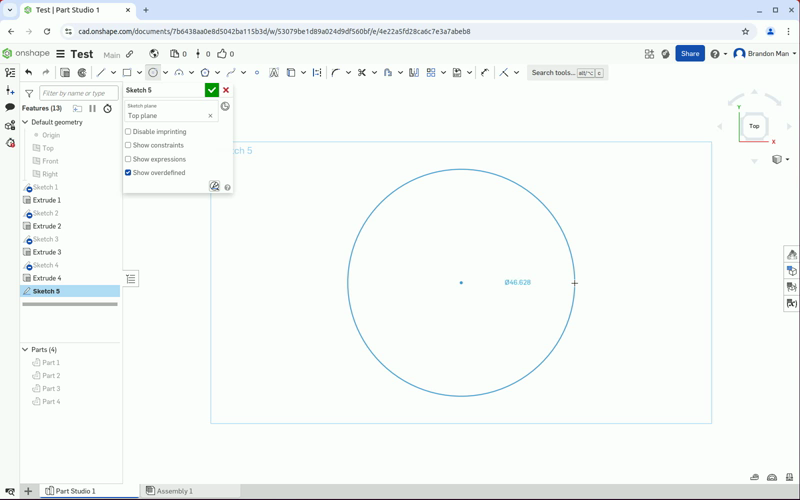
key(esc)
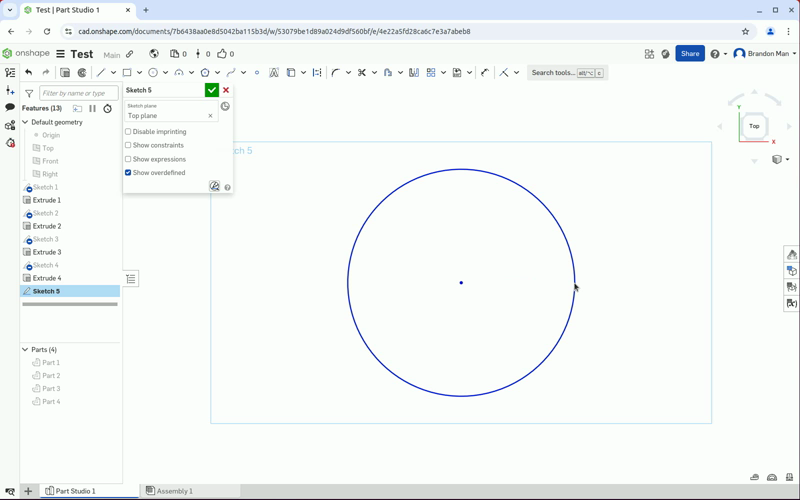
key(c)
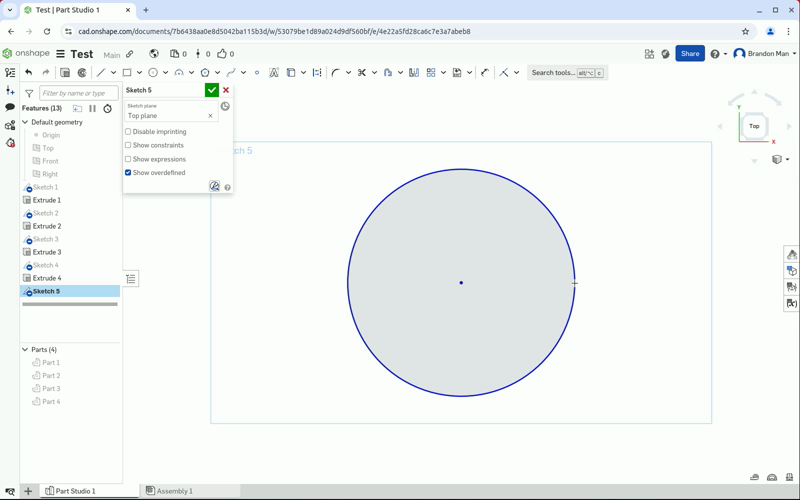
key_down(shift)
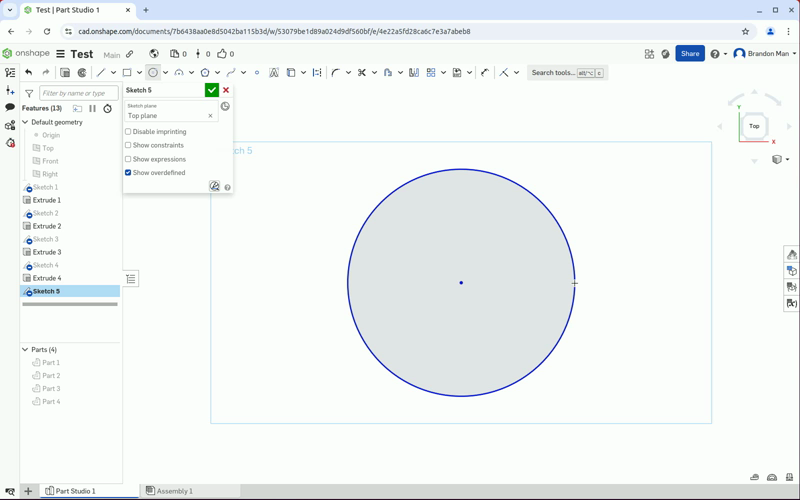
mouse_move(461, 282)
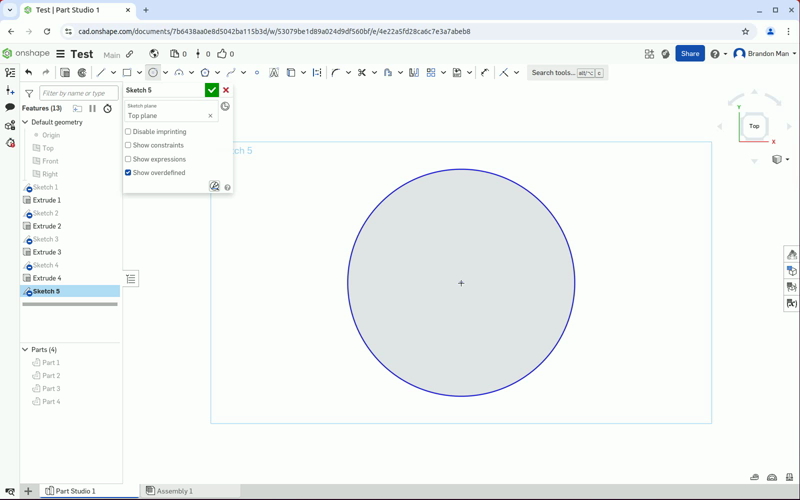
click(461, 282)
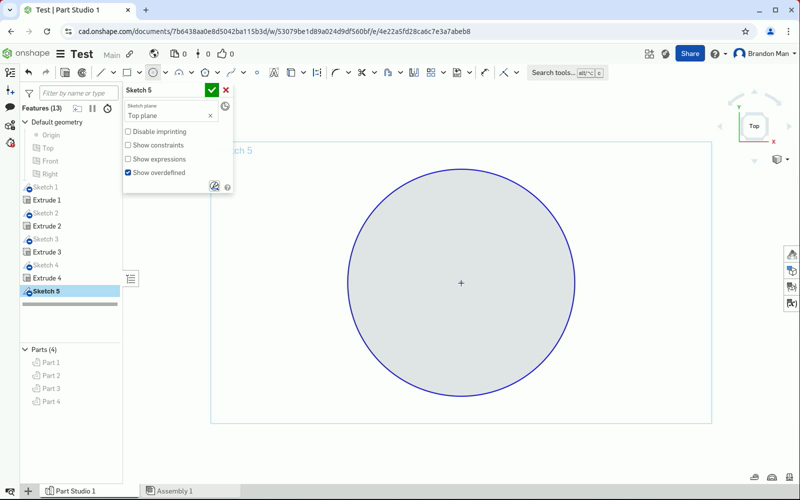
key_up(shift)
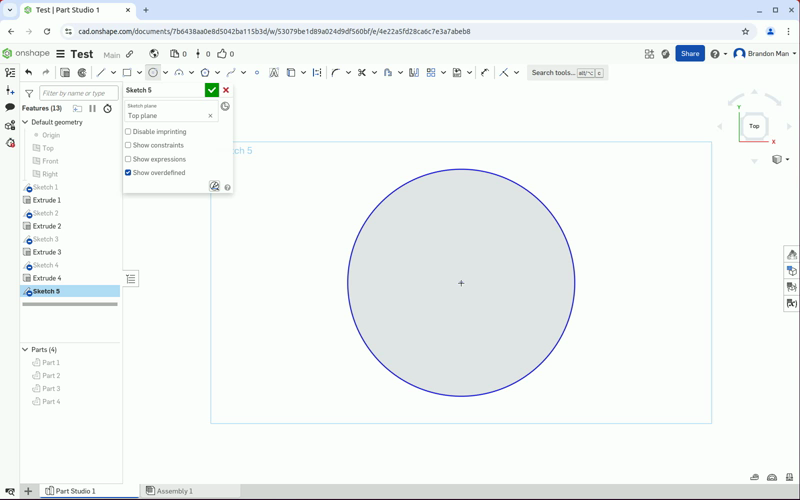
mouse_move(529, 282)
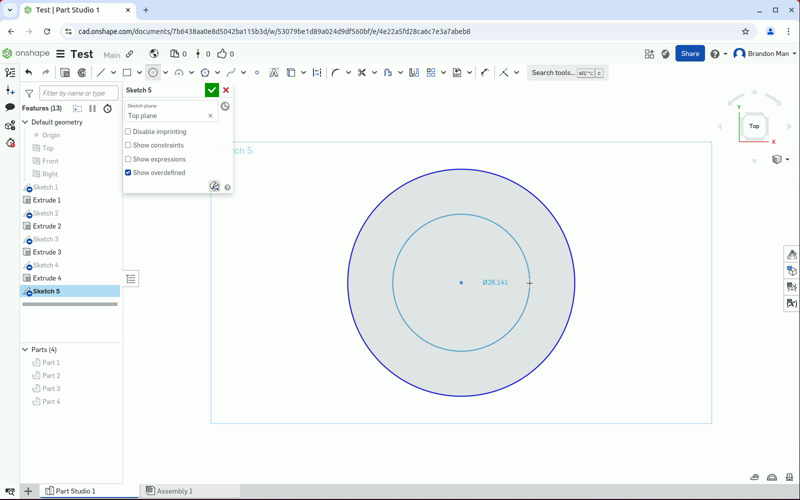
click(529, 282)
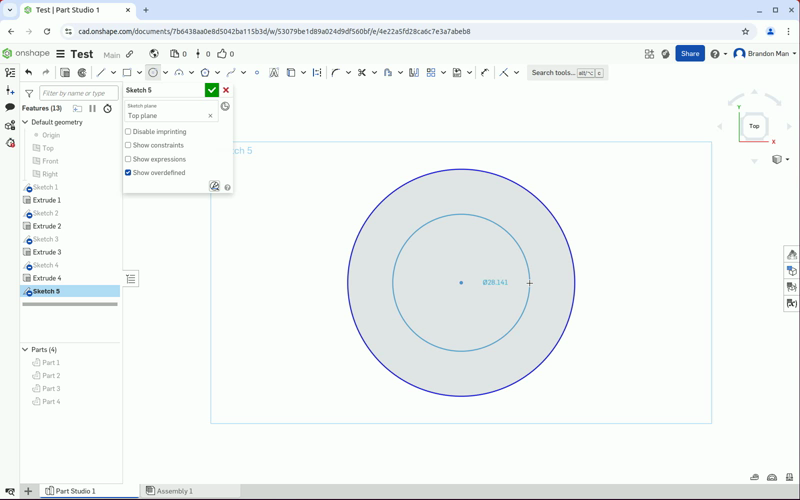
key(esc)
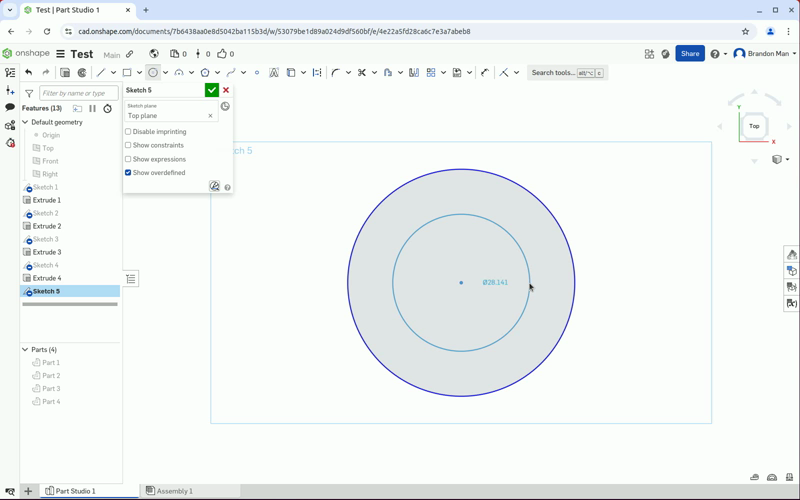
mouse_move(552, 259)
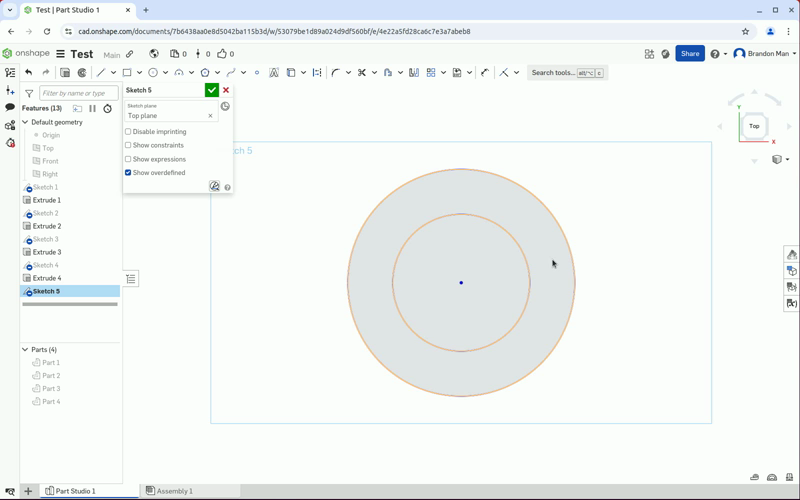
click(552, 259)
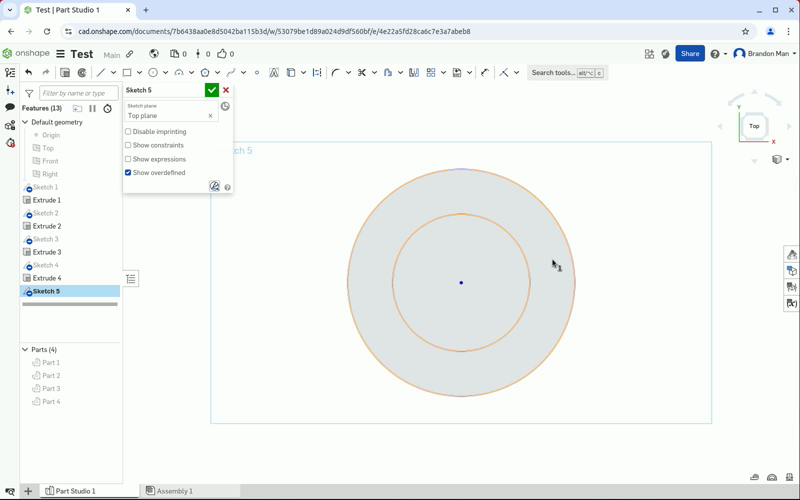
mouse_move(73, 352)
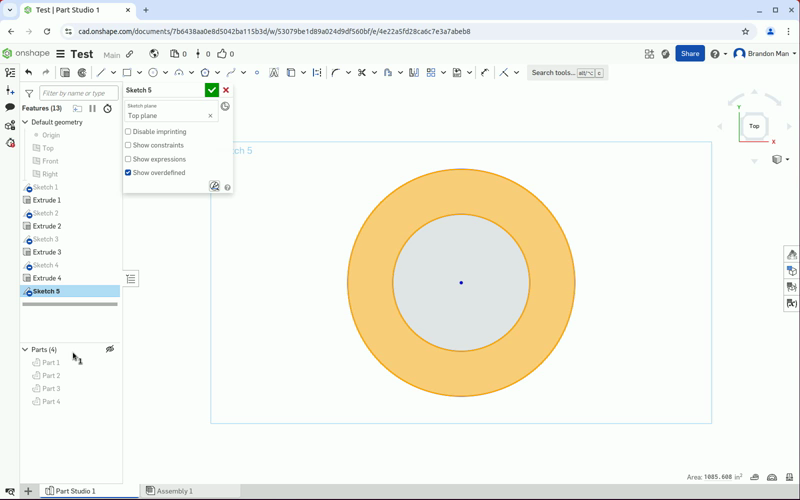
key(shift+y)
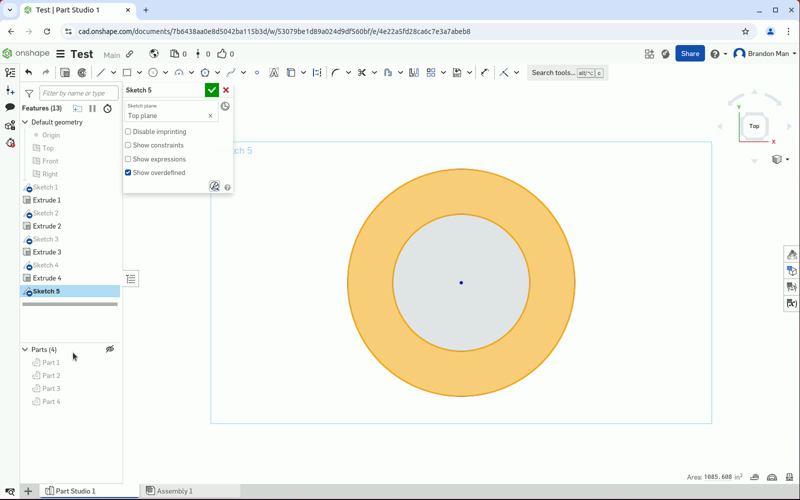
key(shift+e)
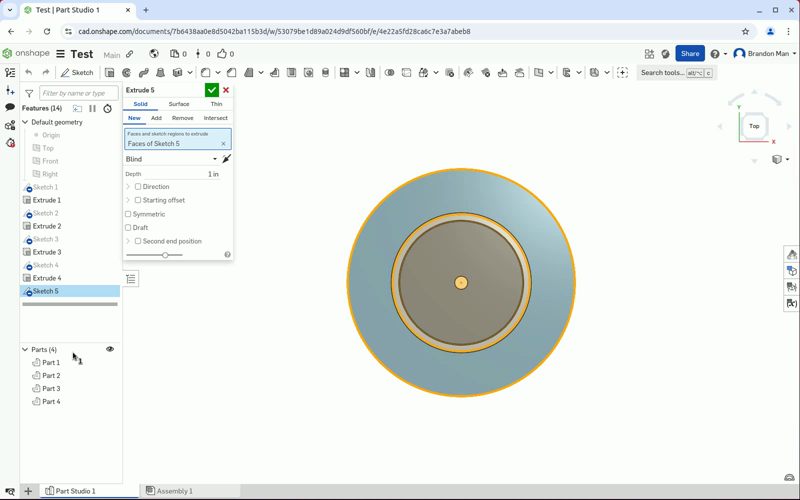
mouse_move(143, 106)
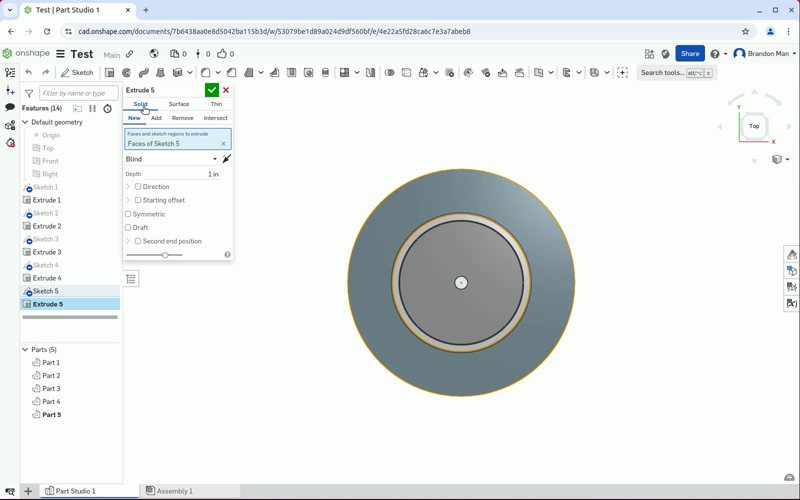
click(143, 106)
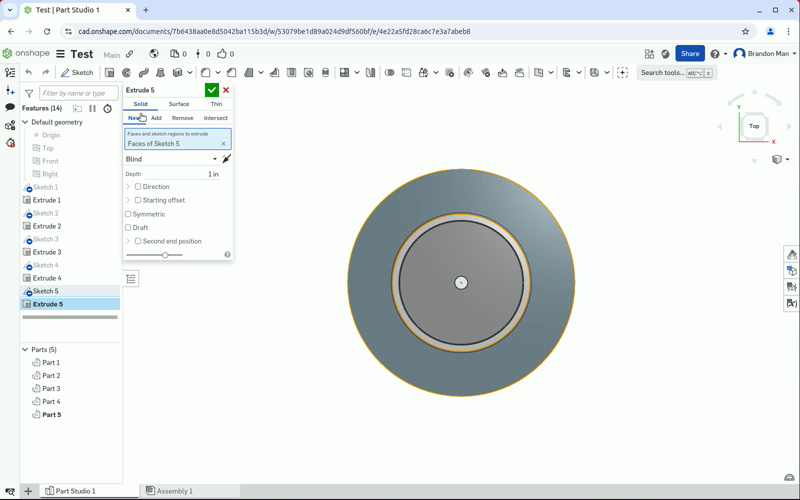
mouse_move(137, 120)
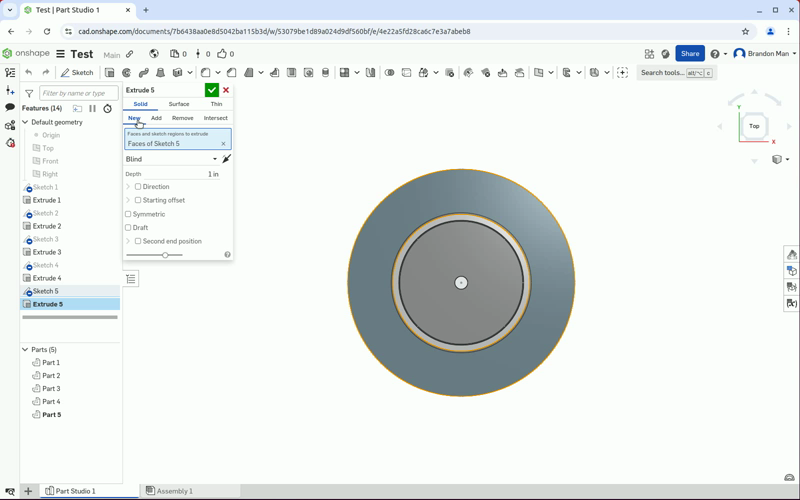
click(137, 120)
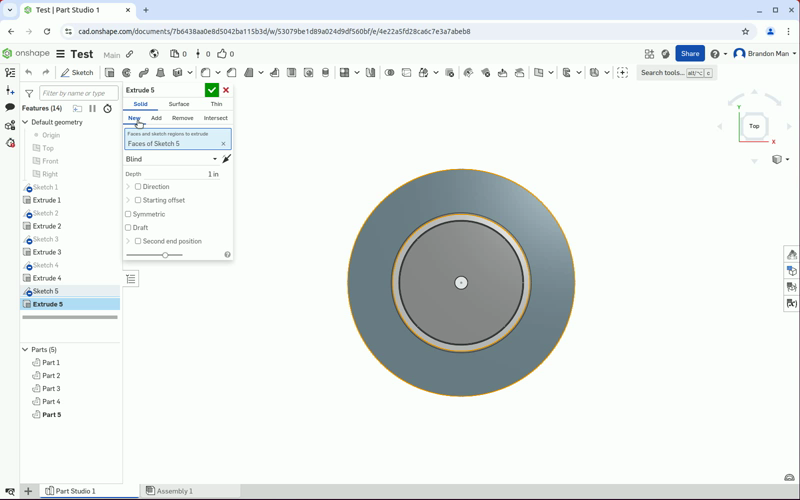
key(tab, 4)
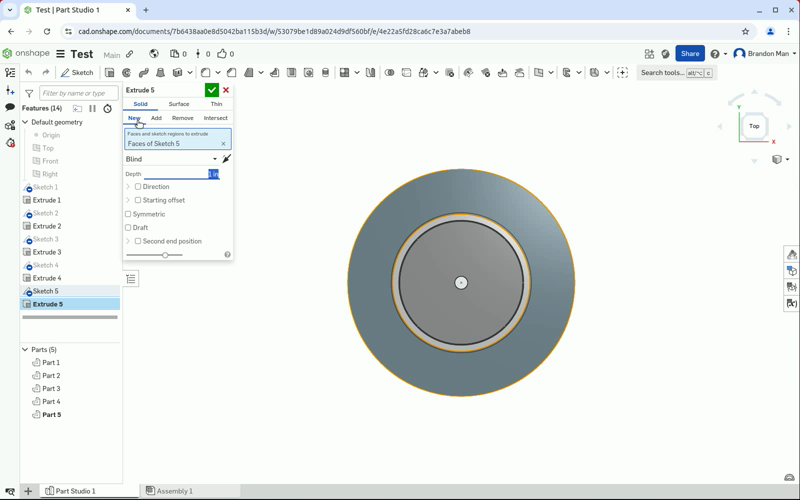
text(1.685)
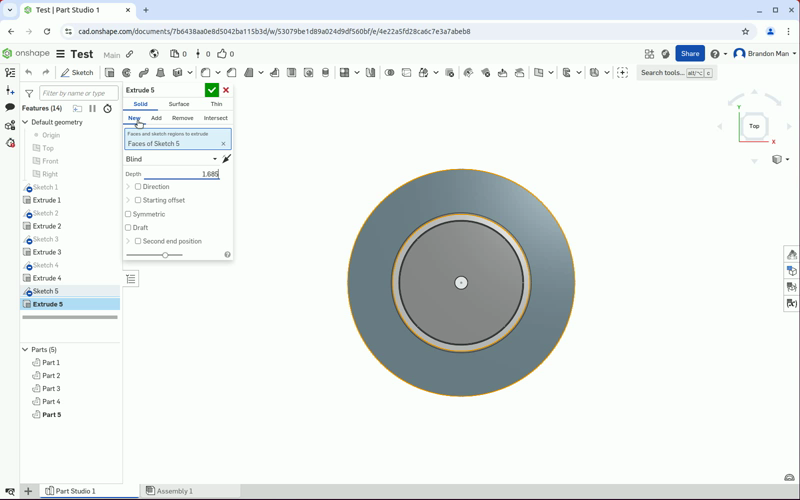
key(enter)
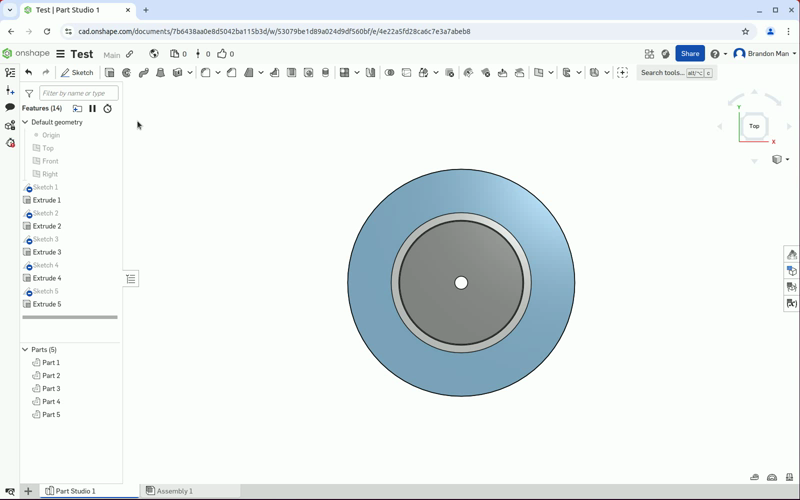
key(shift+h)
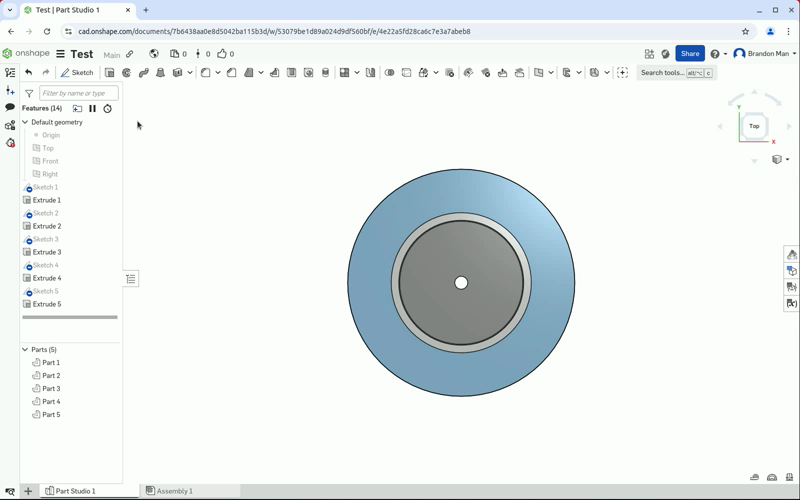
key(shift+h)
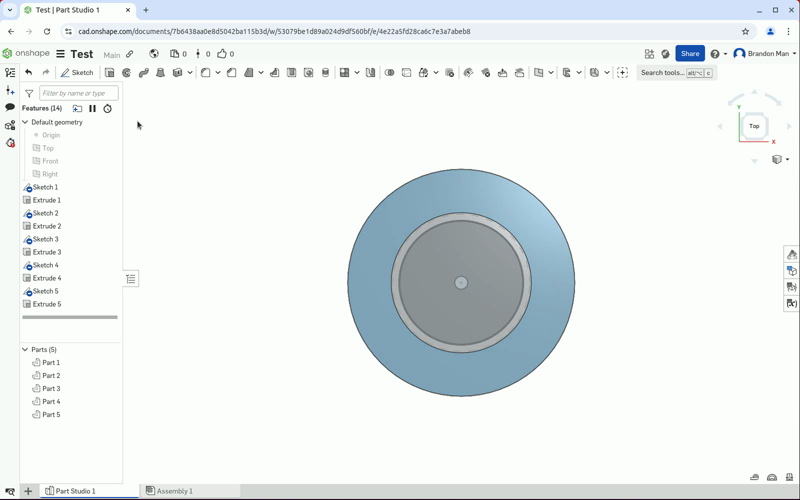
key(shift+7)
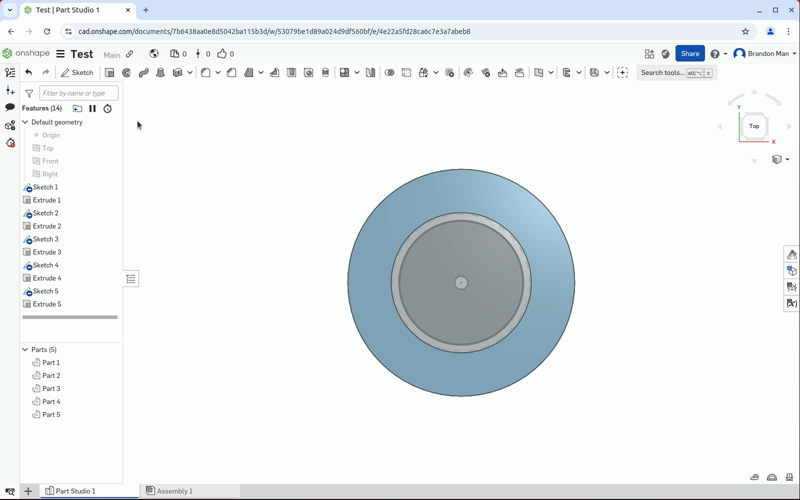
key(up, 3)
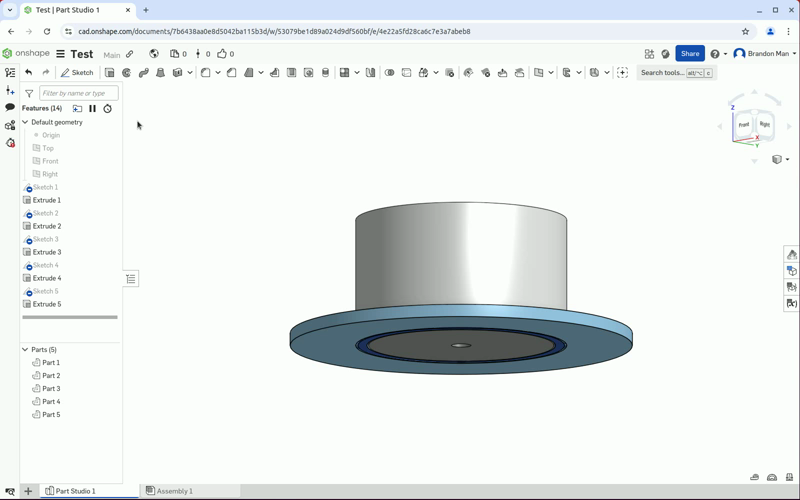
key(left, 3)
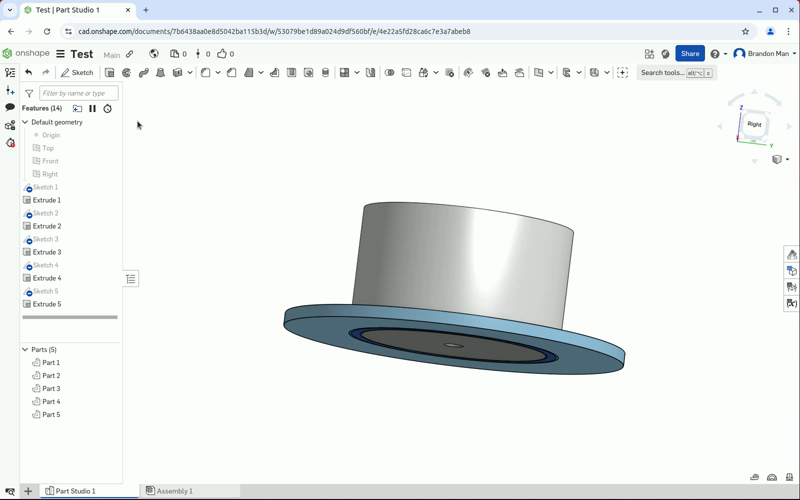
key(right, 3)
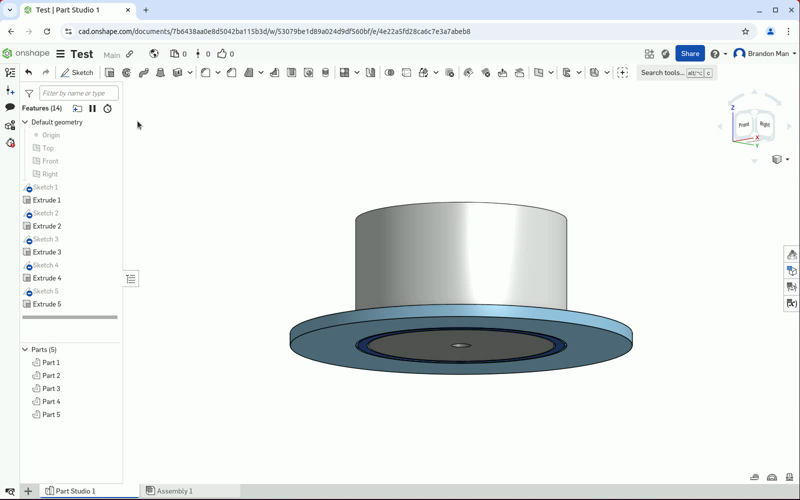
key(down, 3)
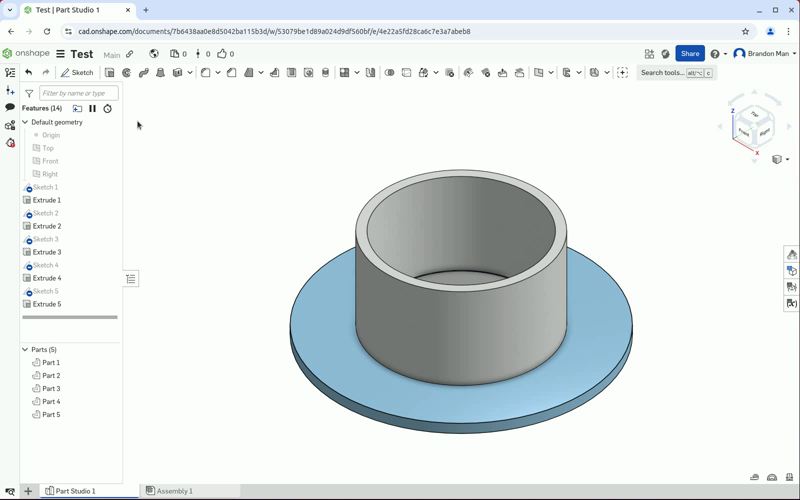
mouse_move(73, 189)
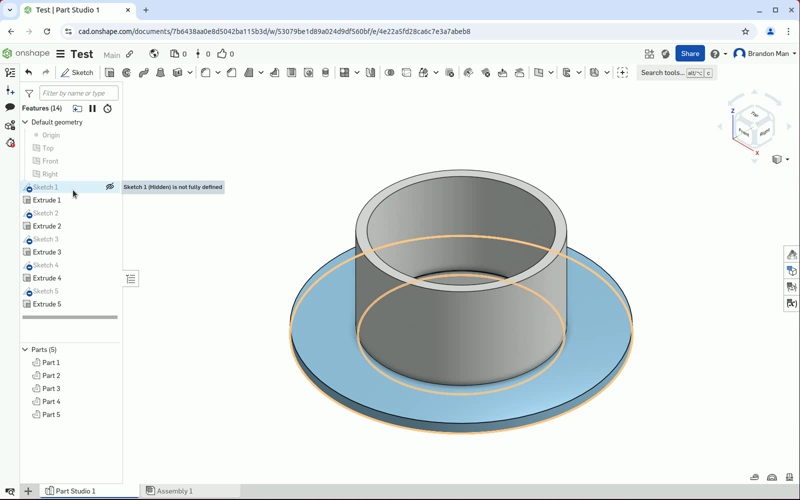
click(73, 189)